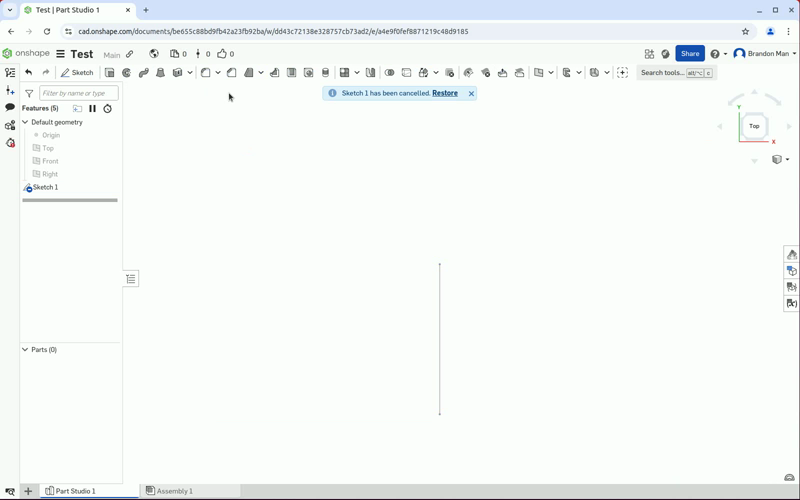
key(shift+h)
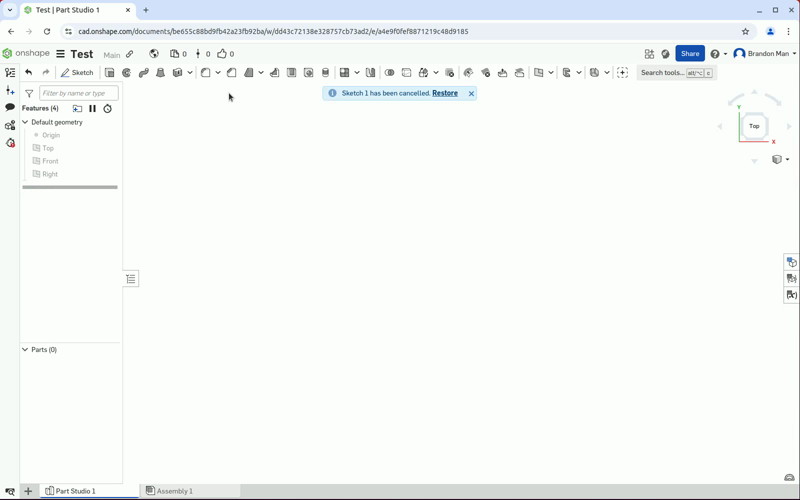
mouse_move(73, 352)
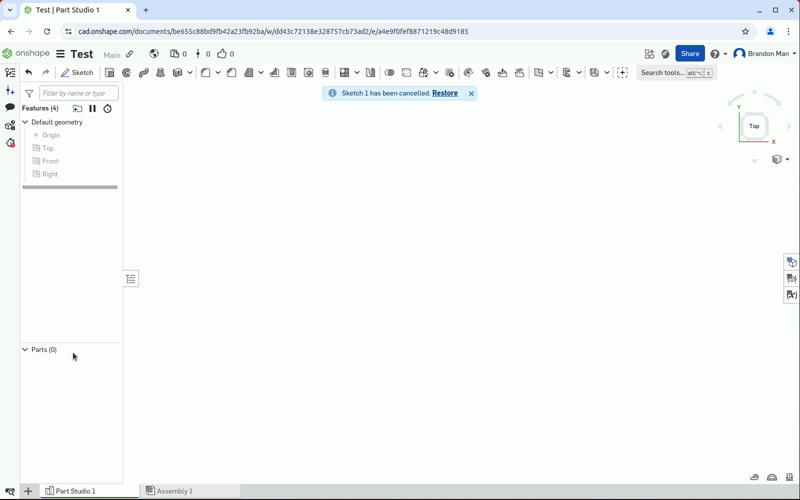
key(y)
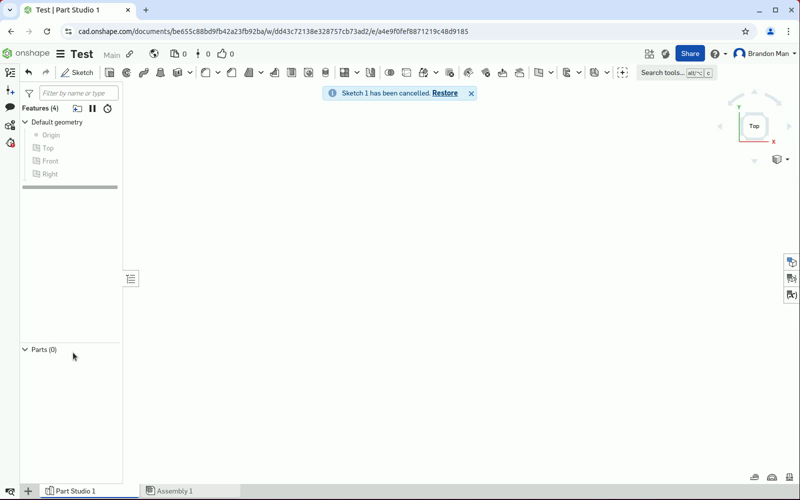
key(shift+p)
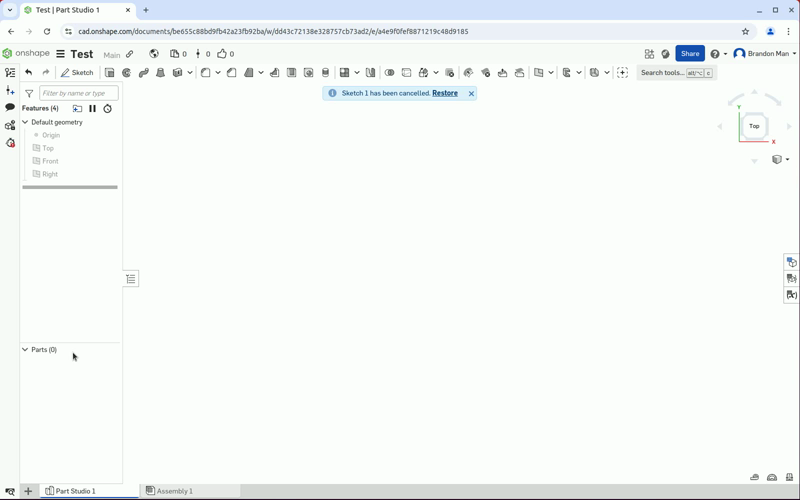
key(space)
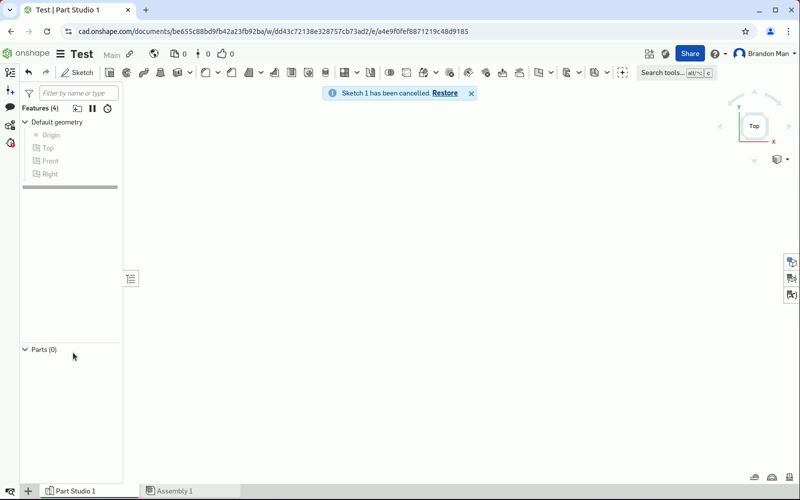
key_down(shift)
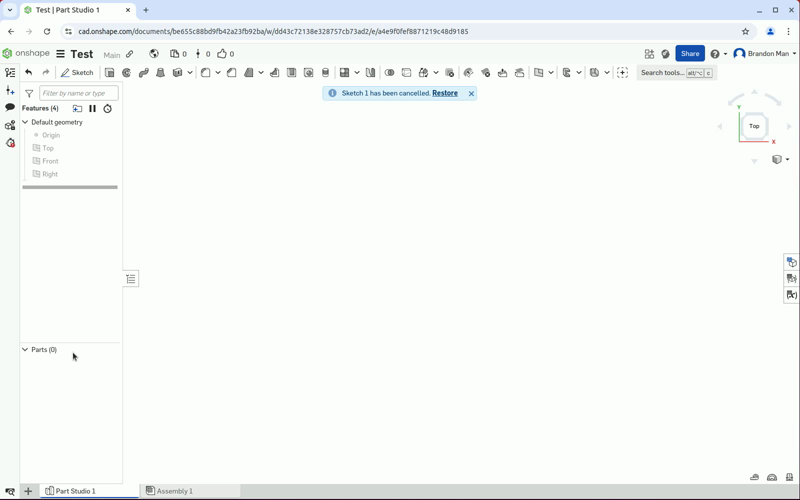
key(up)
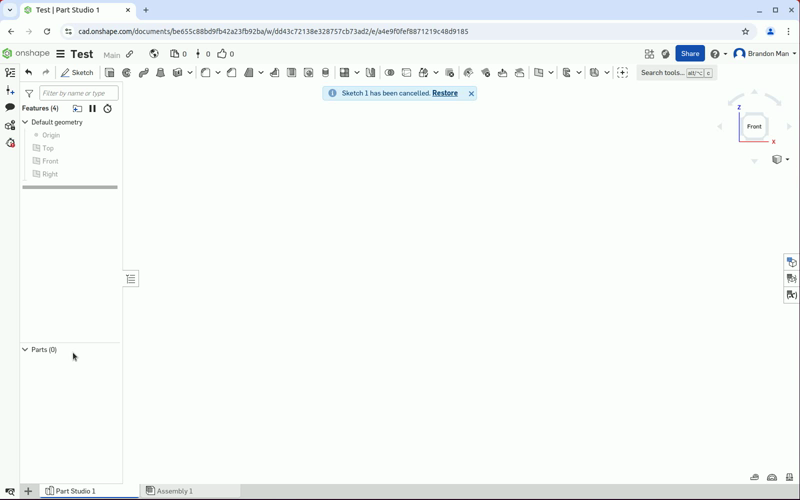
key_up(shift)
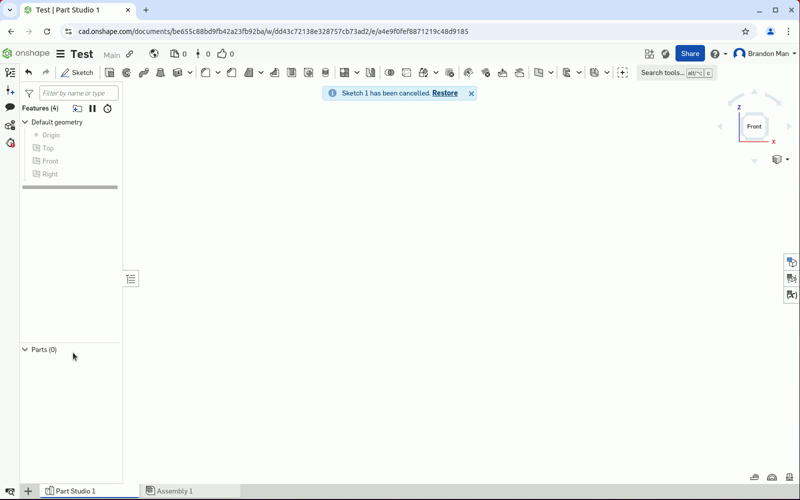
mouse_move(73, 352)
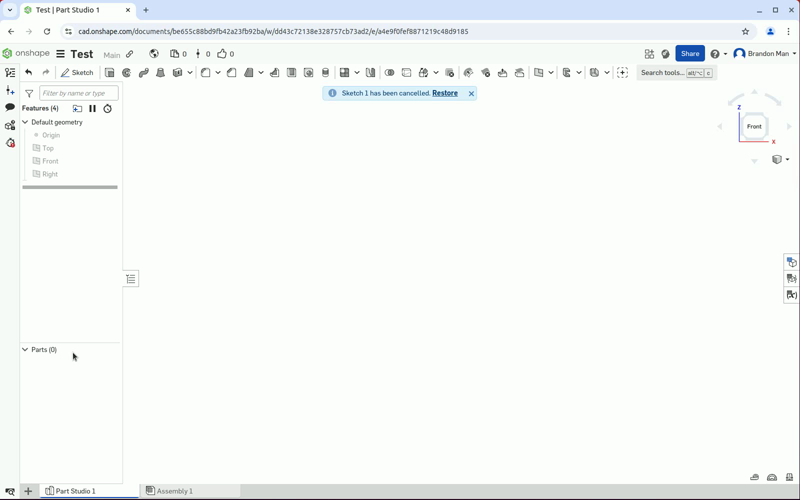
key(shift+y)
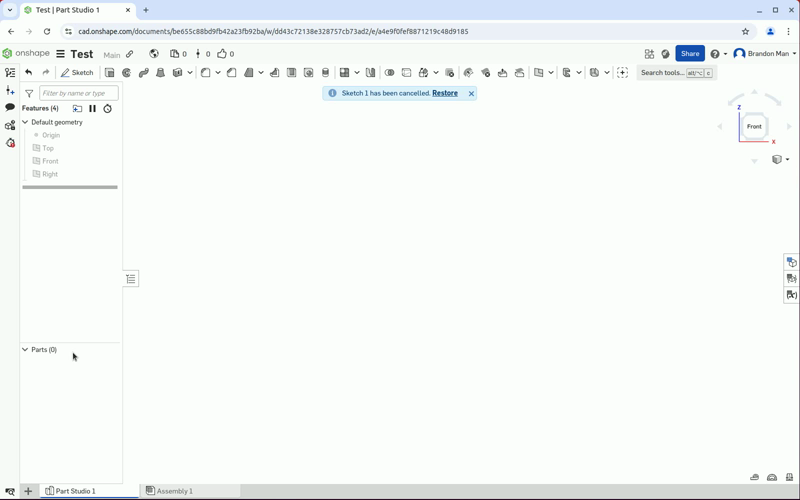
key(shift+s)
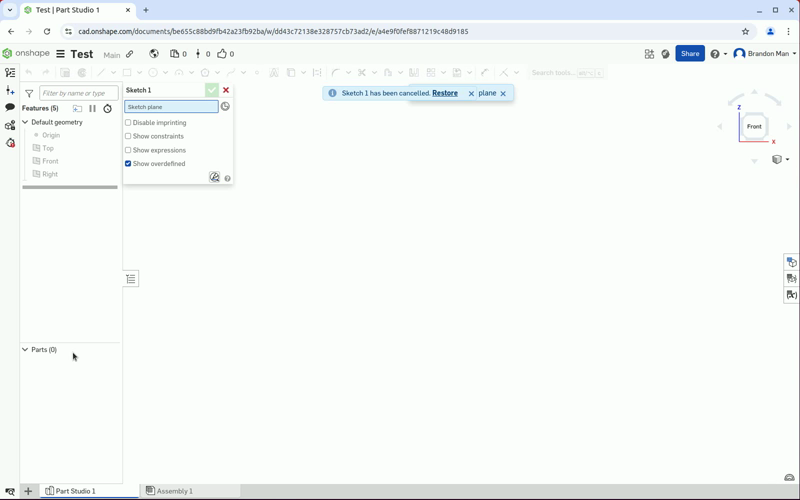
mouse_move(73, 163)
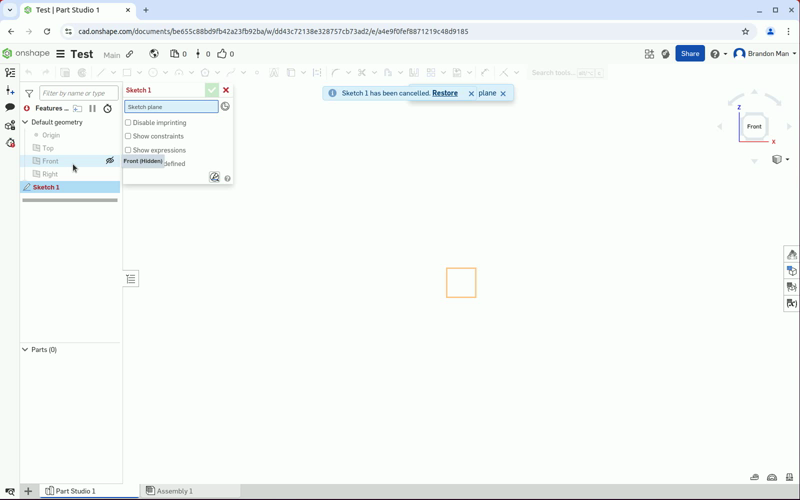
click(73, 163)
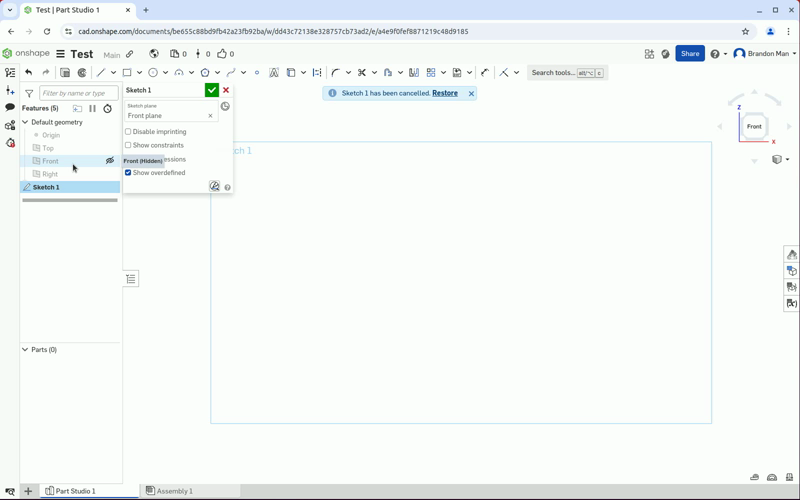
mouse_move(73, 352)
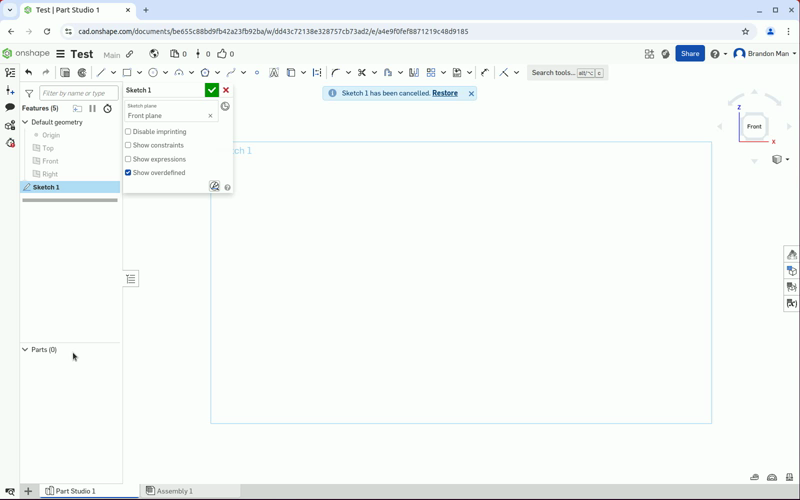
key(y)
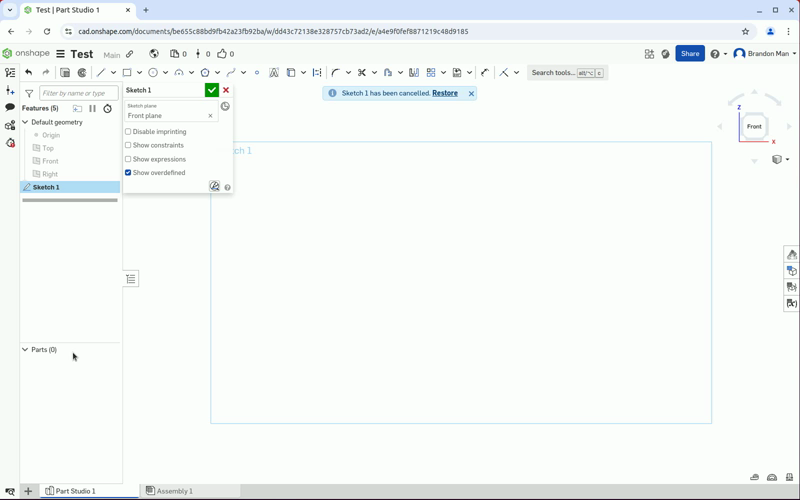
key(l)
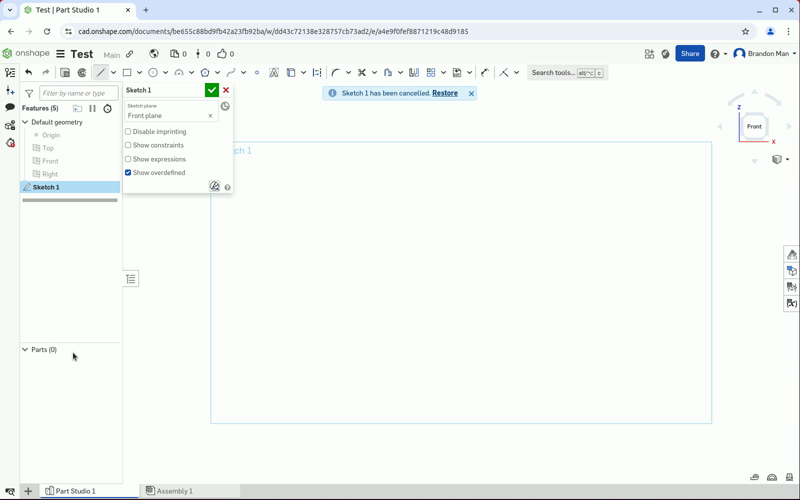
key_down(shift)
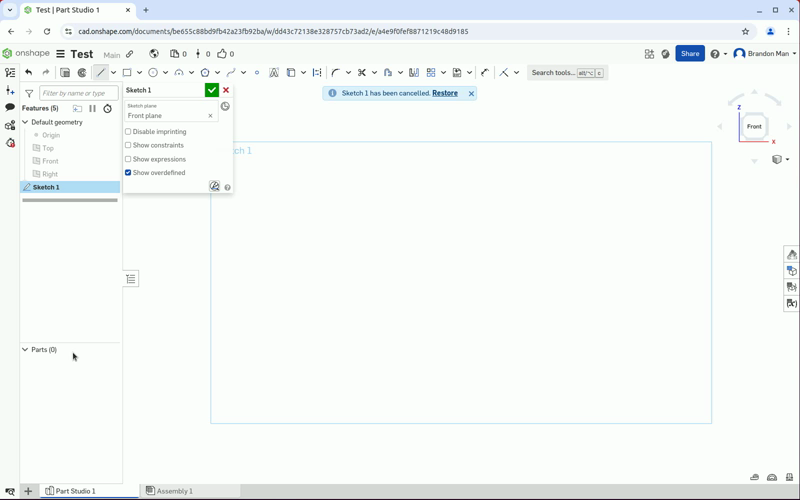
mouse_move(404, 260)
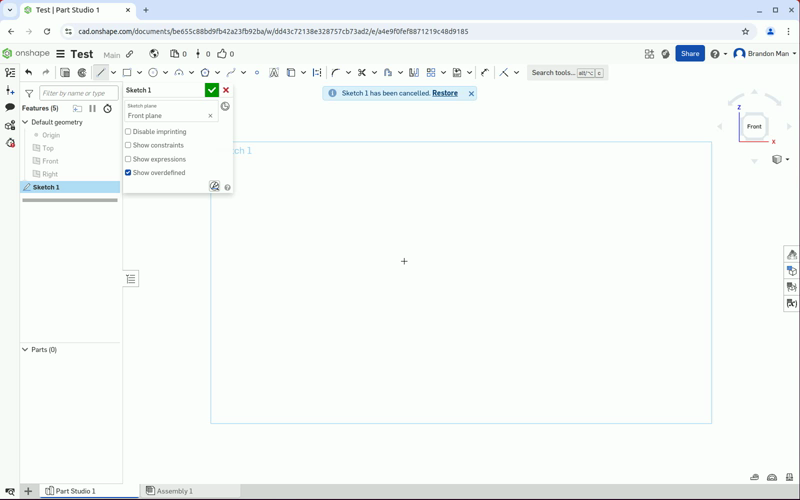
click(404, 260)
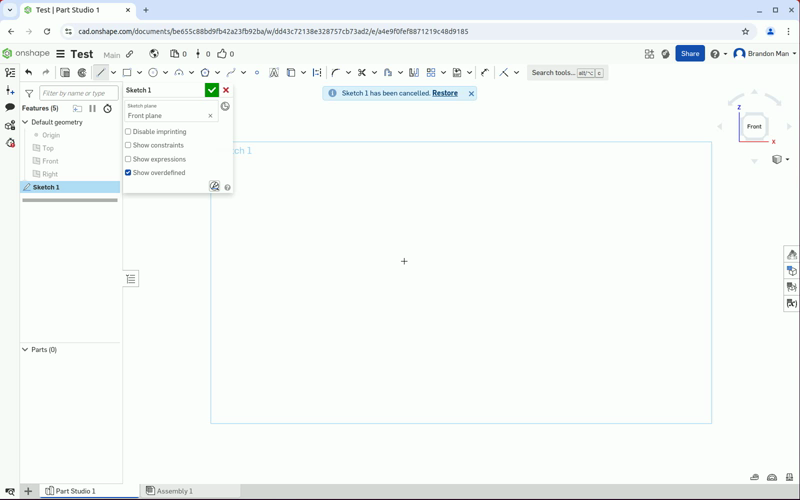
key_up(shift)
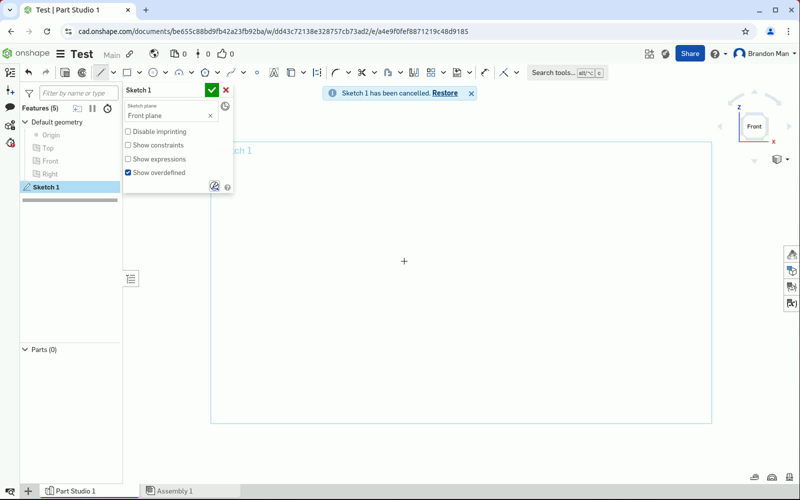
key_down(shift)
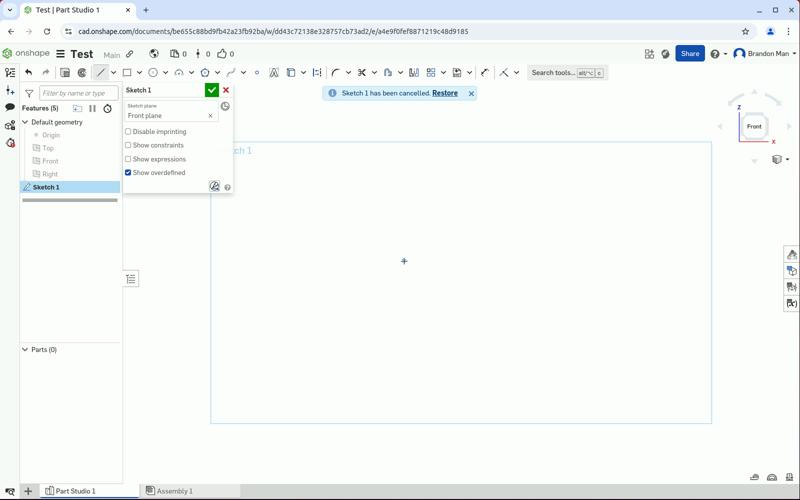
mouse_move(434, 260)
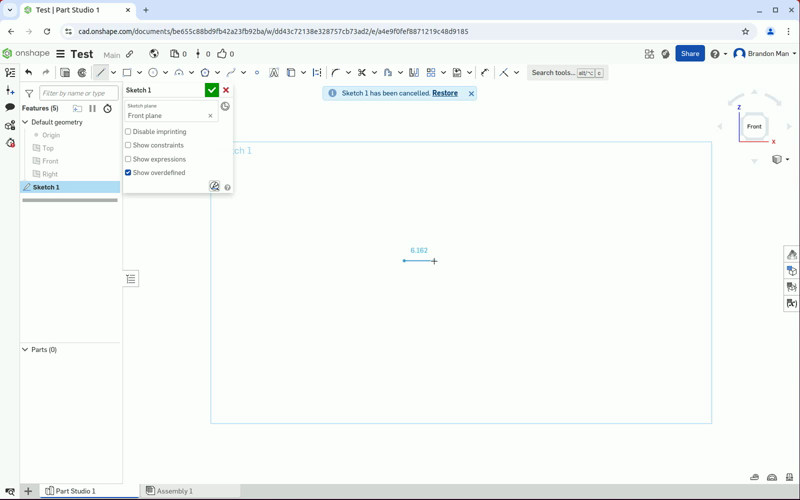
mouse_move(461, 260)
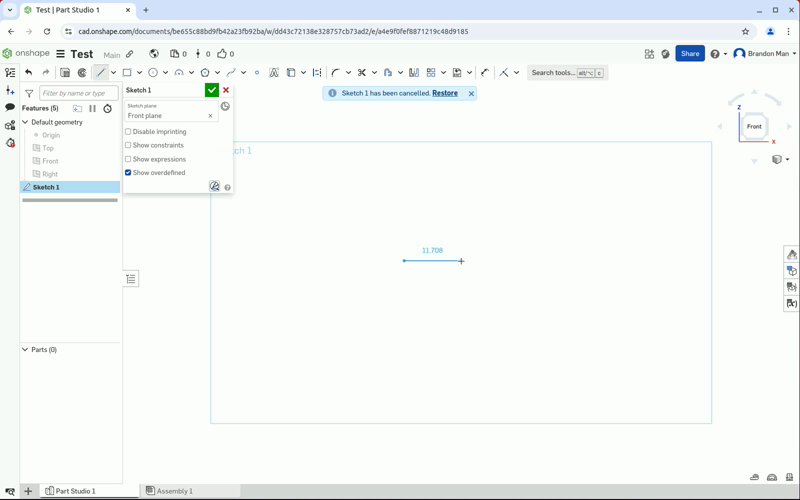
click(461, 260)
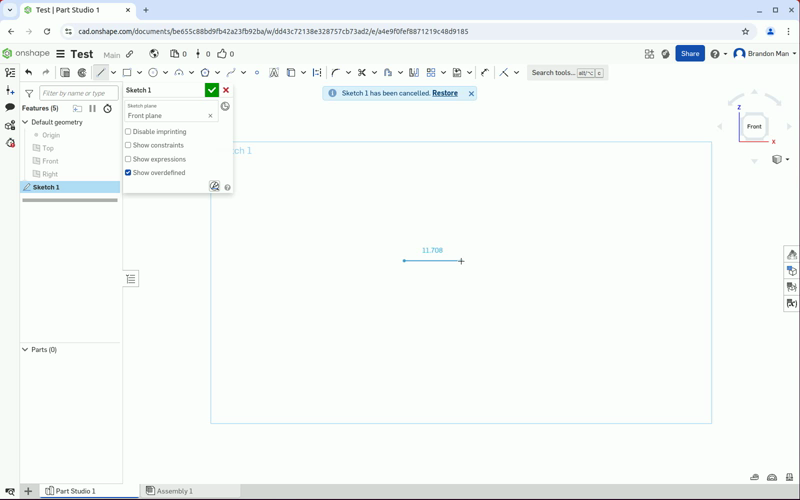
key_up(shift)
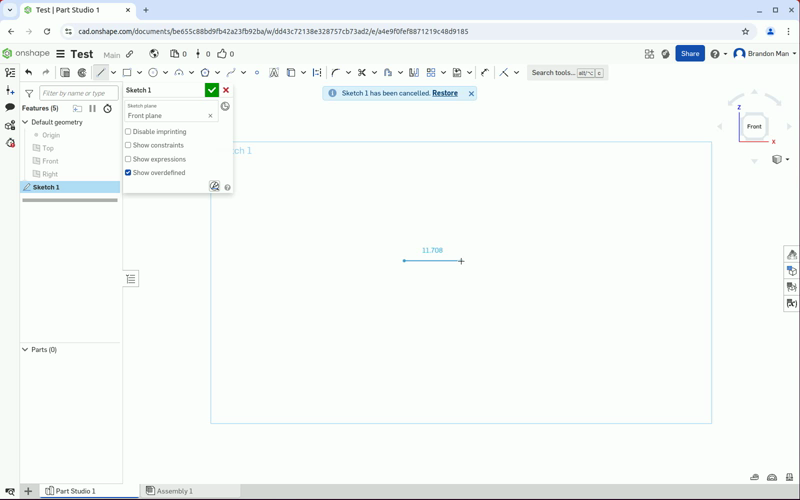
key_down(shift)
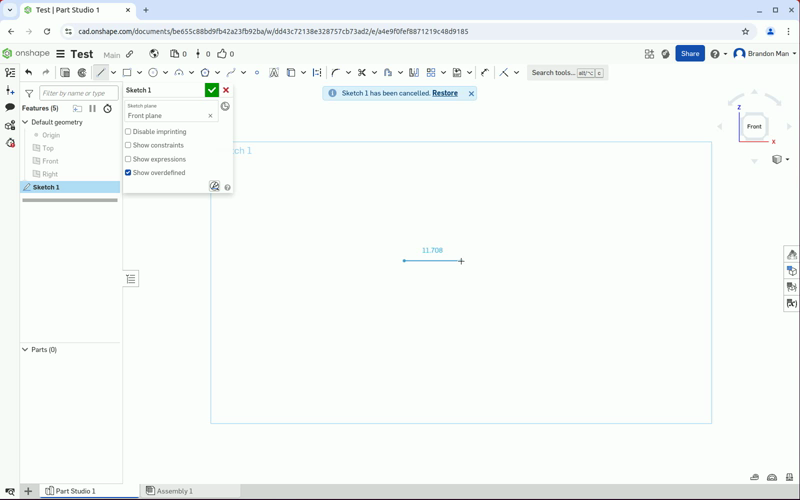
mouse_move(491, 260)
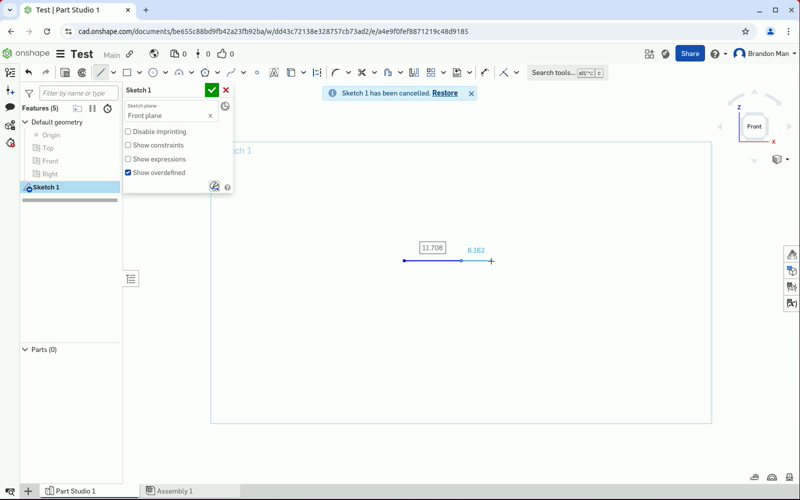
mouse_move(461, 237)
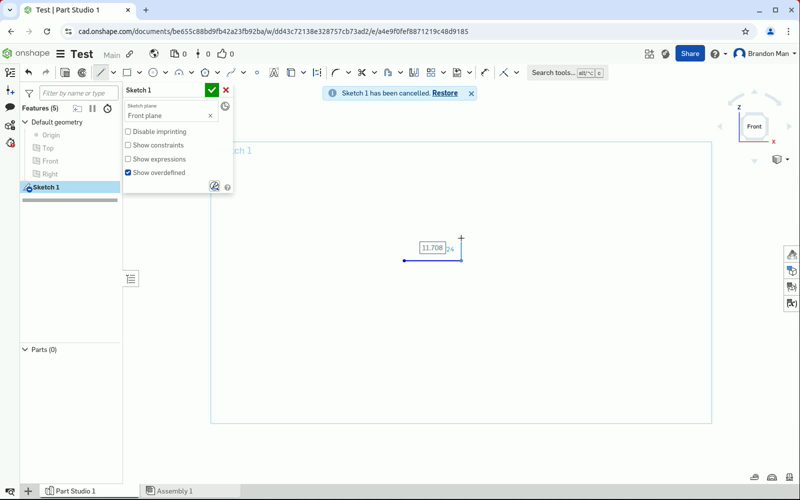
click(461, 237)
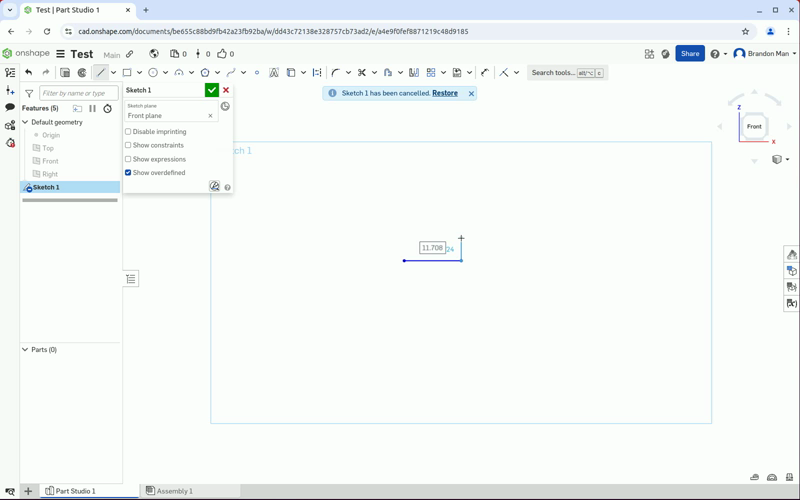
key_up(shift)
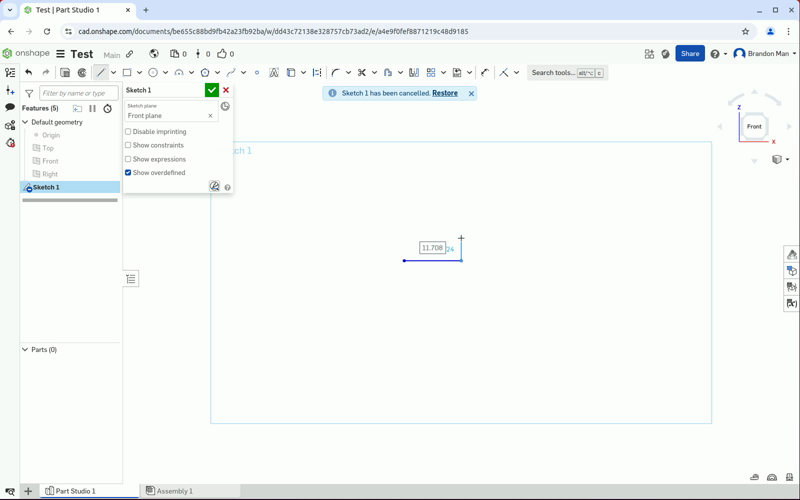
key_down(shift)
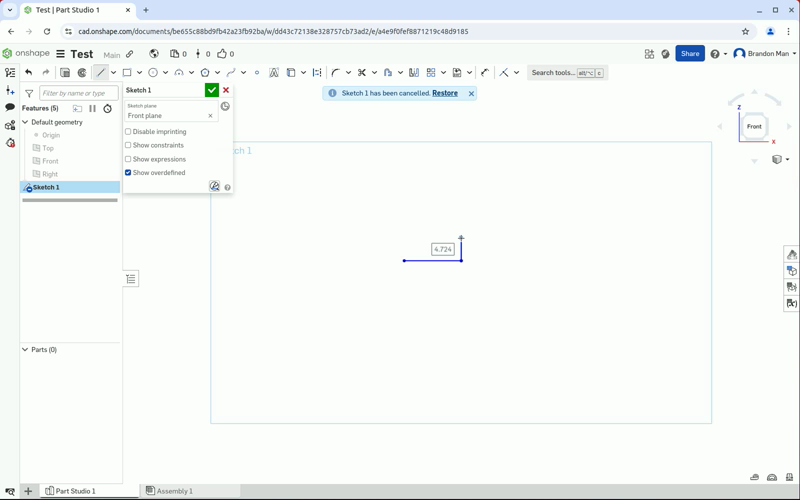
mouse_move(491, 237)
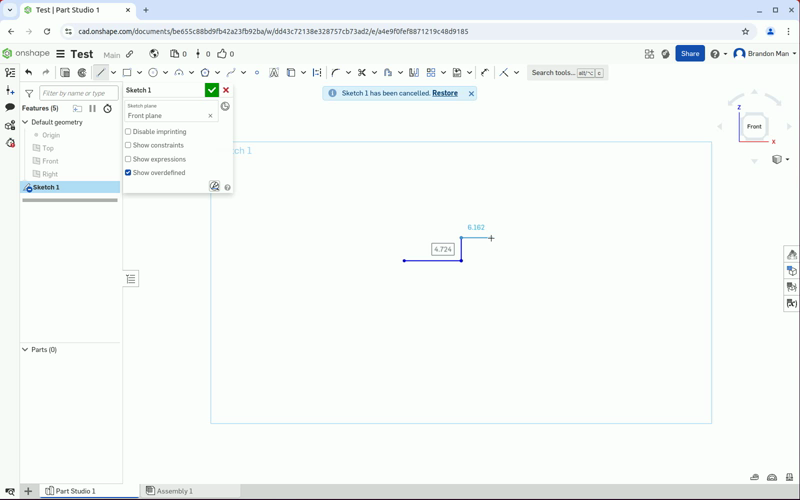
mouse_move(404, 237)
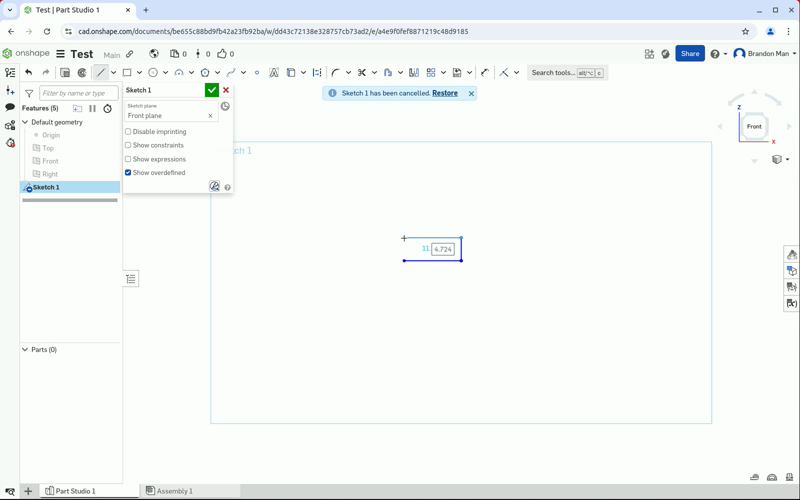
click(404, 237)
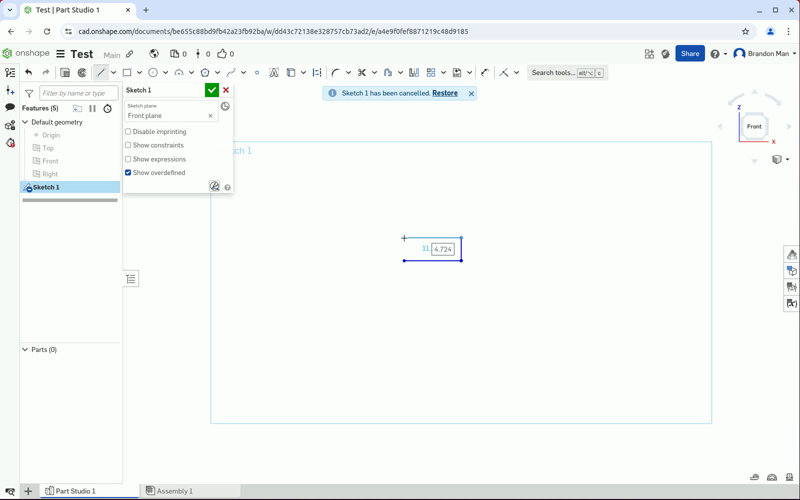
key_up(shift)
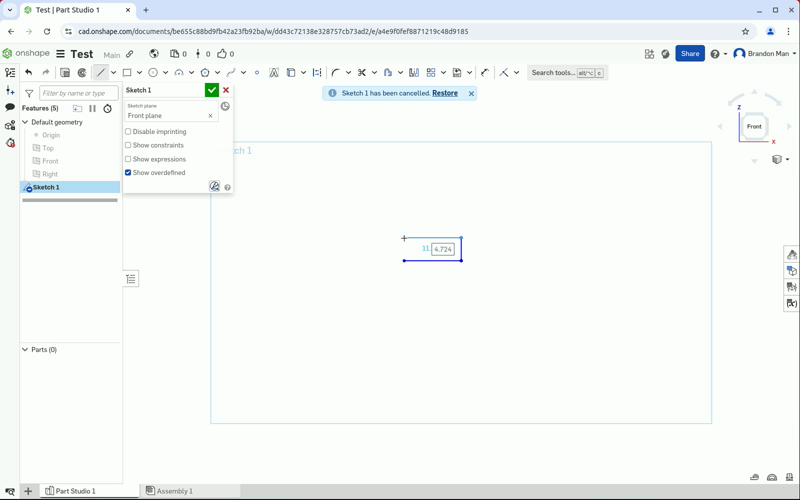
mouse_move(434, 237)
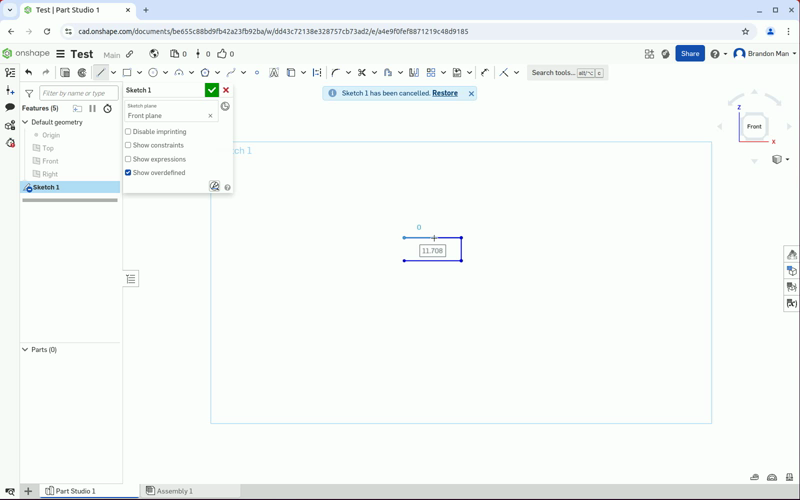
key_down(shift)
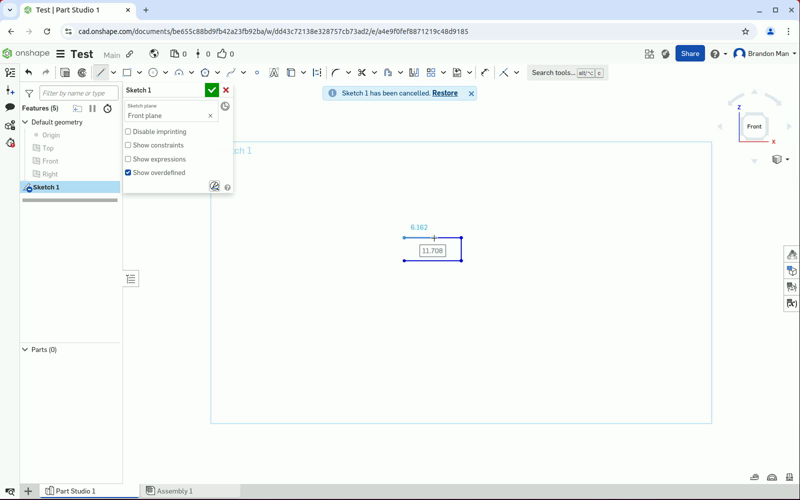
mouse_move(404, 260)
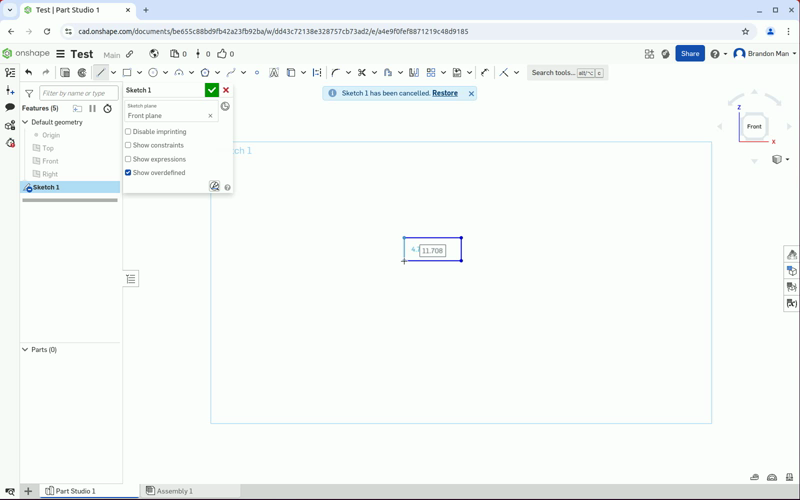
key_up(shift)
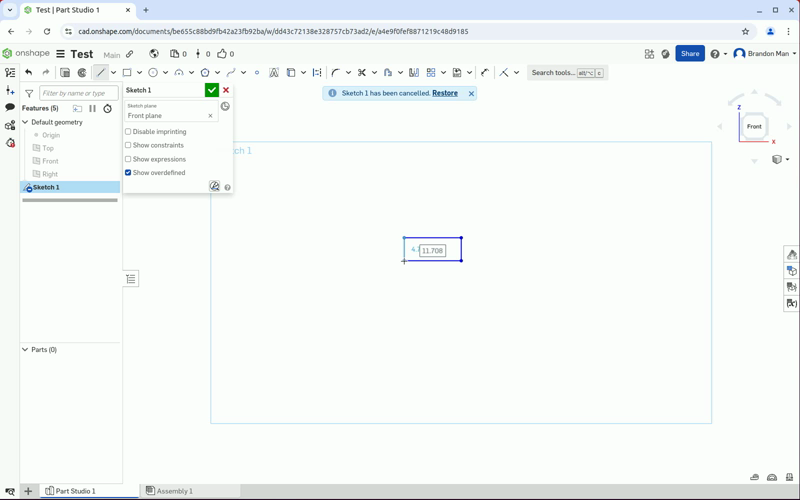
click(404, 260)
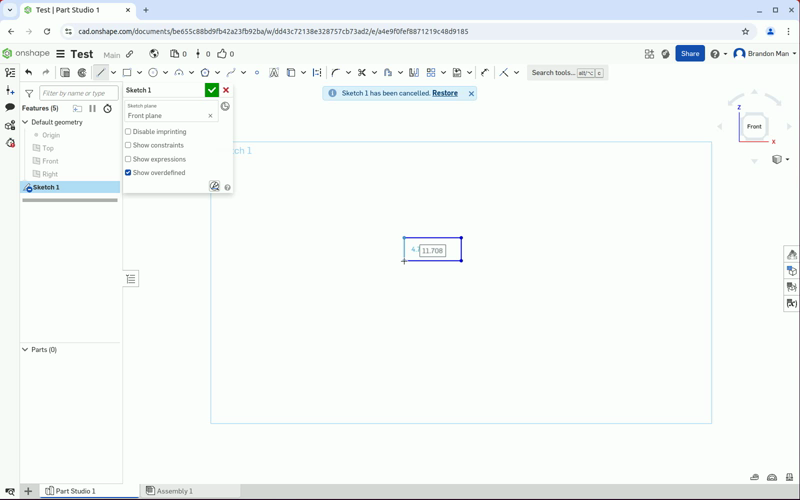
key(esc)
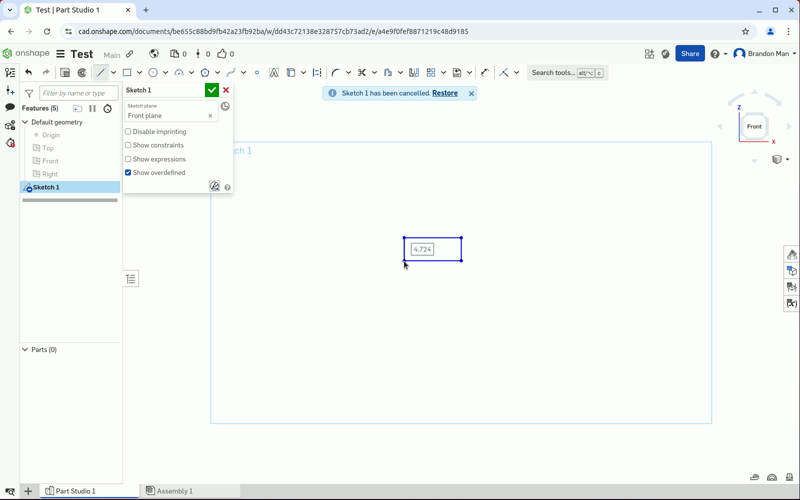
mouse_move(420, 248)
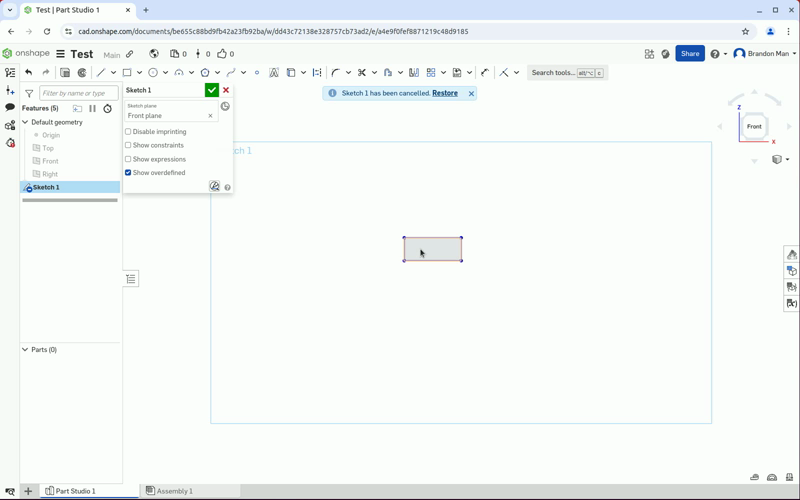
scroll(6)
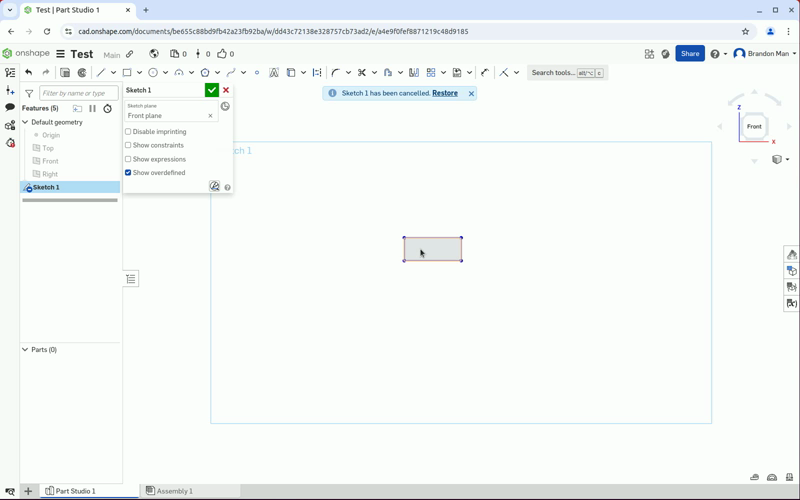
scroll(6)
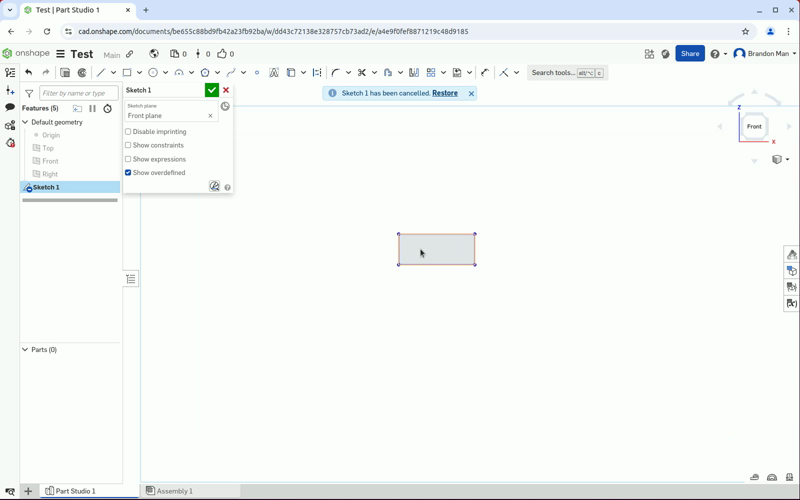
scroll(6)
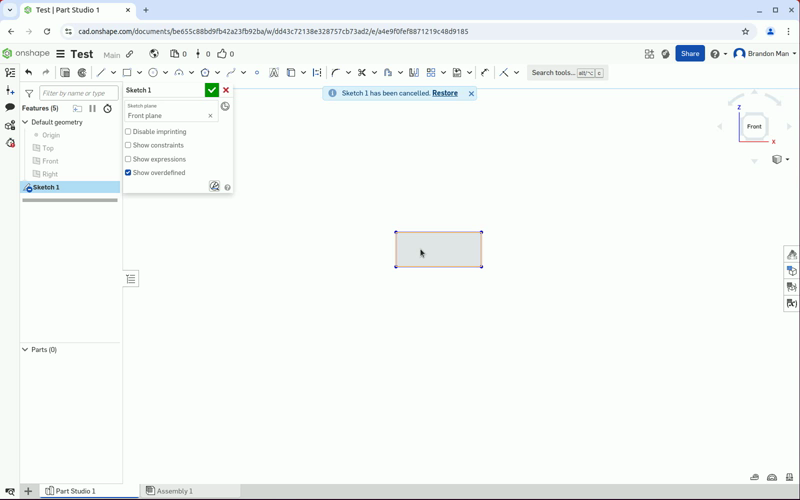
scroll(6)
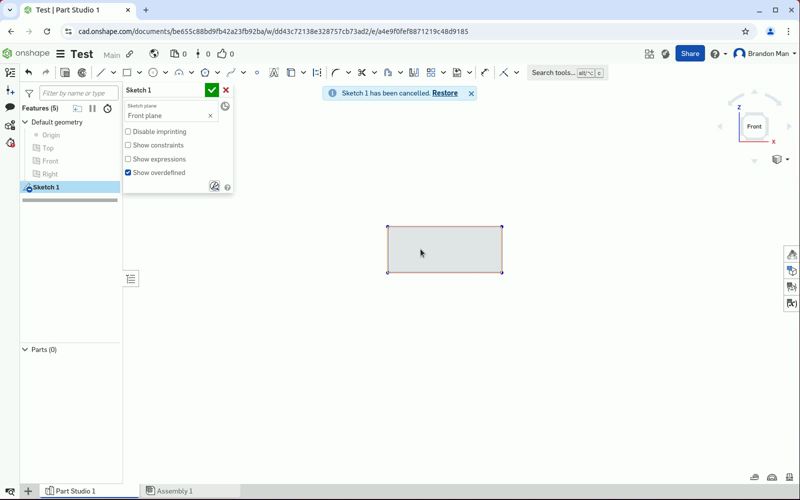
scroll(6)
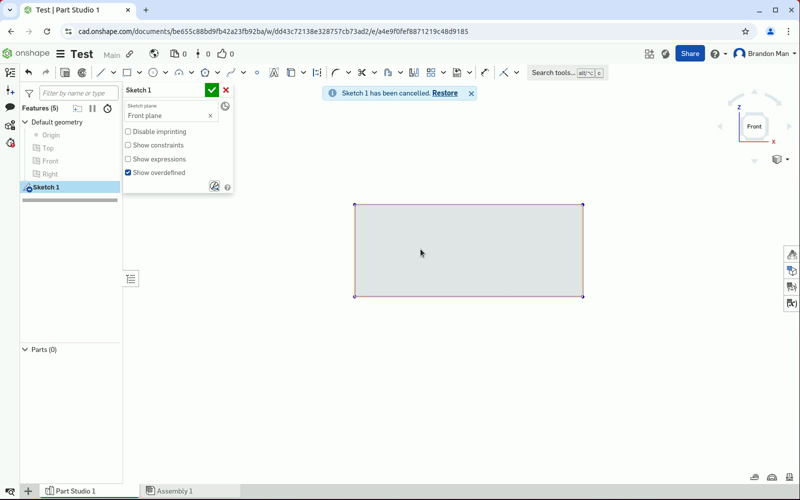
scroll(6)
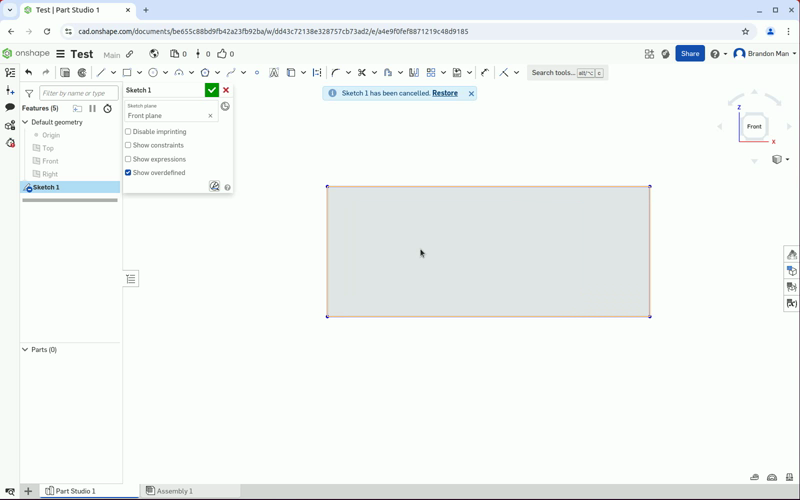
scroll(6)
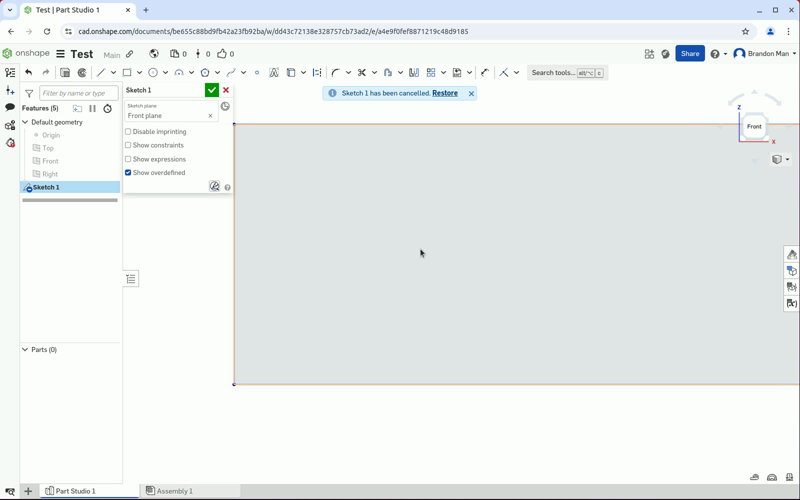
click(420, 248)
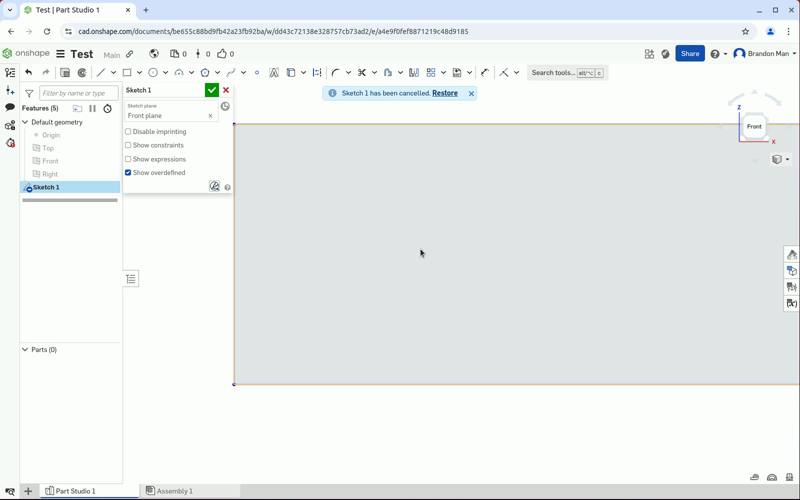
scroll(-6)
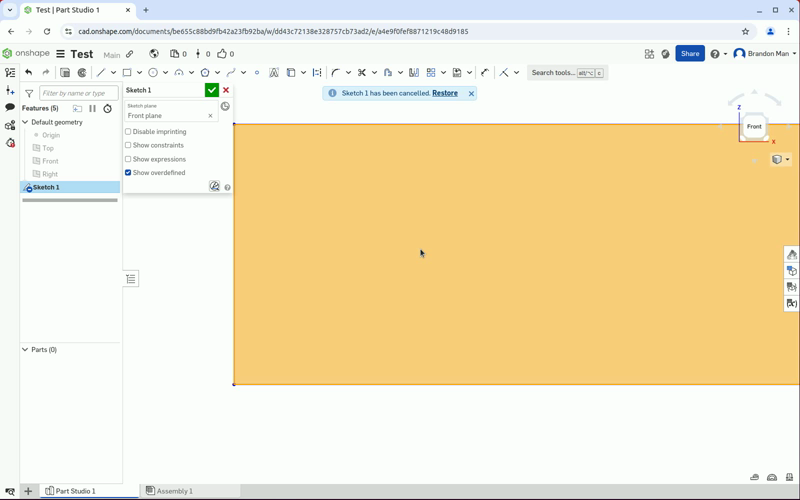
scroll(-6)
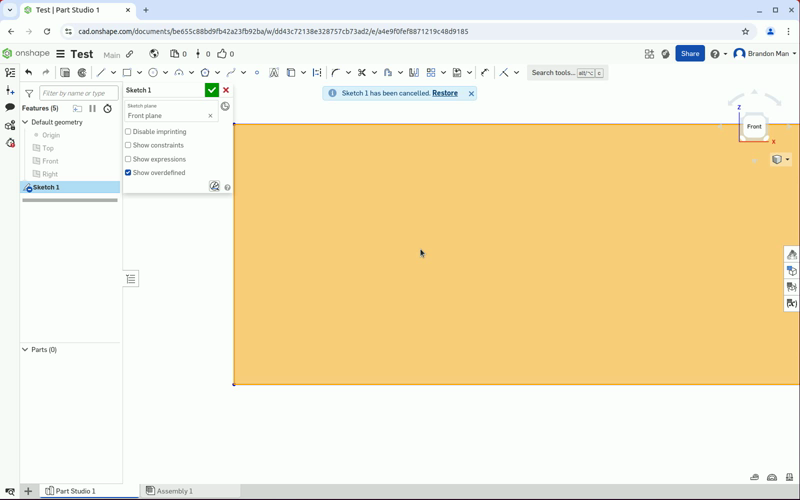
scroll(-6)
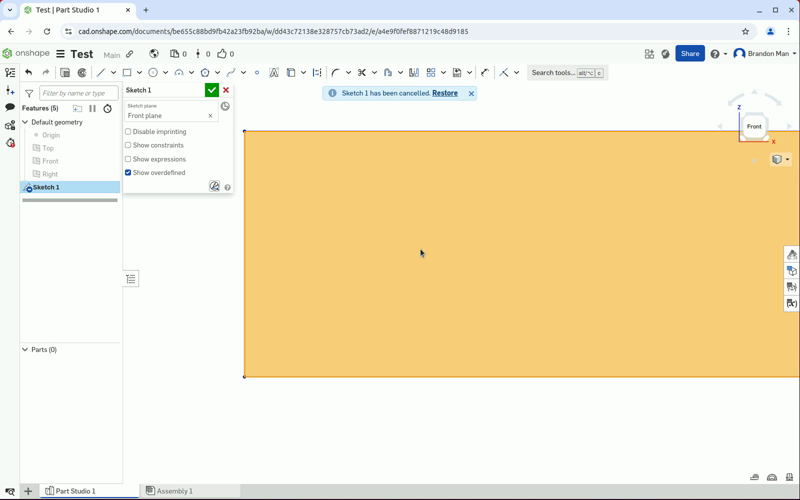
scroll(-6)
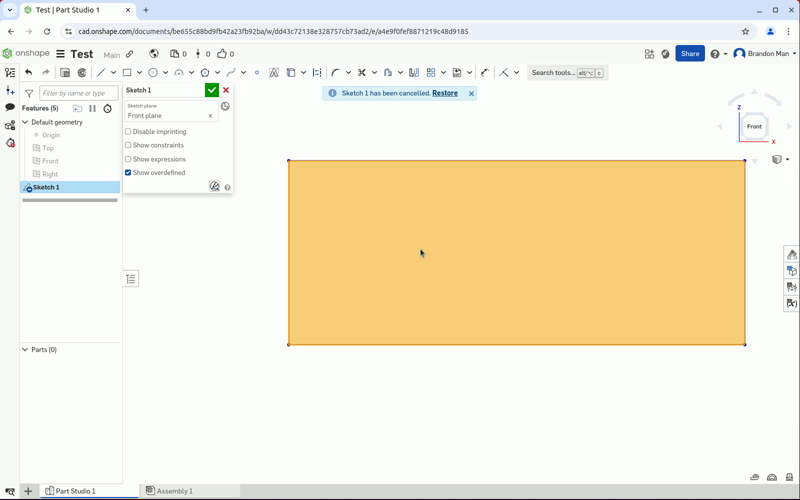
scroll(-6)
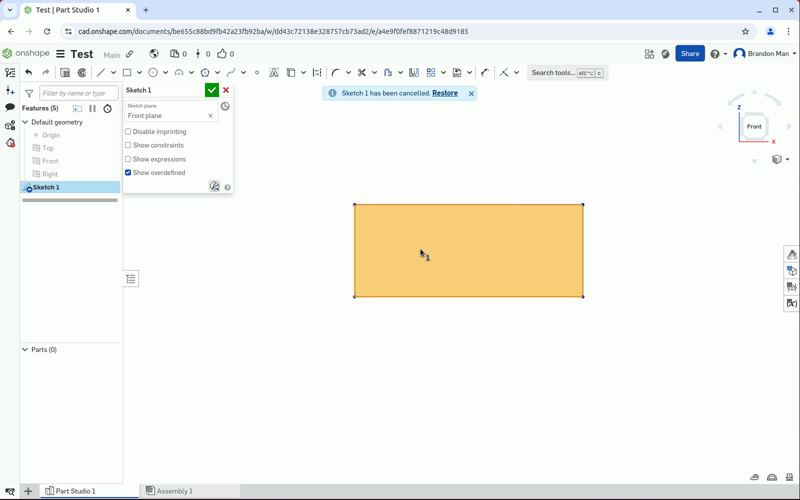
scroll(-6)
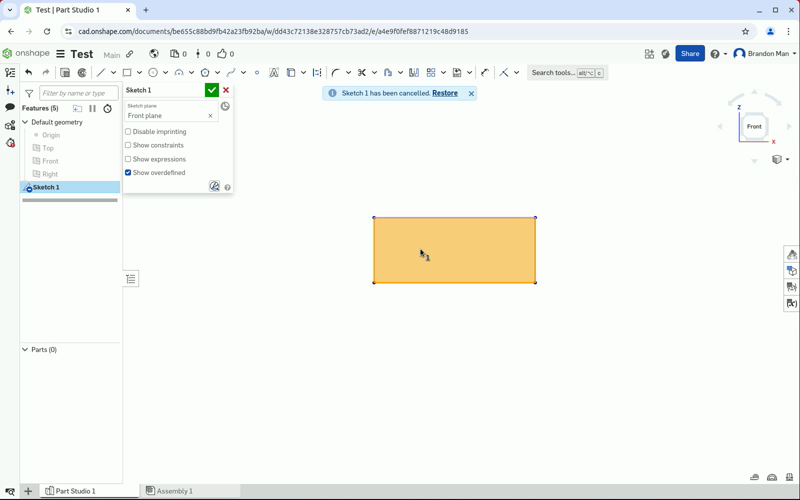
scroll(-6)
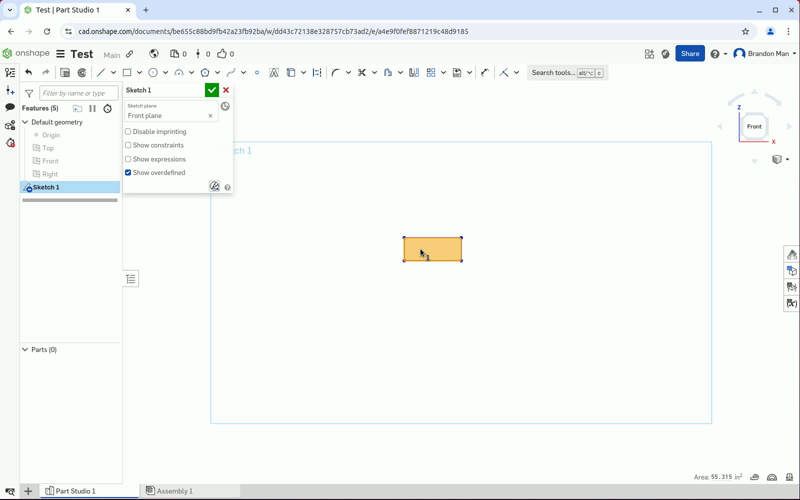
mouse_move(73, 352)
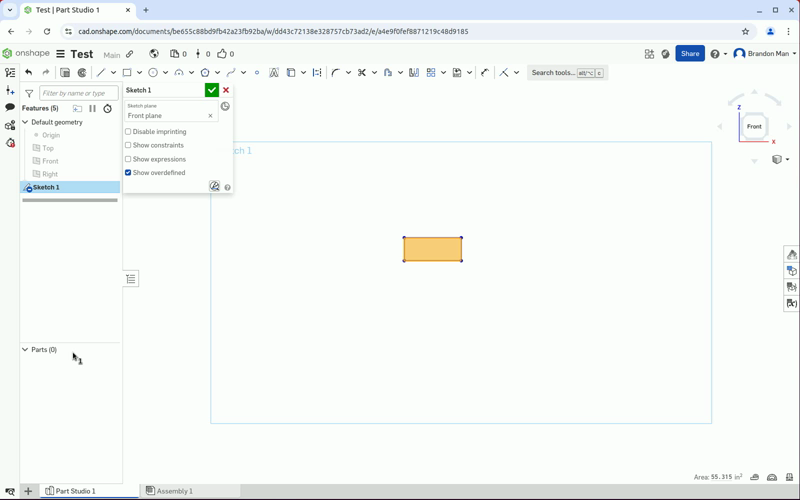
key(shift+y)
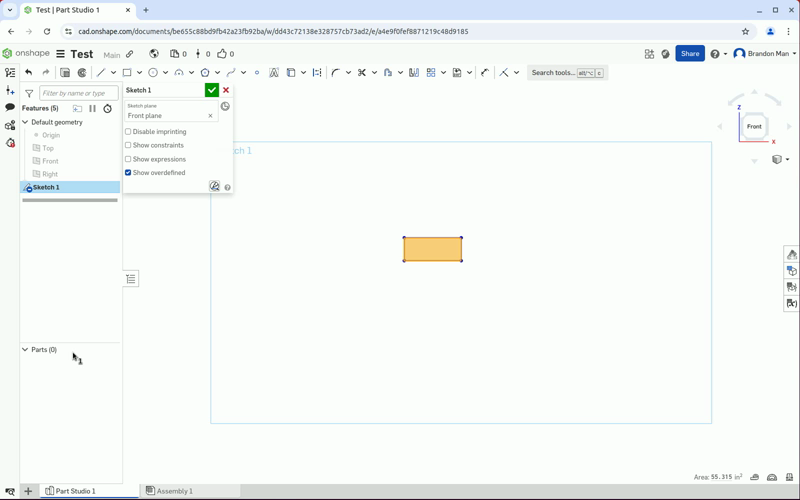
key(shift+e)
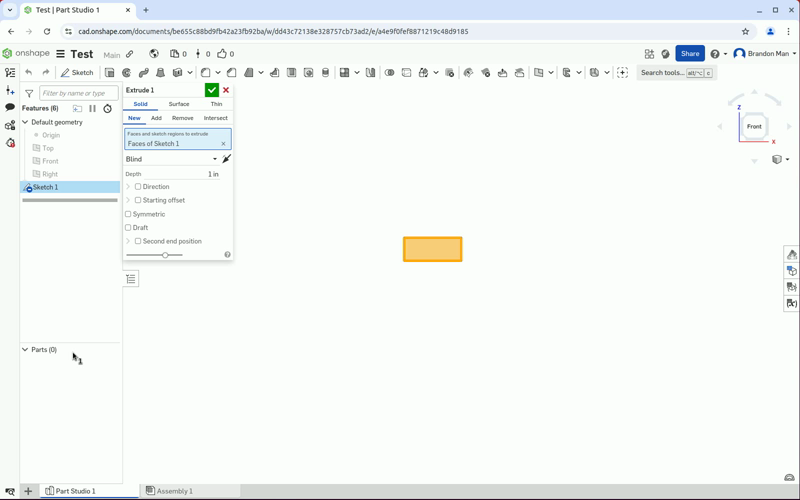
mouse_move(143, 106)
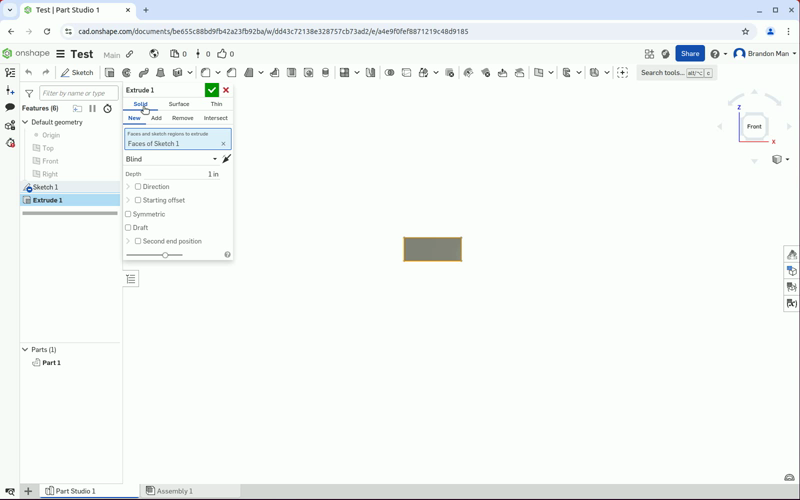
click(143, 106)
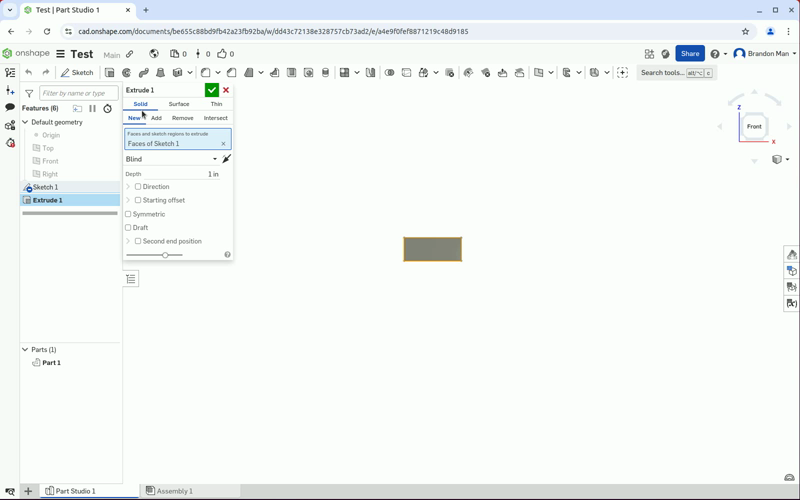
mouse_move(137, 120)
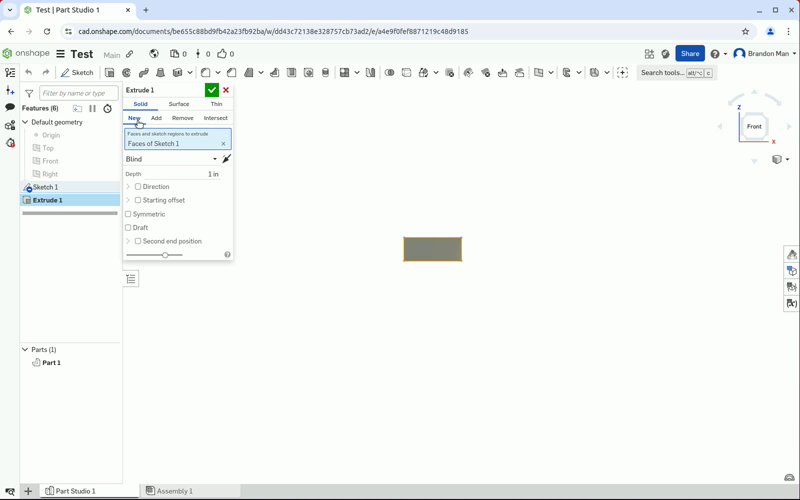
click(137, 120)
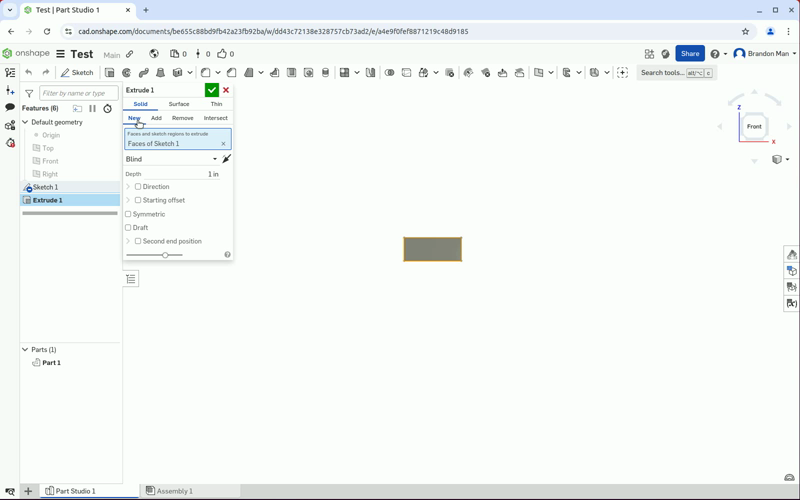
key(tab, 4)
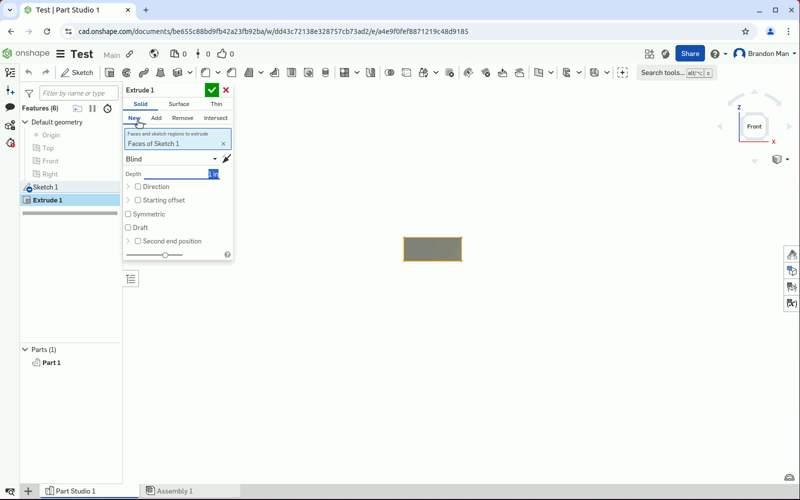
text(8.184)
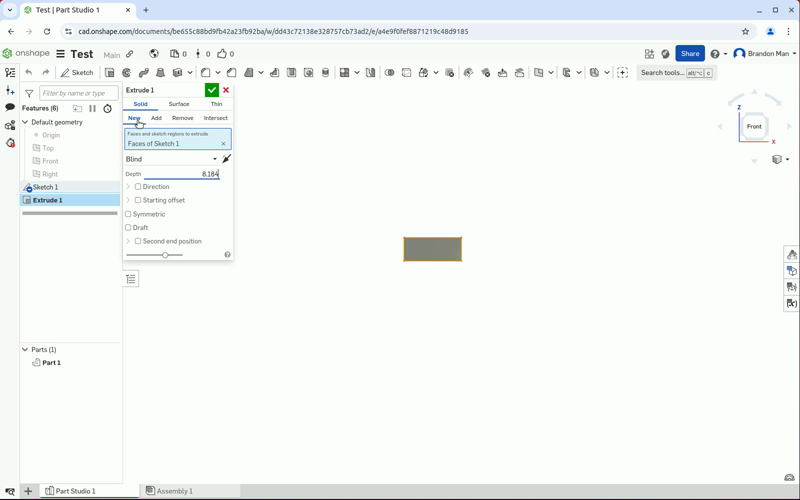
key(tab, 3)
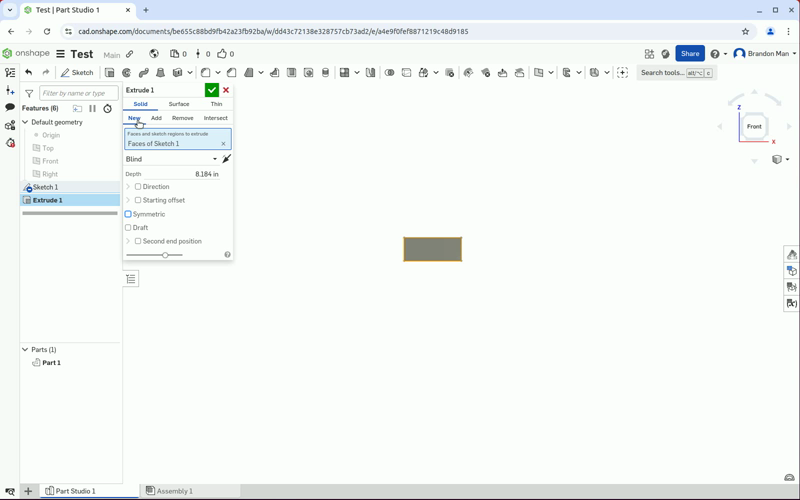
key(space)
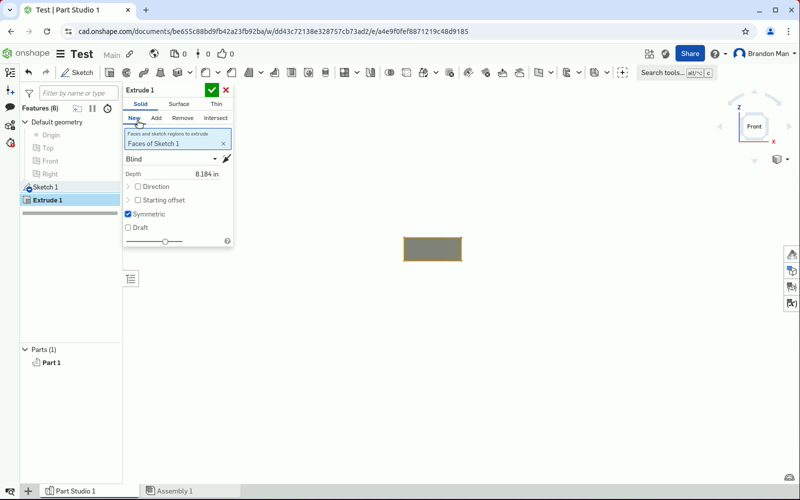
key(enter)
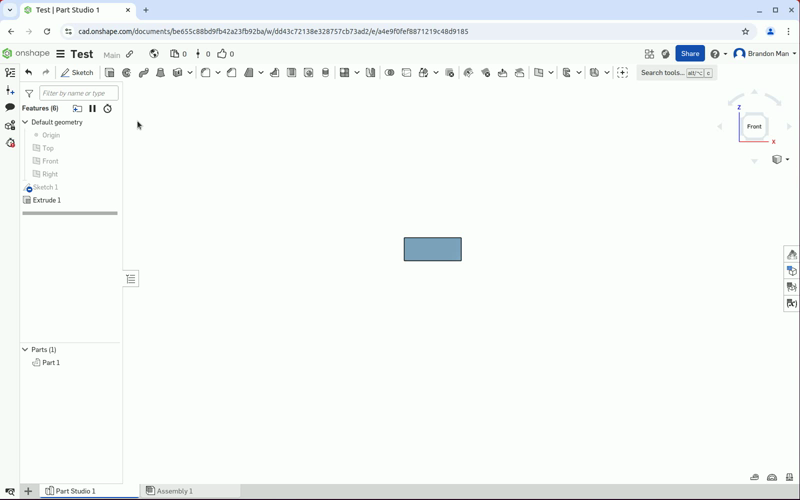
key(shift+h)
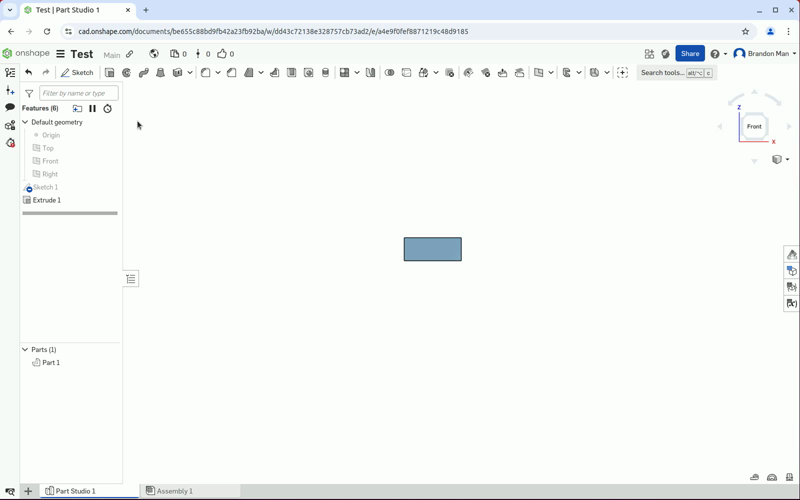
key(shift+h)
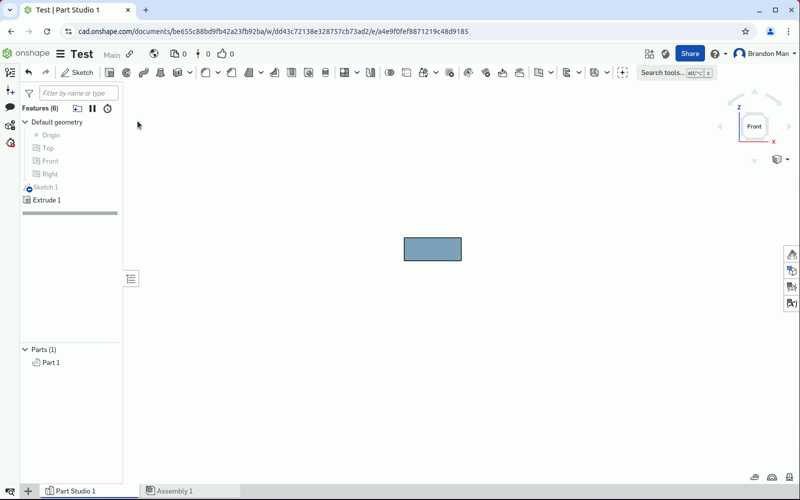
mouse_move(73, 189)
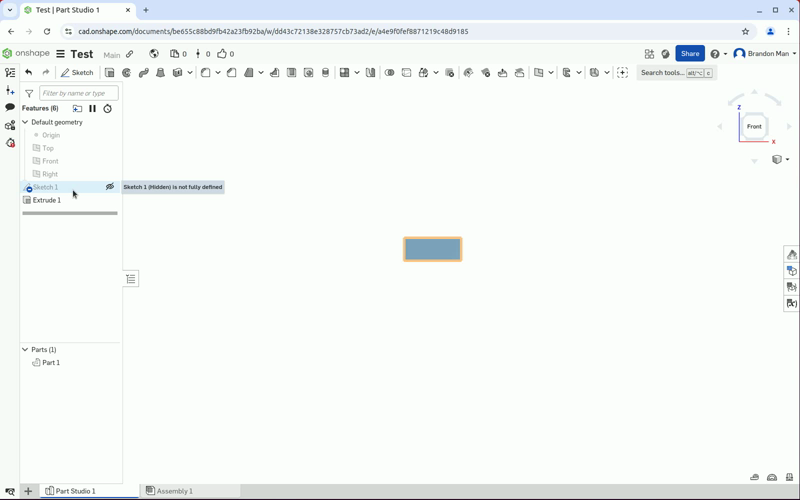
click(73, 189)
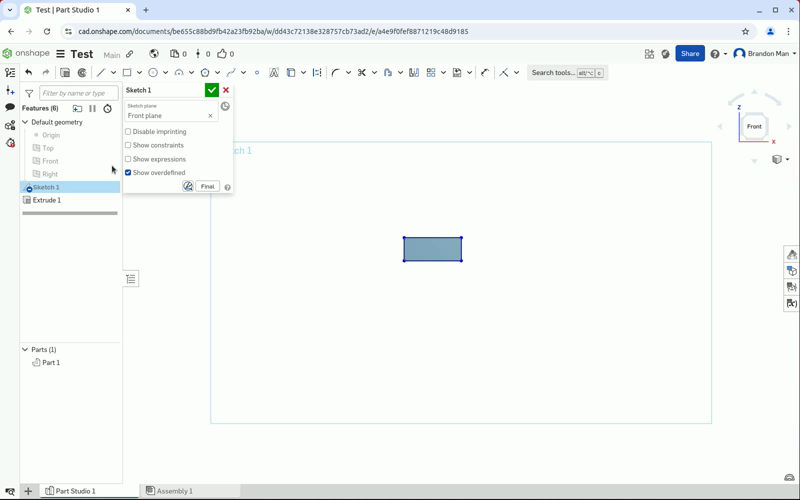
mouse_move(229, 92)
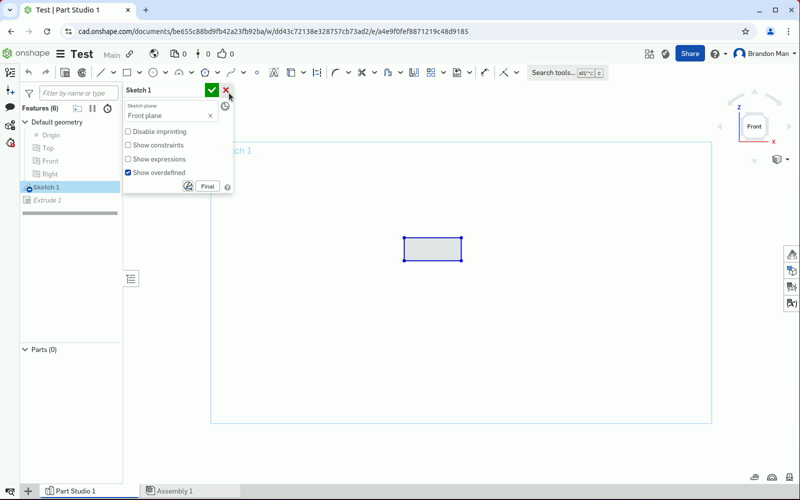
click(229, 92)
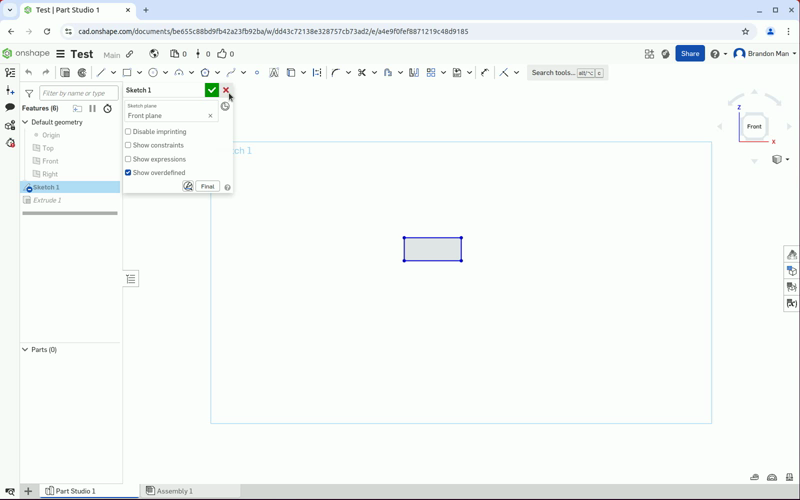
key(shift+s)
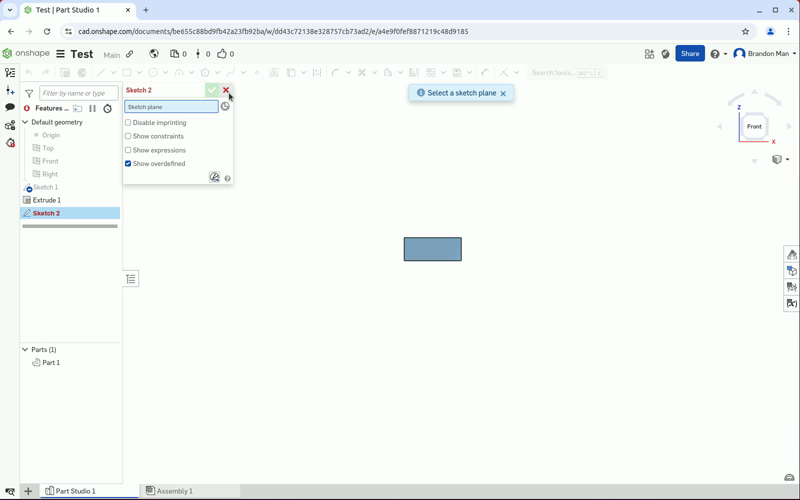
mouse_move(73, 163)
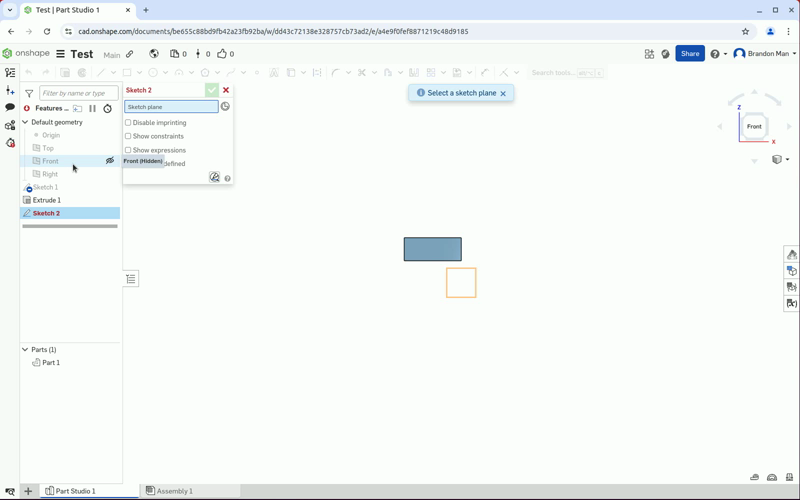
click(73, 163)
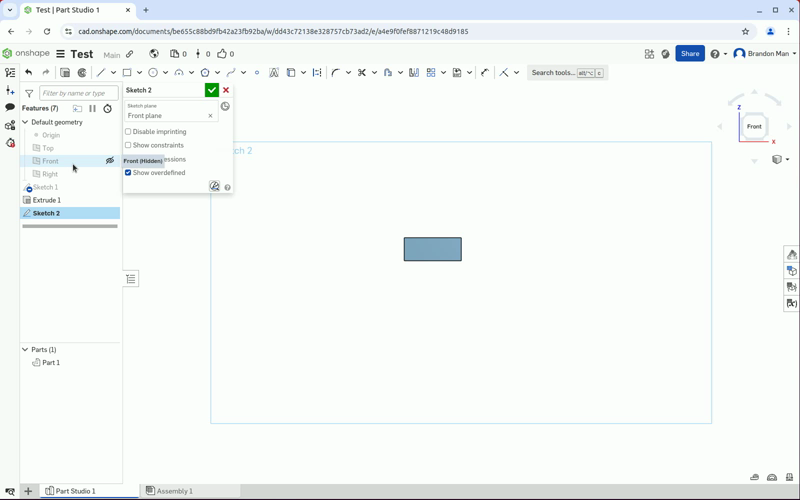
mouse_move(73, 352)
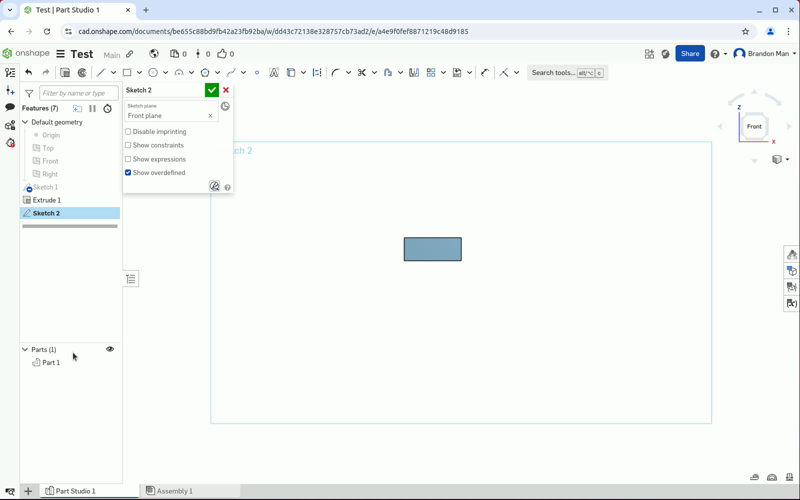
key(y)
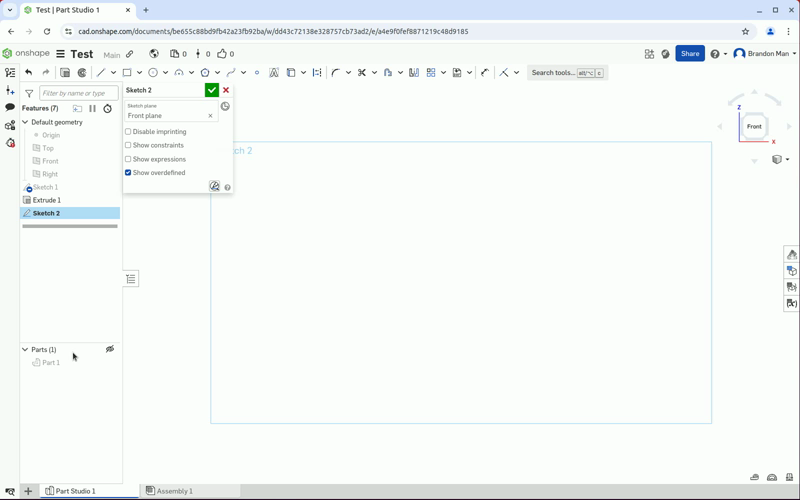
key(l)
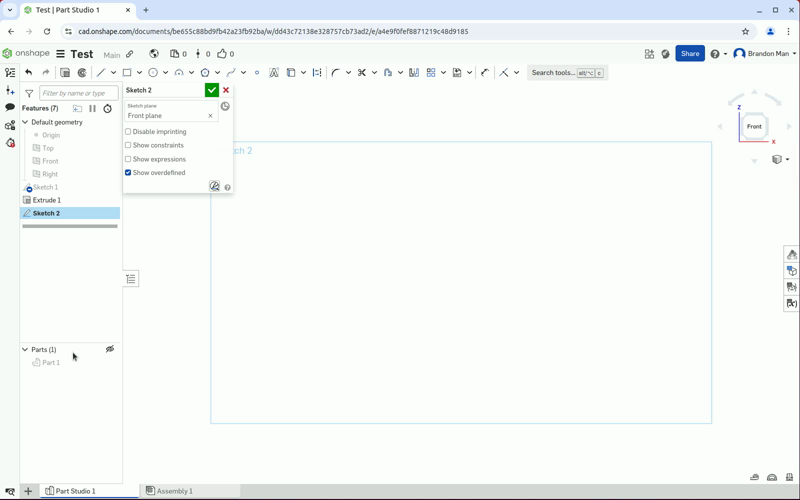
key_down(shift)
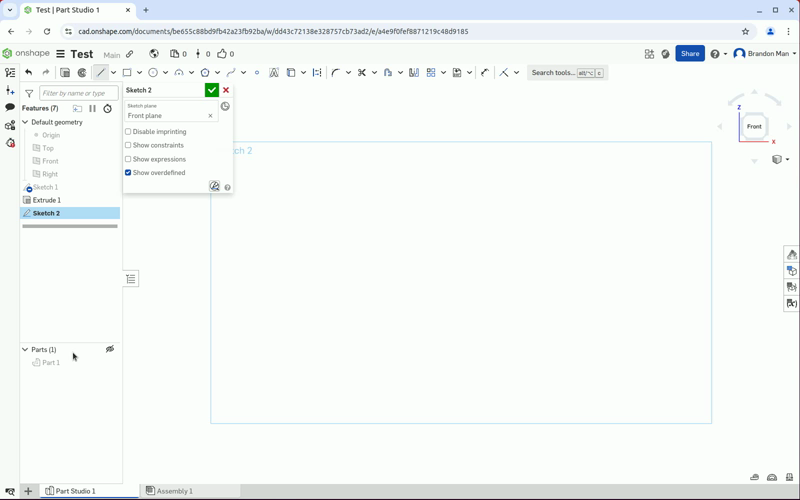
mouse_move(370, 305)
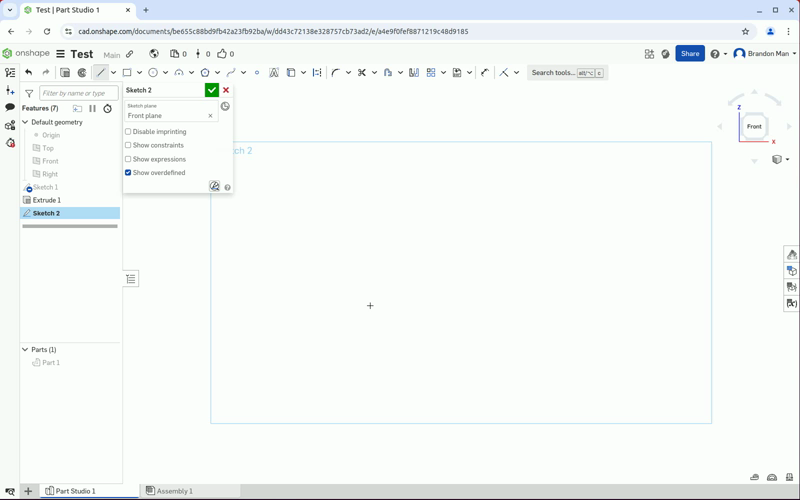
click(370, 305)
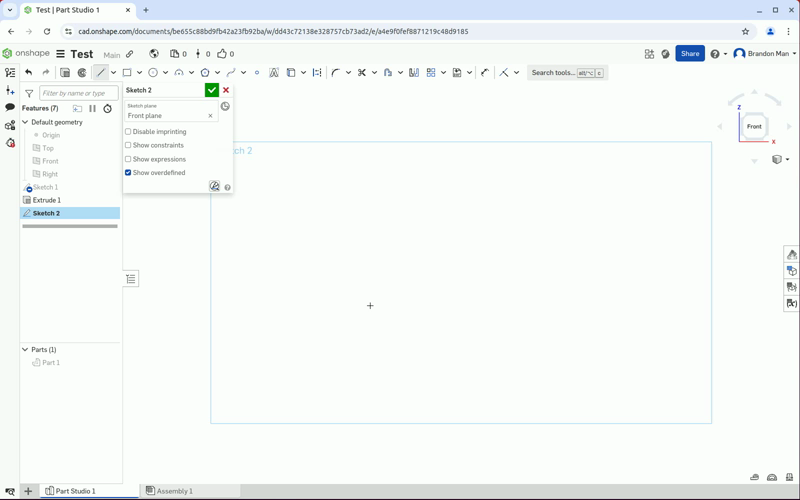
key_up(shift)
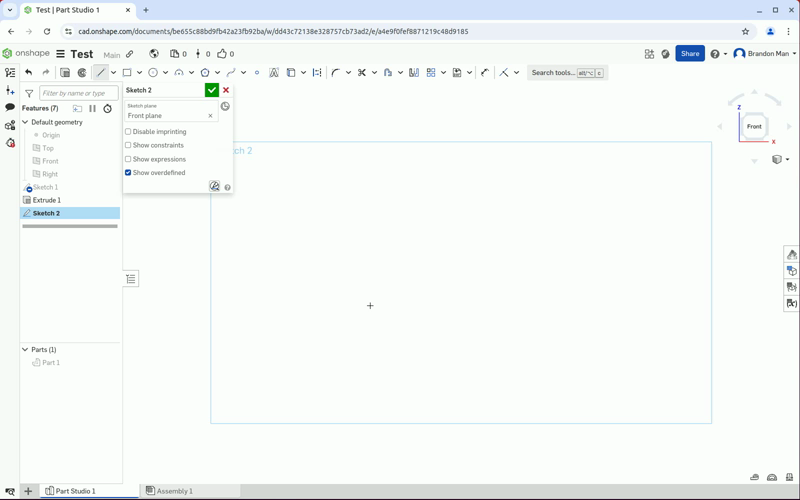
key_down(shift)
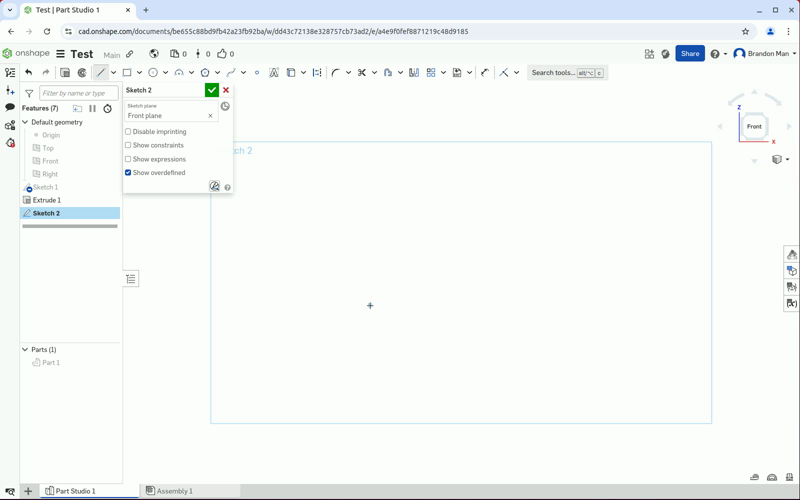
mouse_move(460, 305)
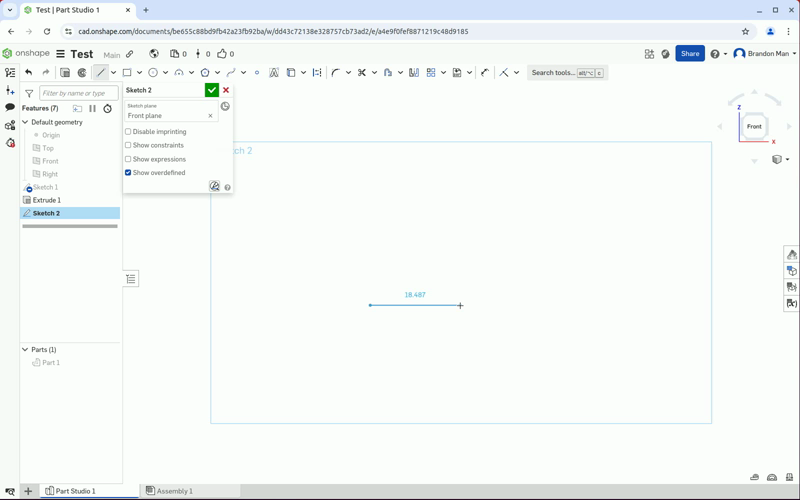
click(460, 305)
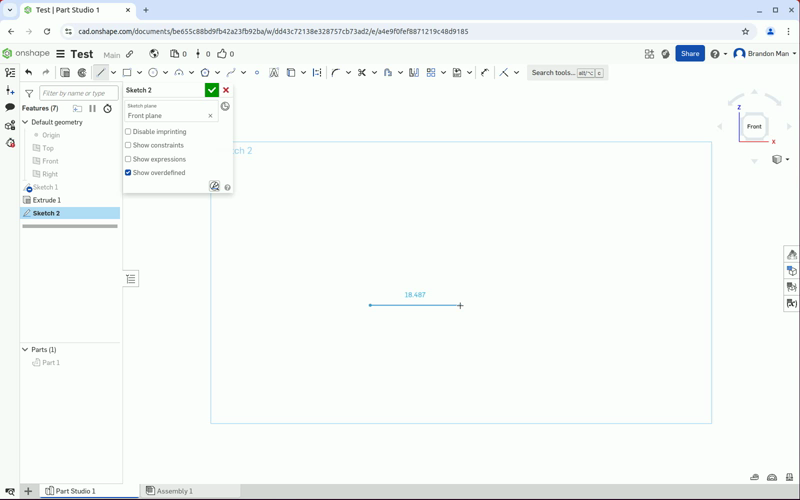
key_up(shift)
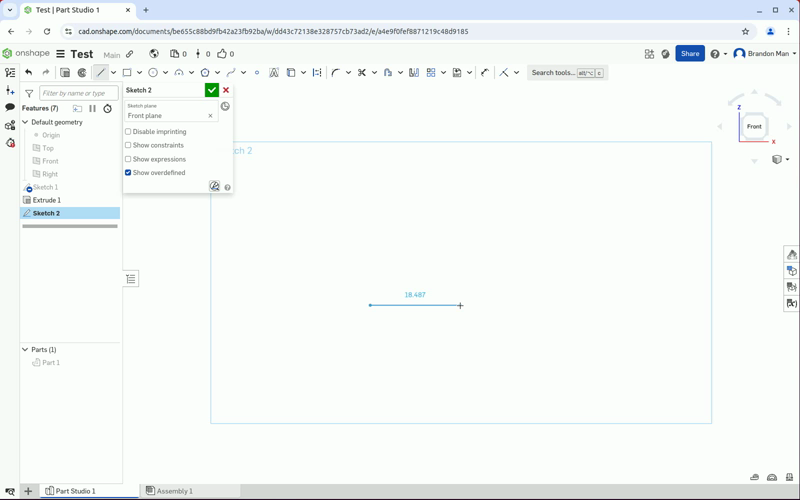
key(esc)
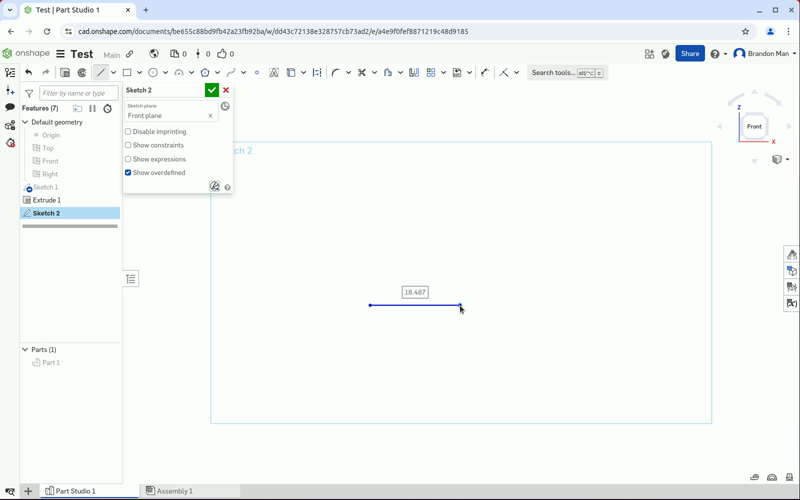
key(a)
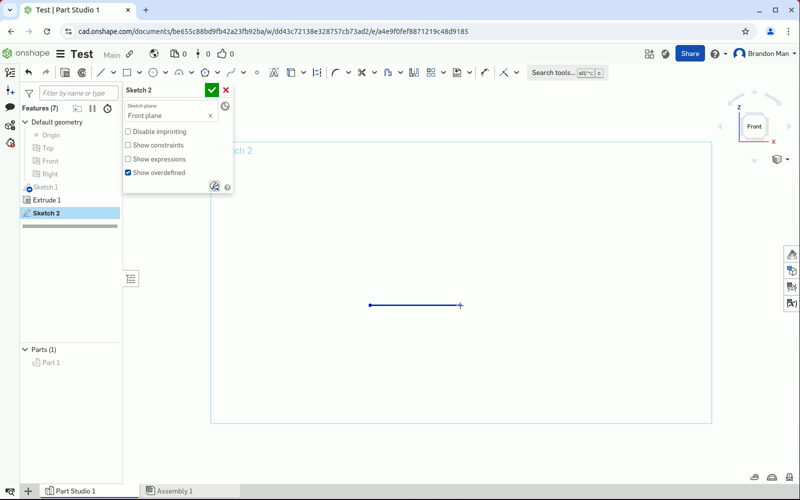
mouse_move(460, 305)
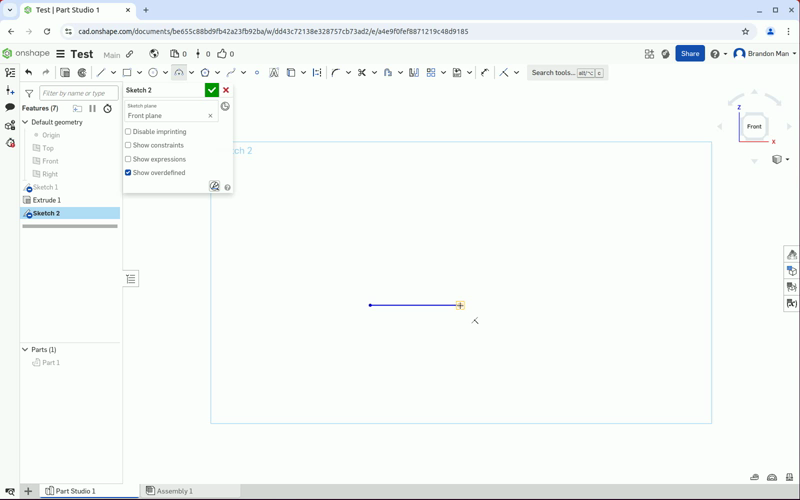
click(460, 305)
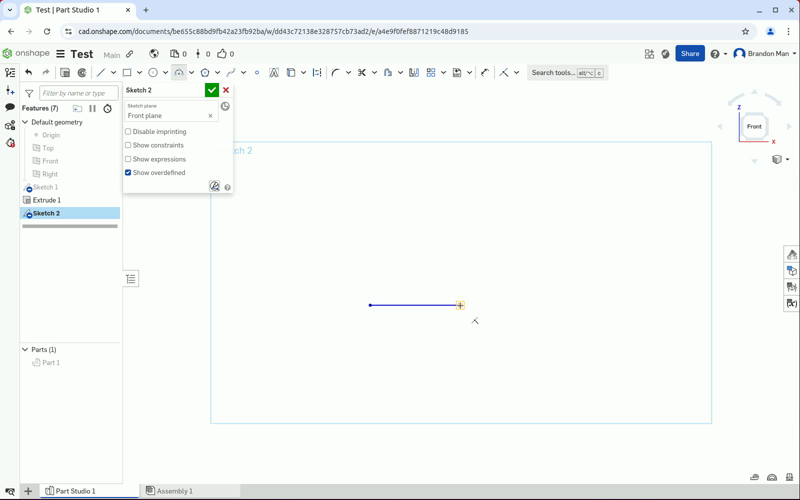
key_down(shift)
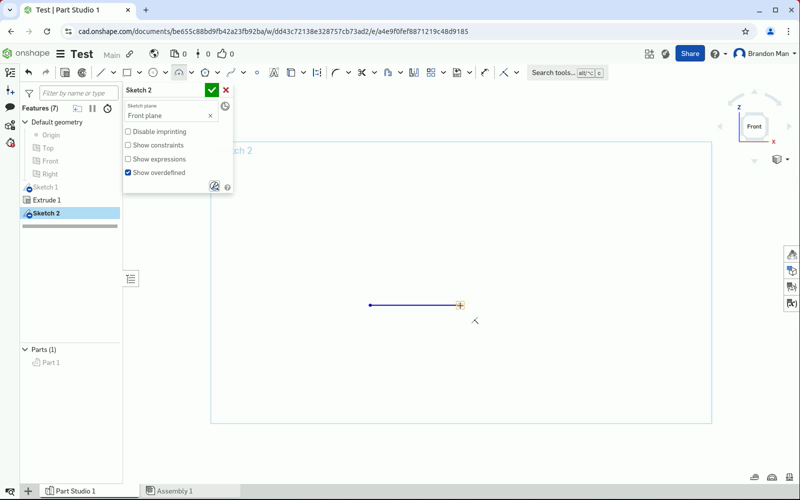
mouse_move(460, 260)
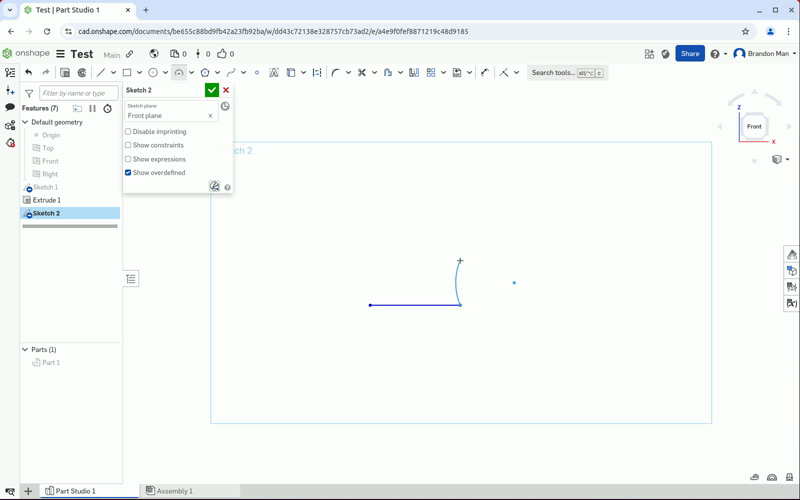
click(460, 260)
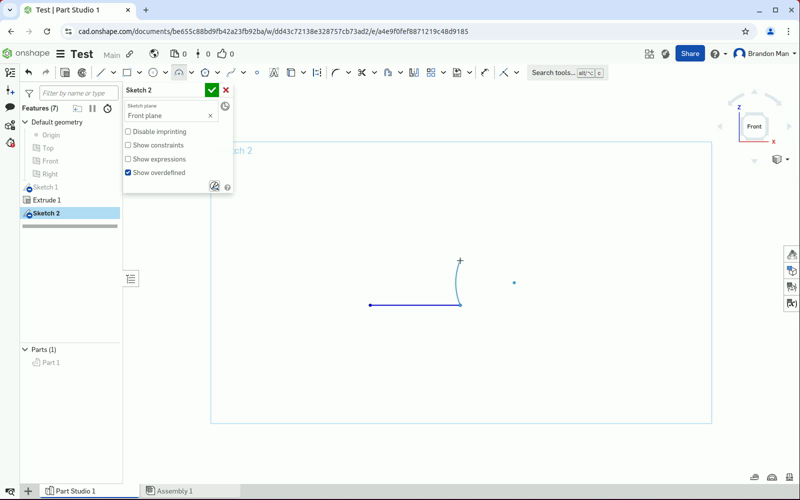
mouse_move(483, 282)
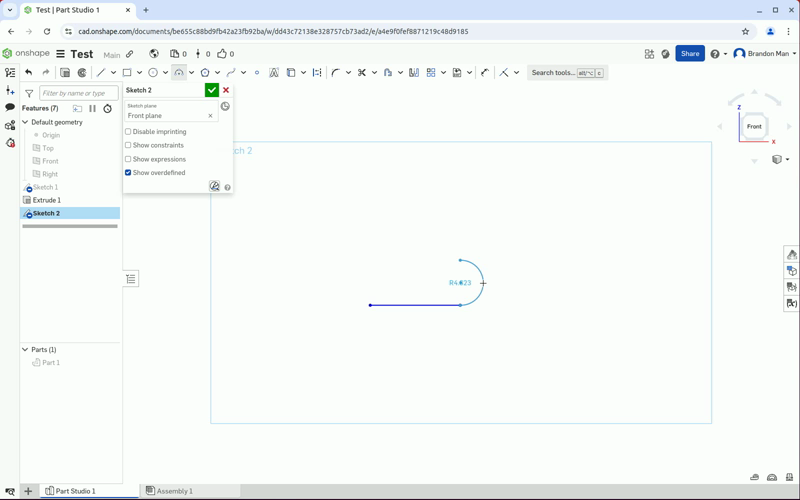
click(483, 282)
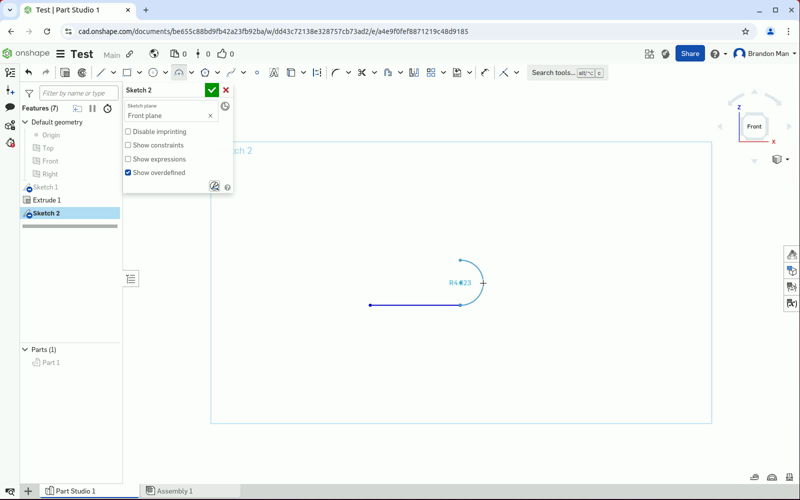
key_up(shift)
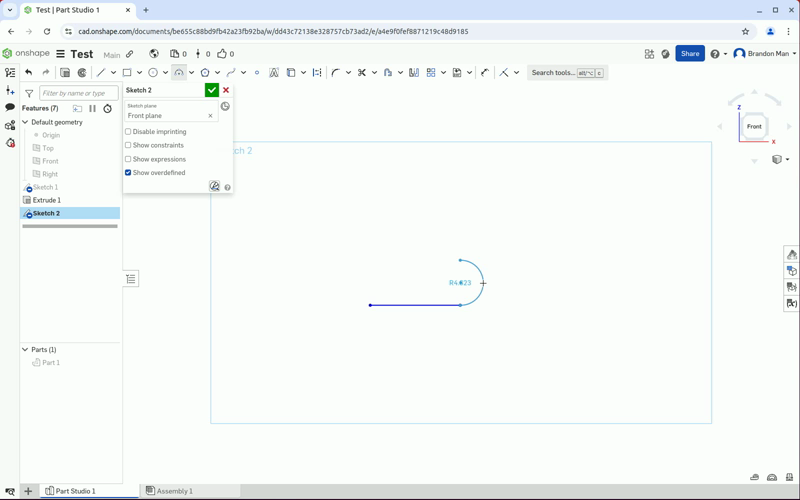
key(esc)
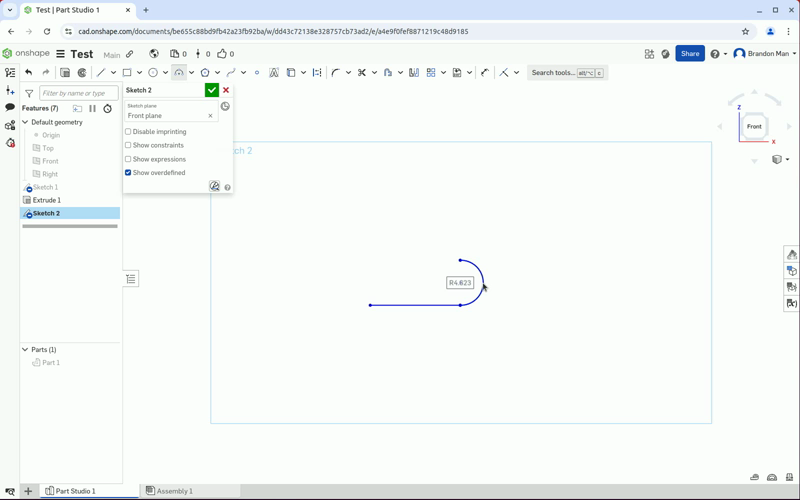
key(l)
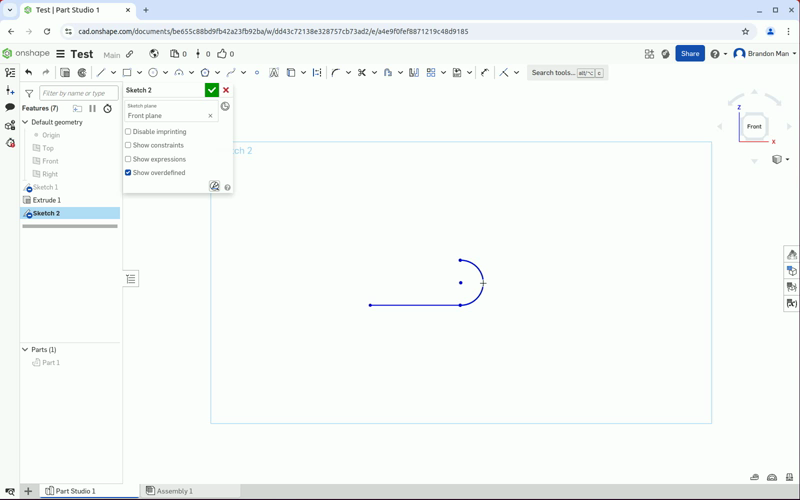
mouse_move(460, 260)
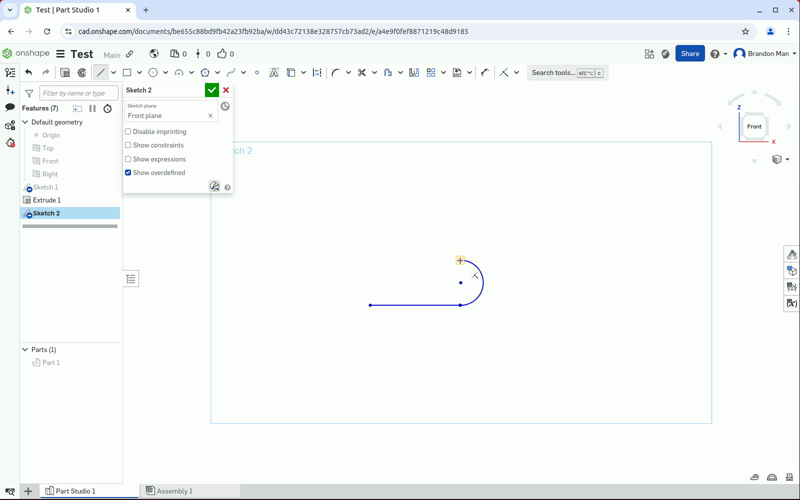
click(460, 260)
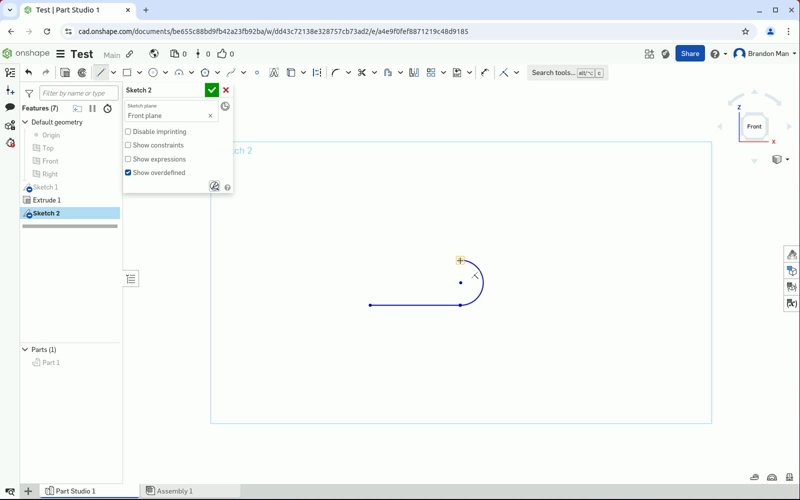
key_down(shift)
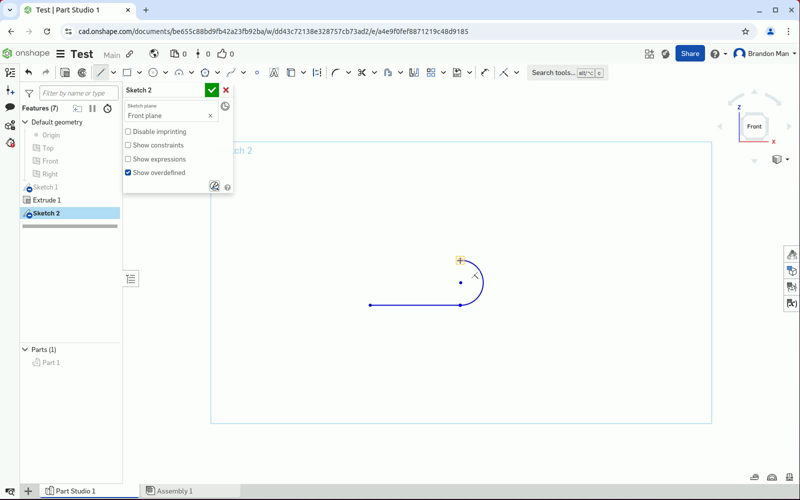
mouse_move(490, 260)
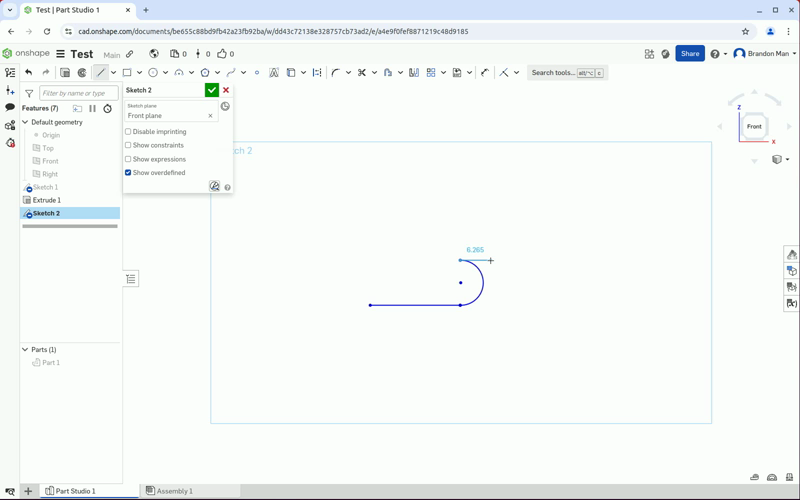
mouse_move(403, 260)
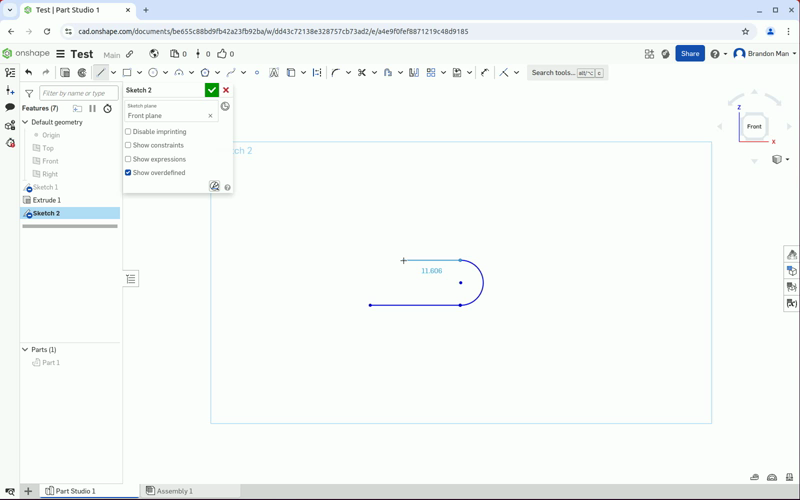
click(403, 260)
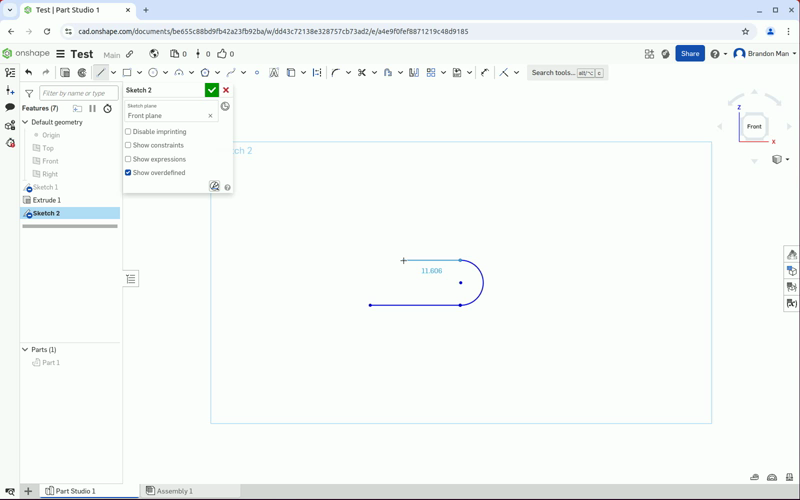
key_up(shift)
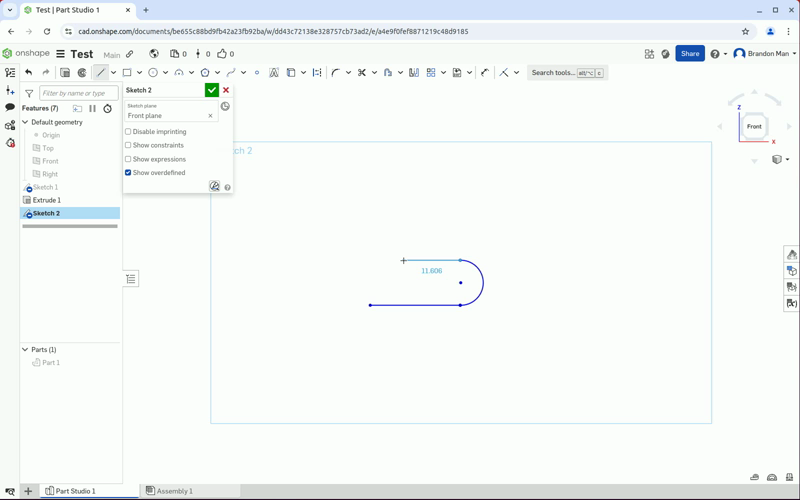
key_down(shift)
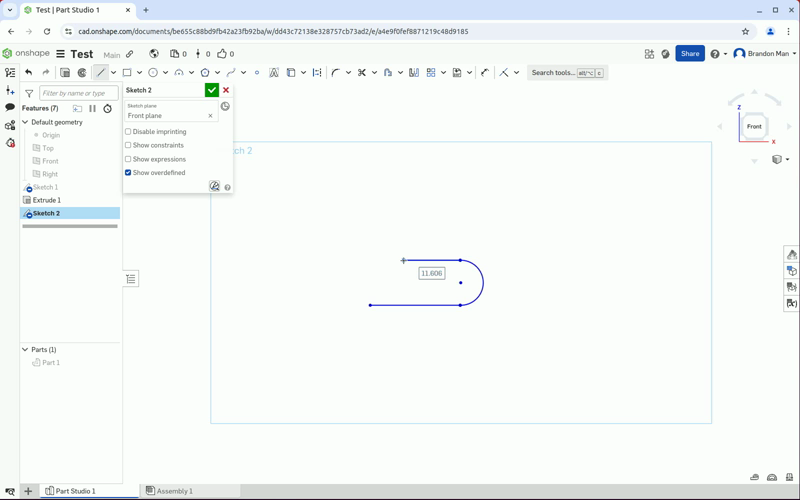
mouse_move(433, 260)
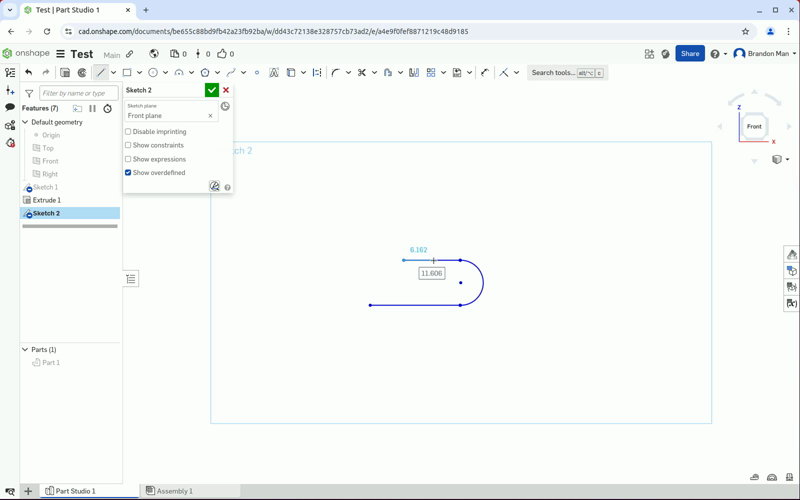
mouse_move(370, 260)
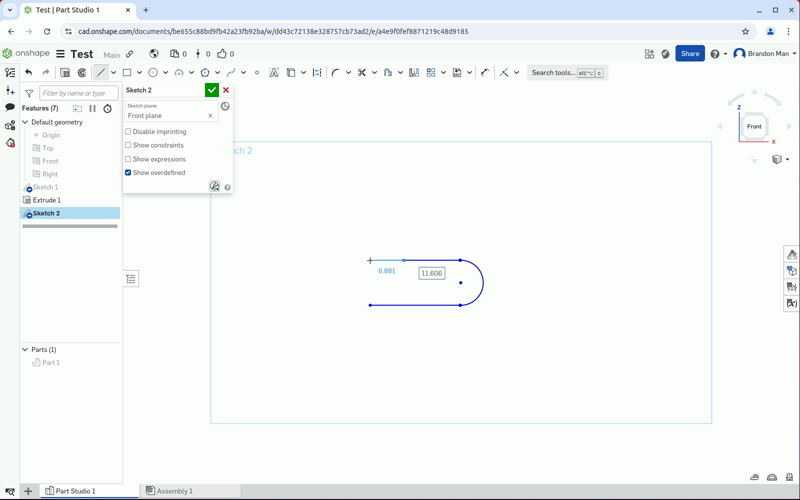
click(370, 260)
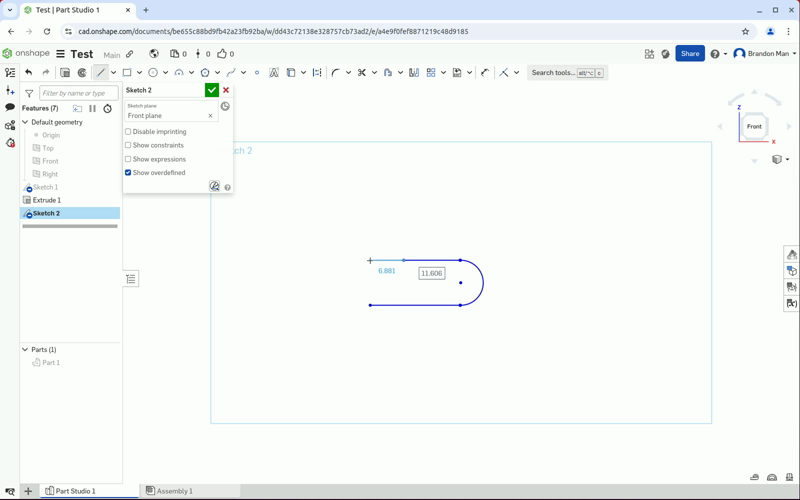
key_up(shift)
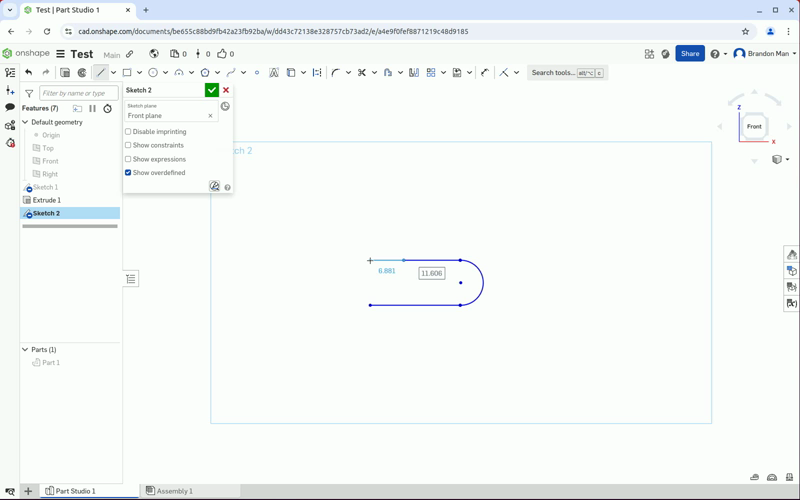
key(esc)
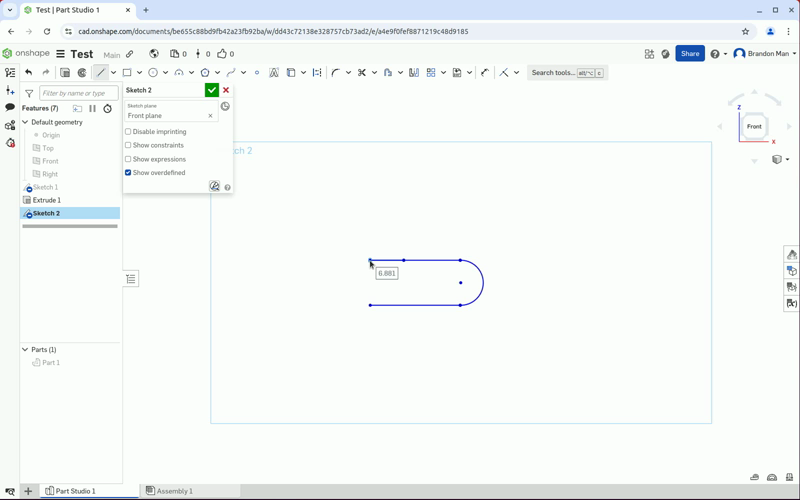
key(a)
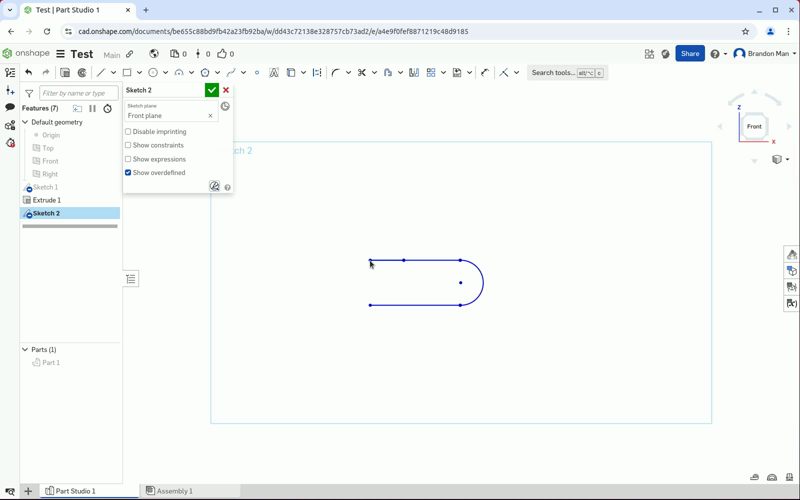
mouse_move(370, 260)
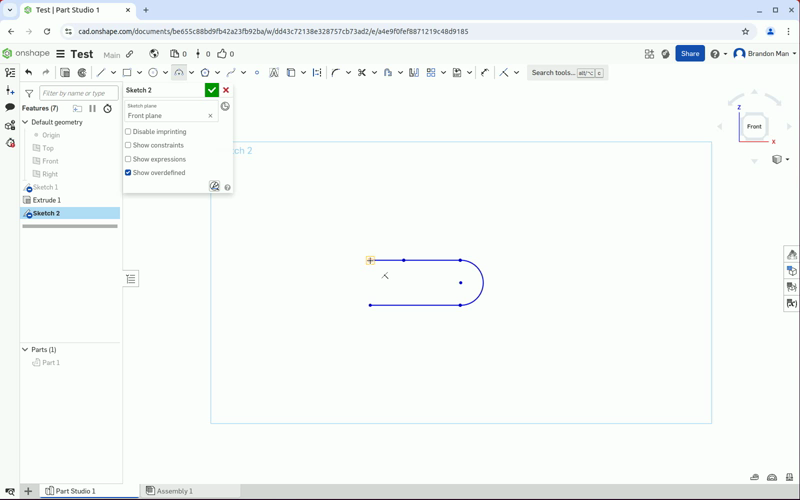
click(370, 260)
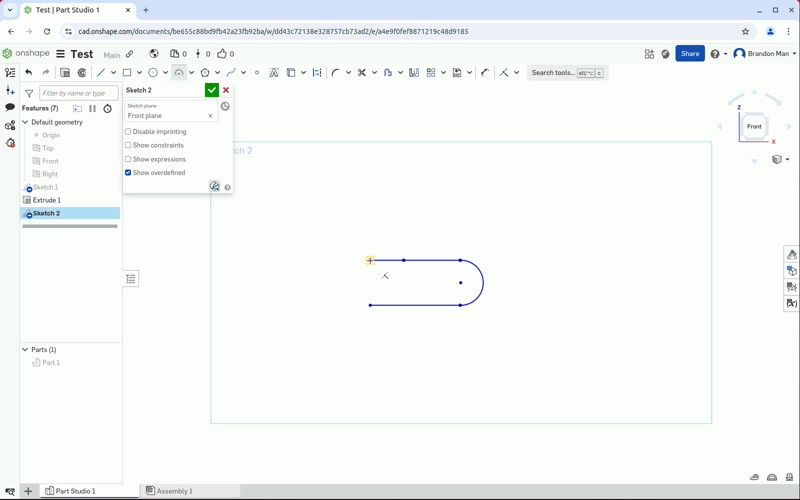
mouse_move(370, 305)
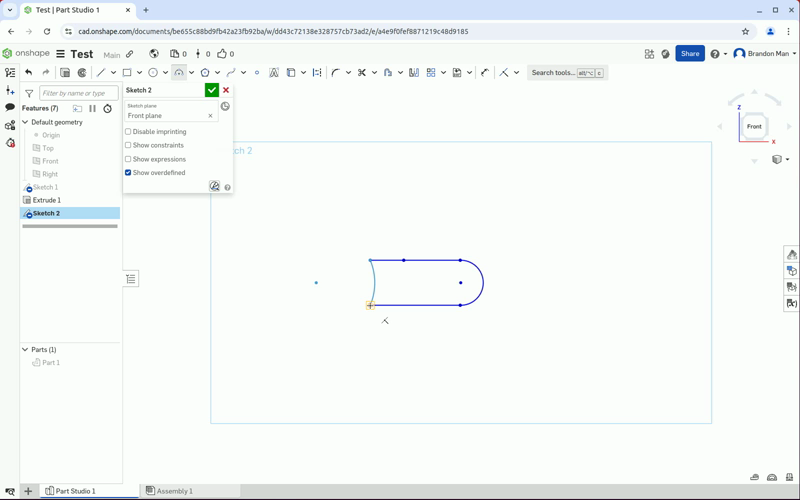
click(370, 305)
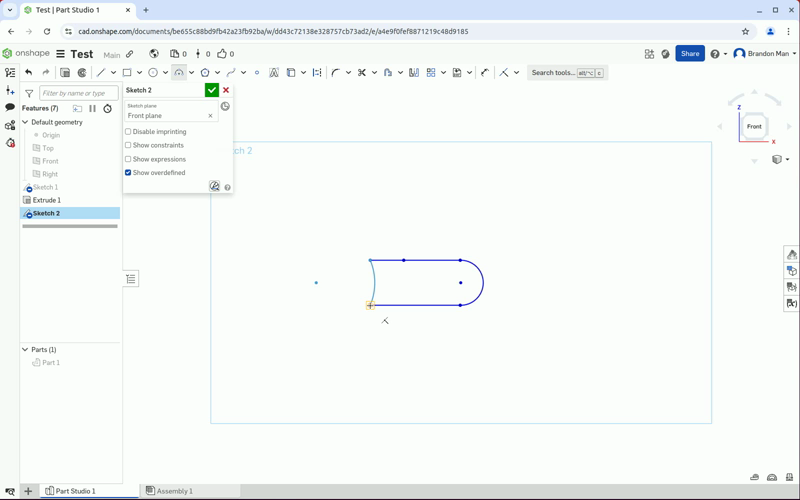
key_down(shift)
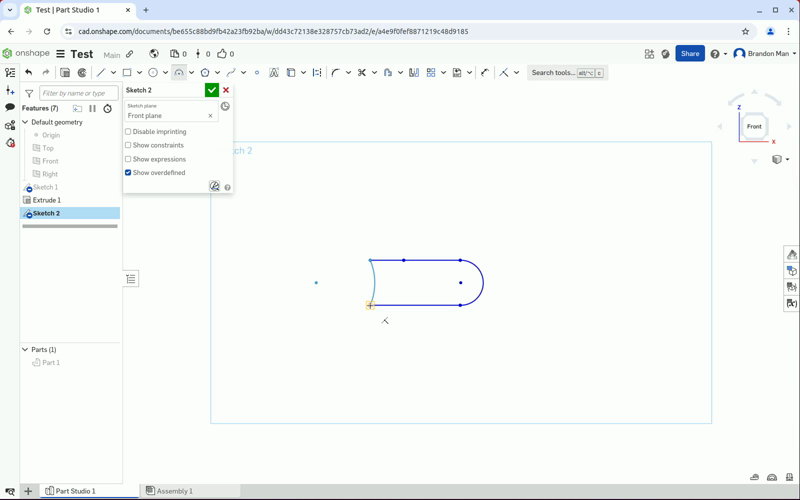
mouse_move(347, 282)
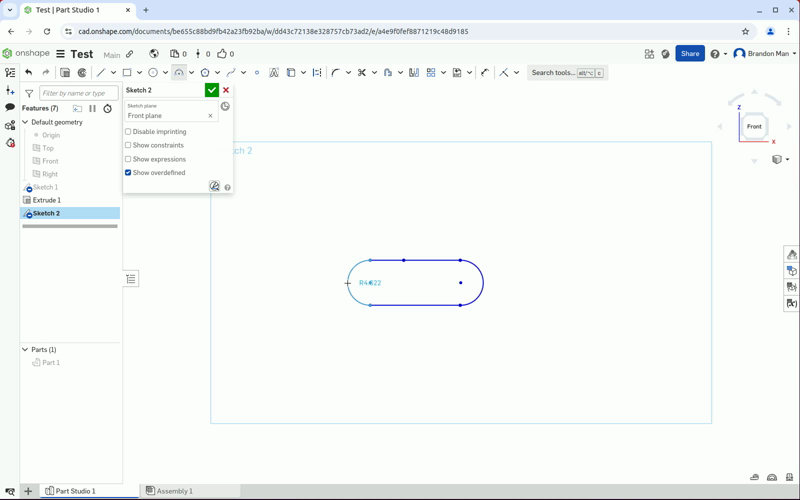
click(347, 282)
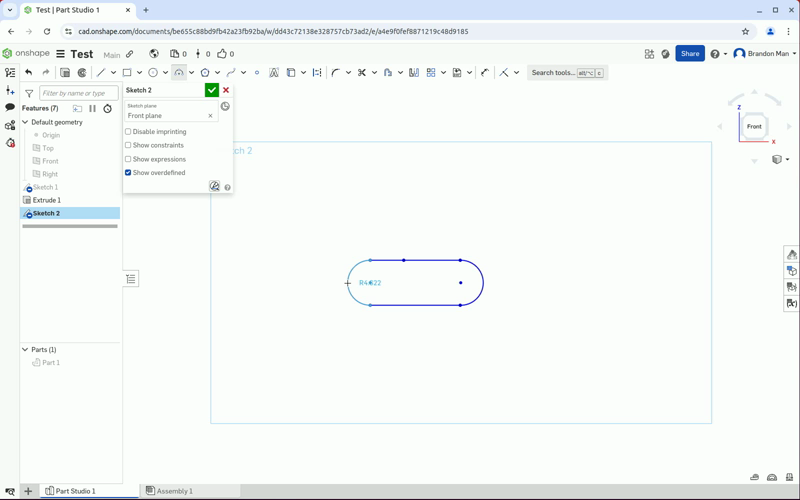
key_up(shift)
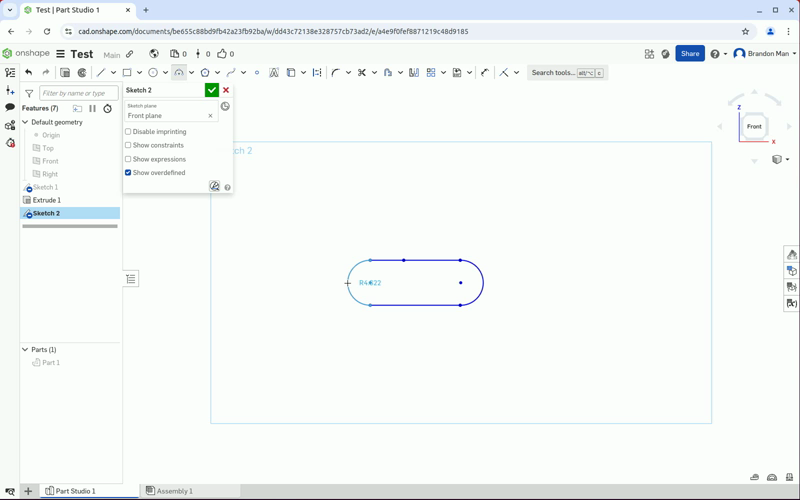
key(esc)
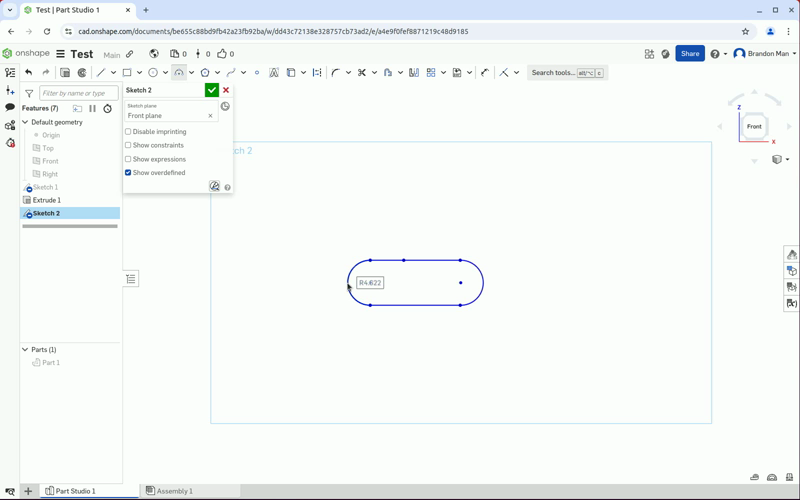
key(c)
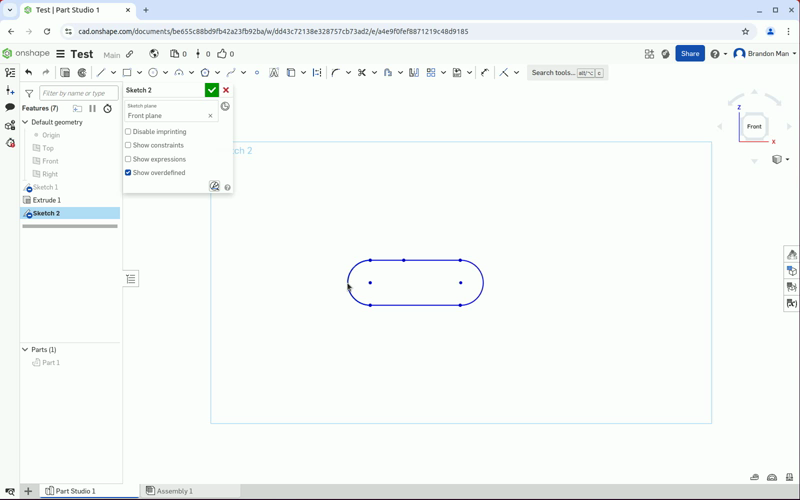
key_down(shift)
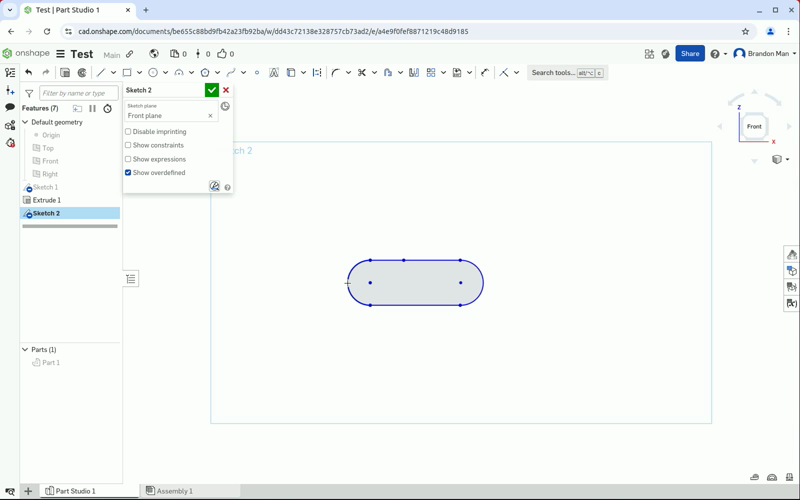
mouse_move(370, 282)
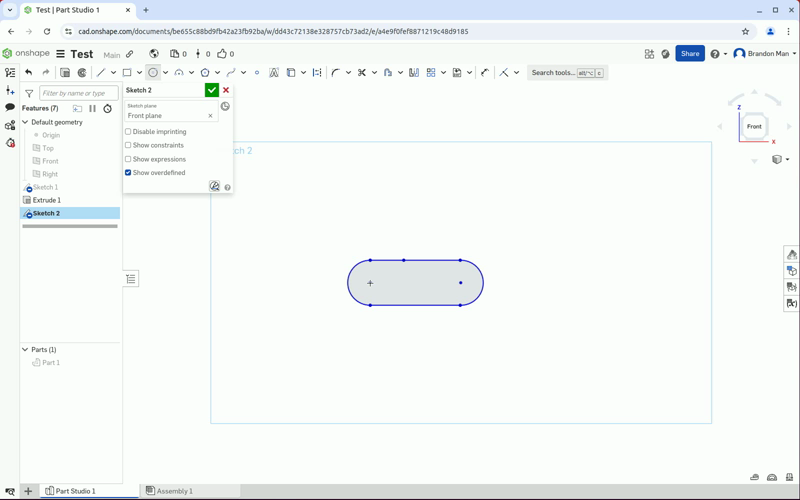
click(370, 282)
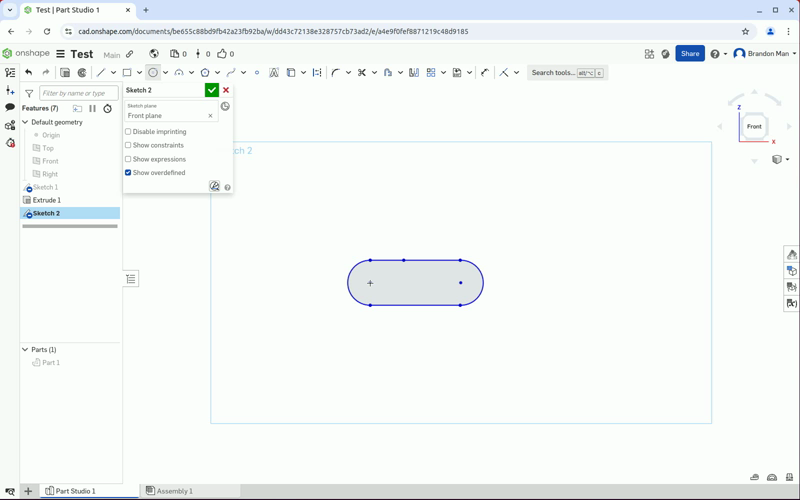
key_up(shift)
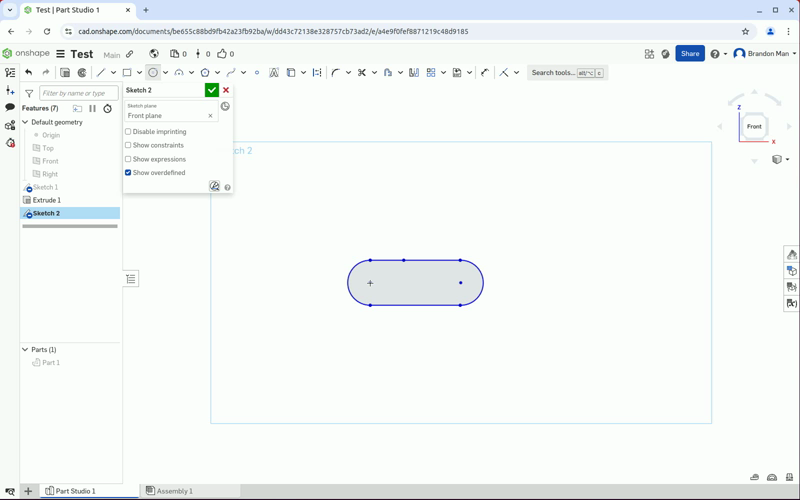
mouse_move(378, 282)
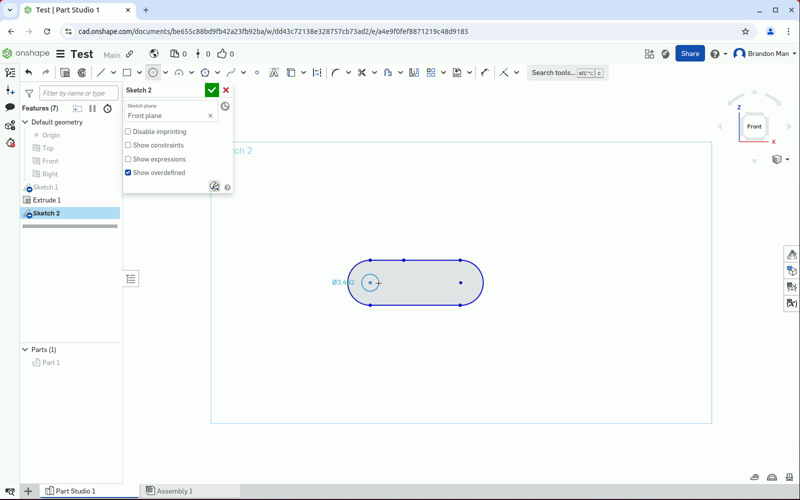
click(378, 282)
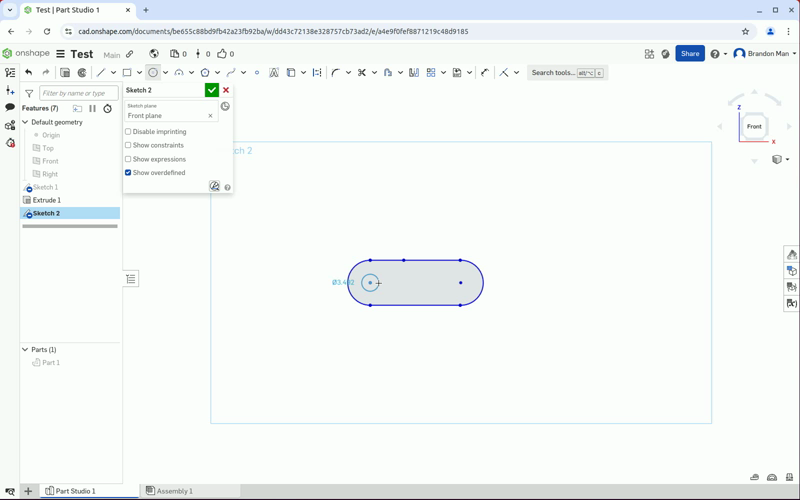
key(esc)
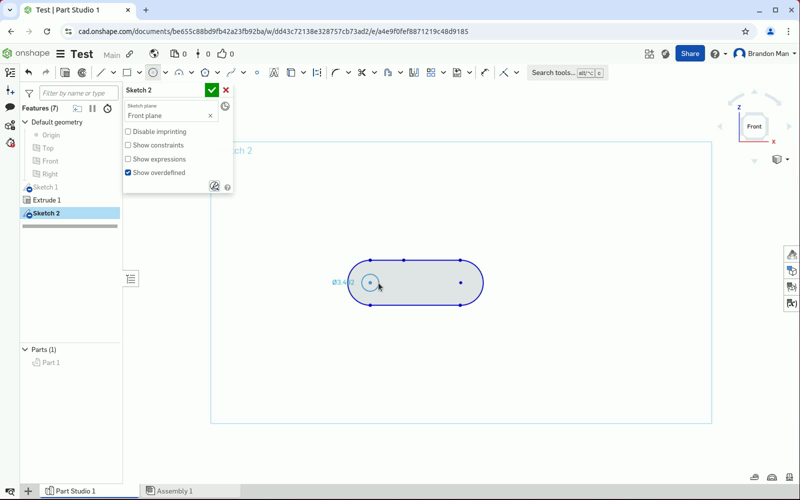
key(c)
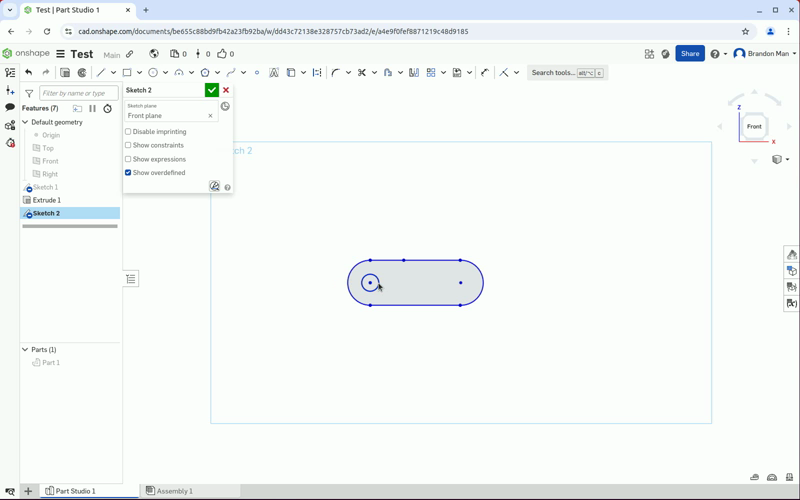
key_down(shift)
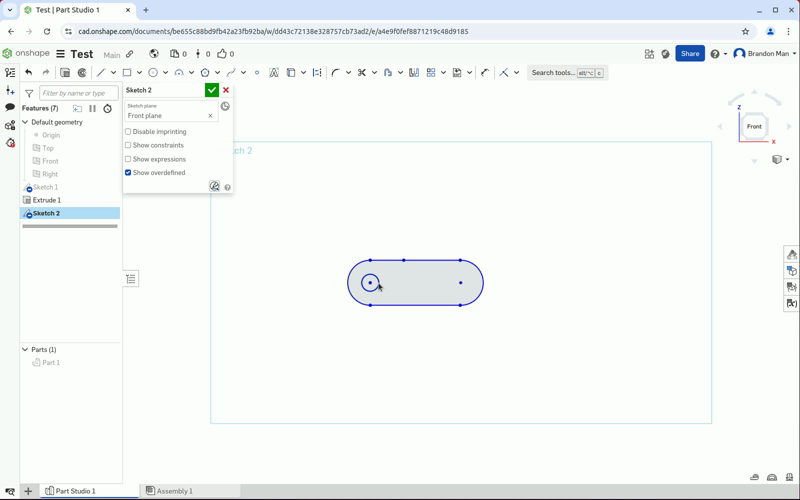
mouse_move(460, 282)
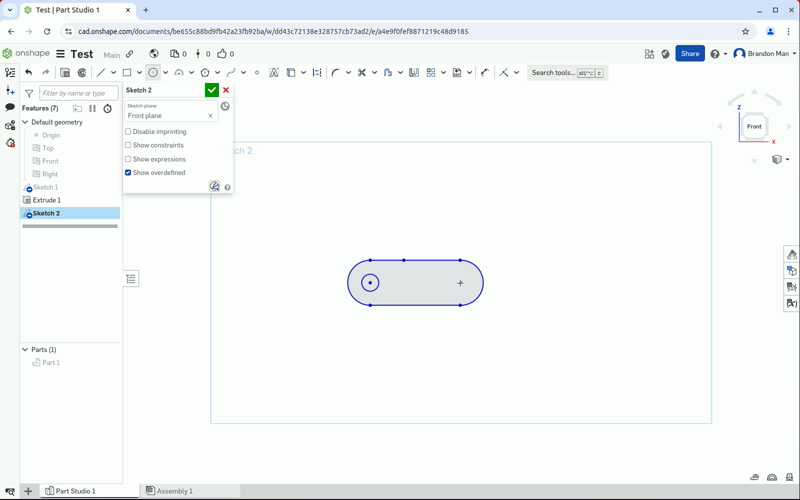
click(460, 282)
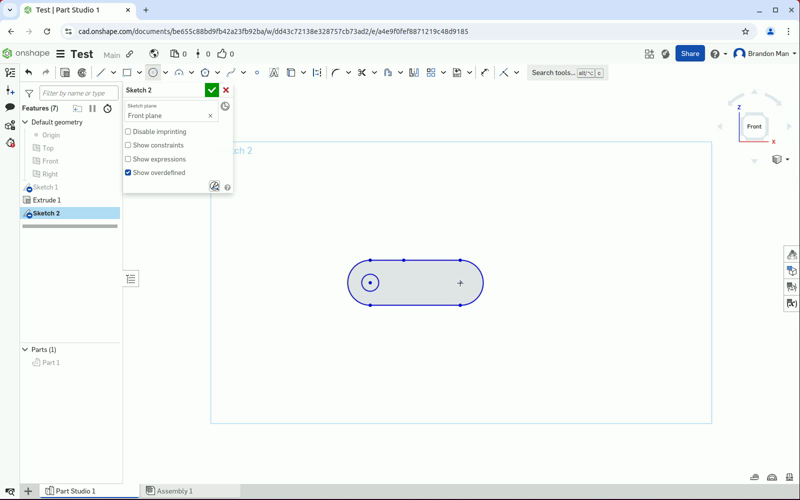
key_up(shift)
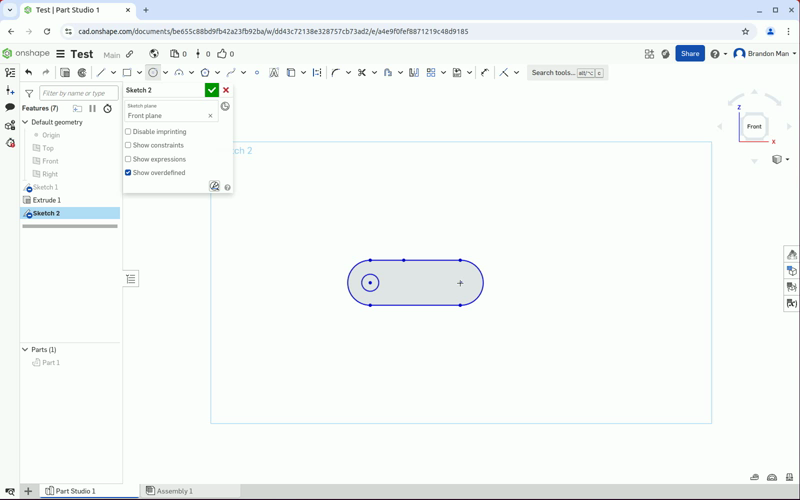
mouse_move(468, 282)
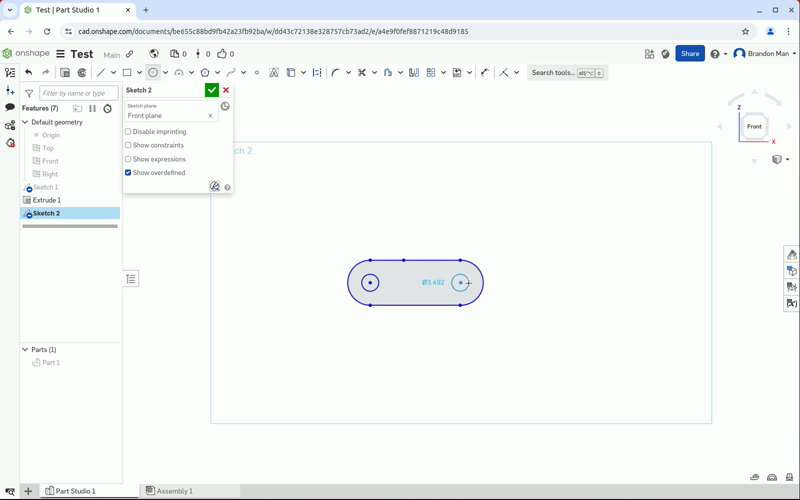
click(468, 282)
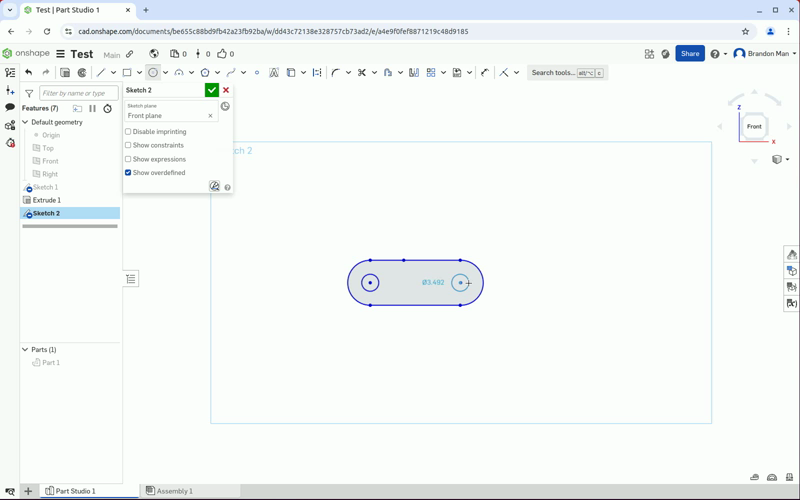
key(esc)
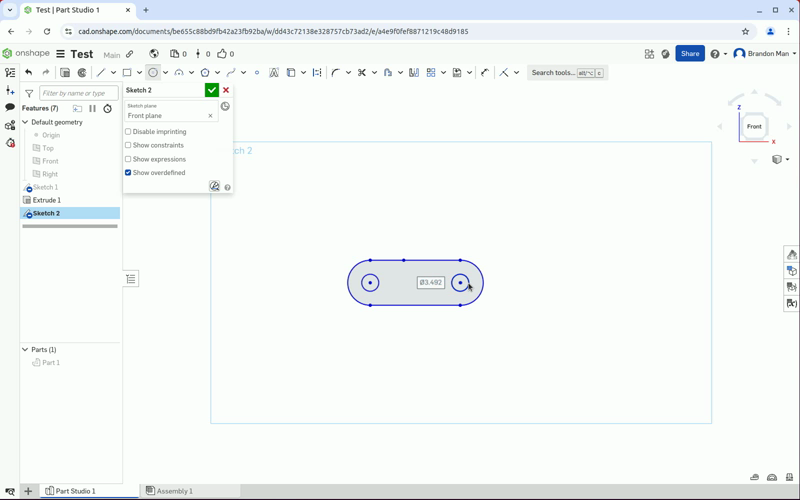
mouse_move(371, 299)
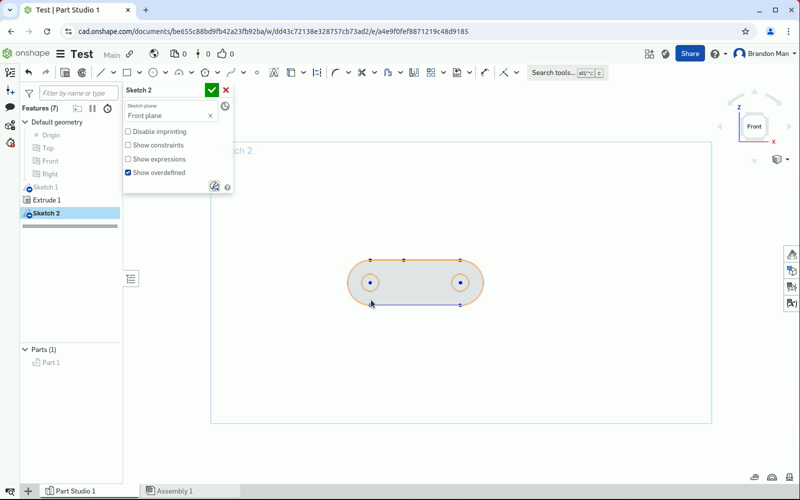
click(371, 299)
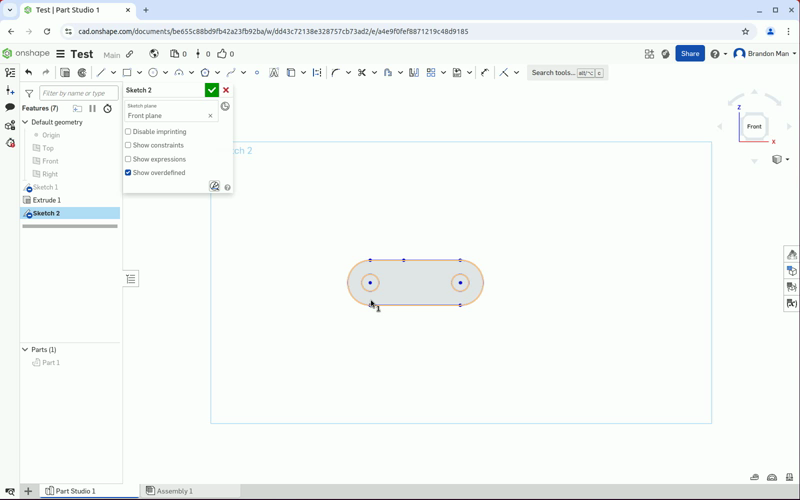
mouse_move(73, 352)
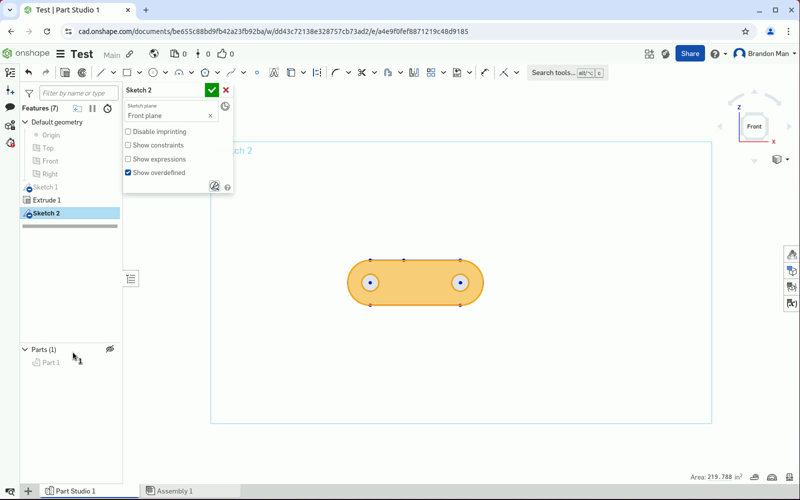
key(shift+y)
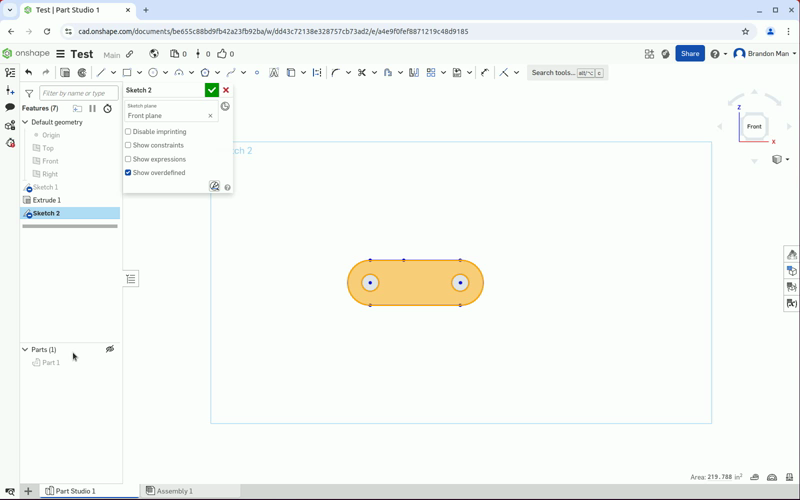
key(shift+e)
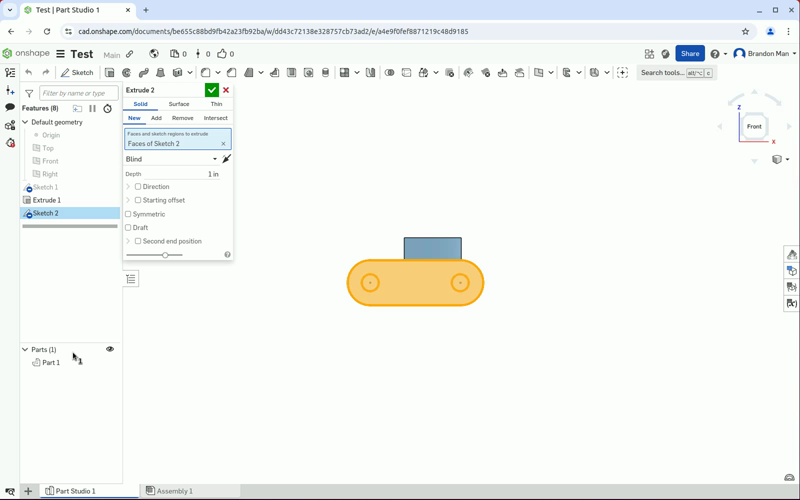
mouse_move(143, 106)
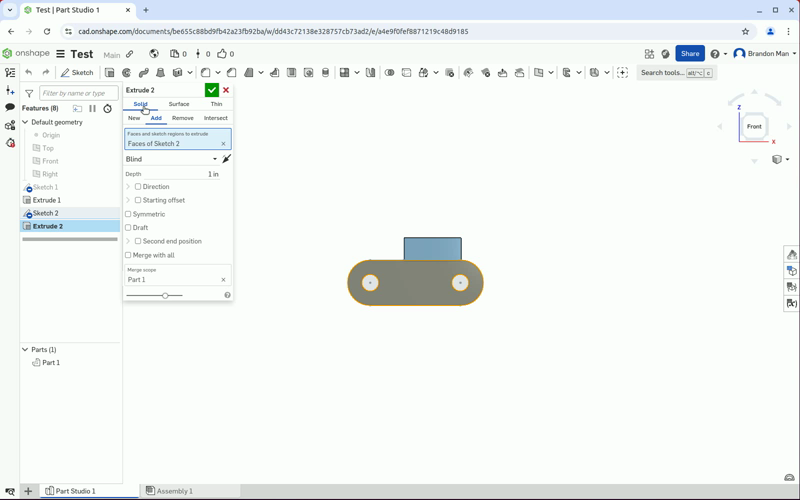
click(143, 106)
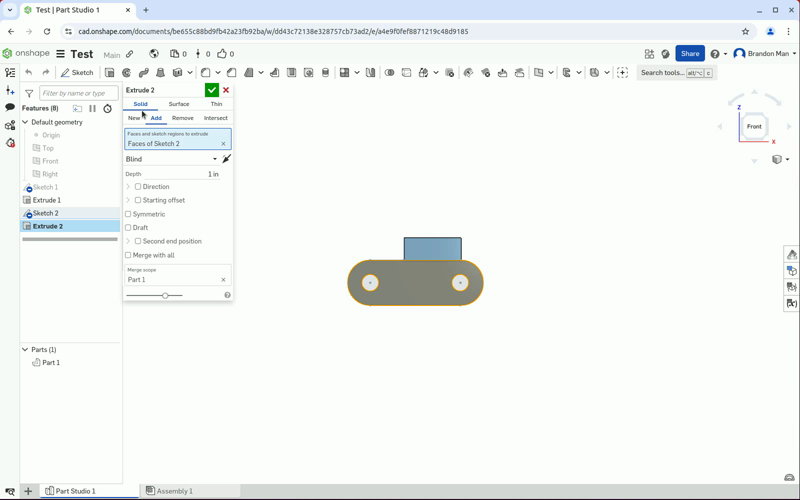
mouse_move(137, 120)
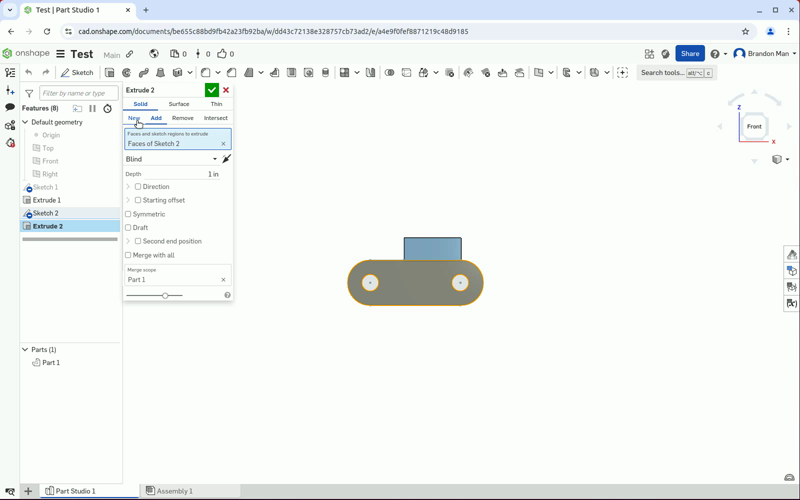
click(137, 120)
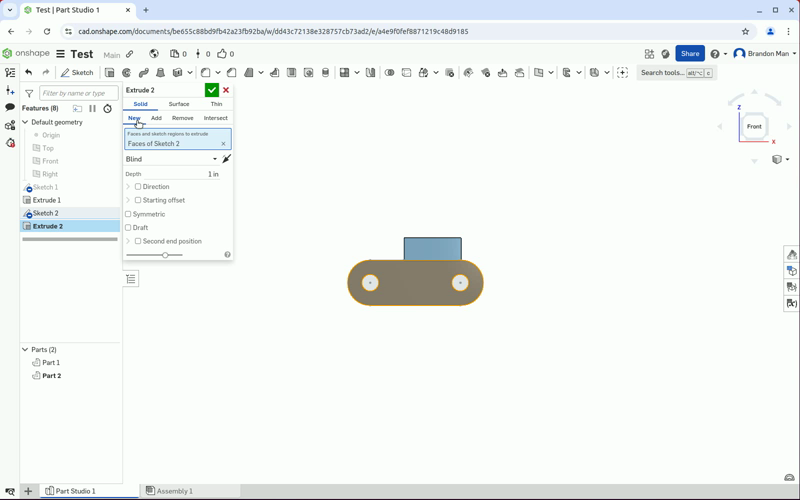
key(tab, 4)
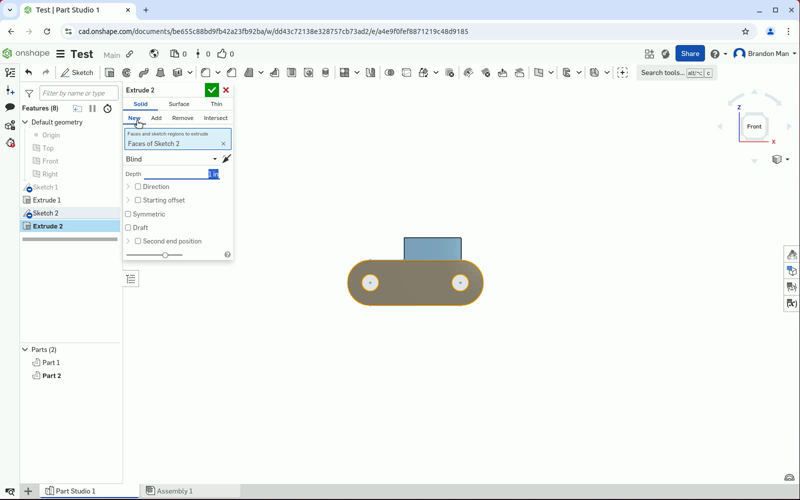
text(8.184)
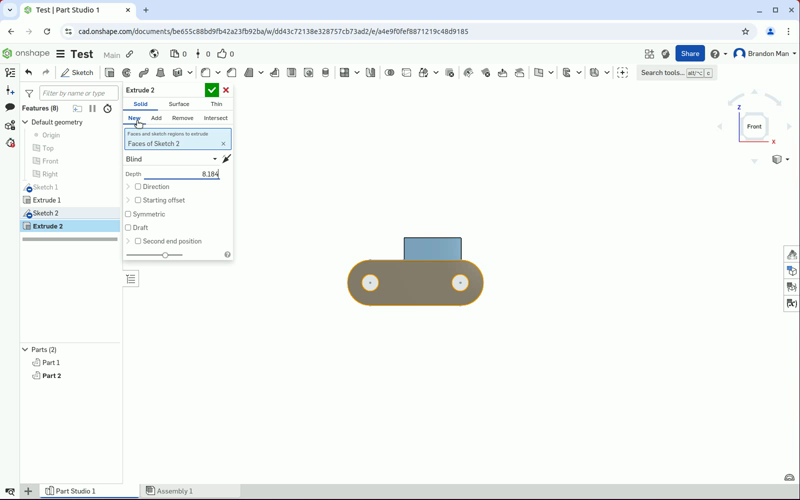
key(tab, 3)
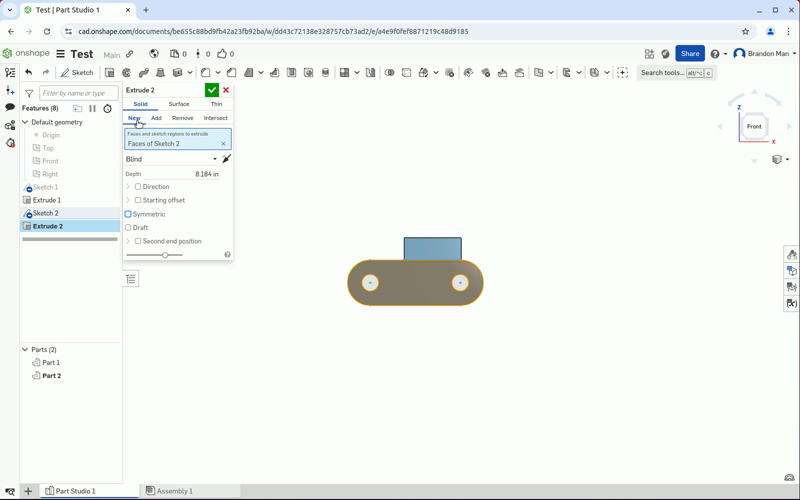
key(space)
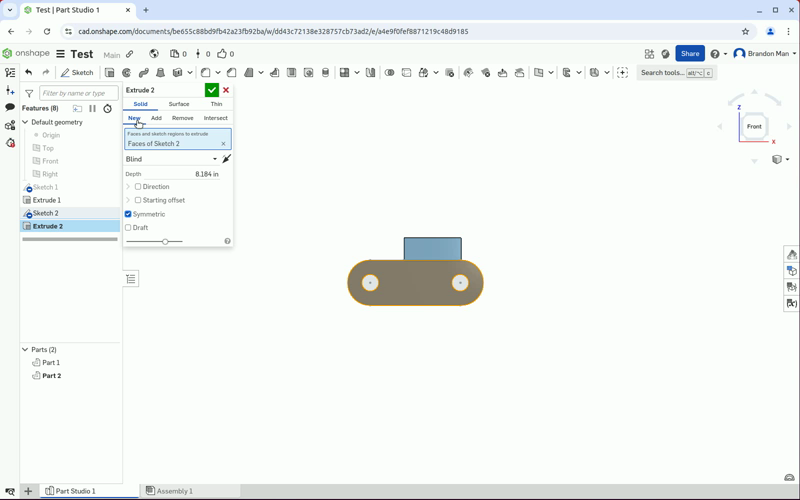
key(enter)
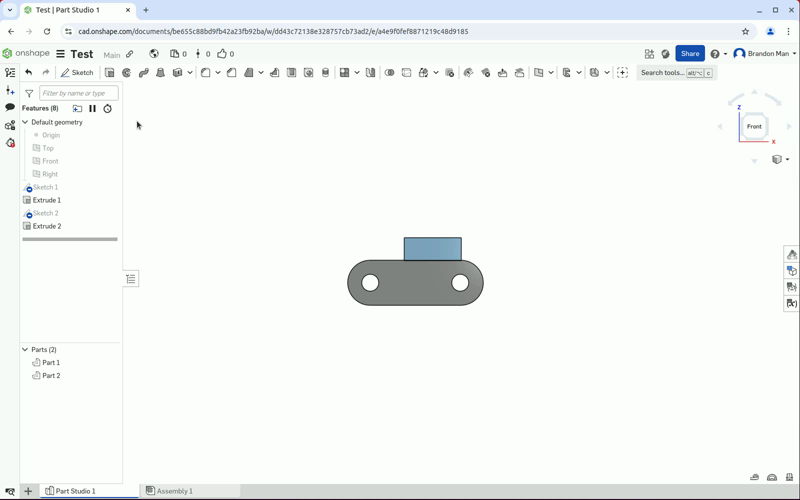
key(shift+h)
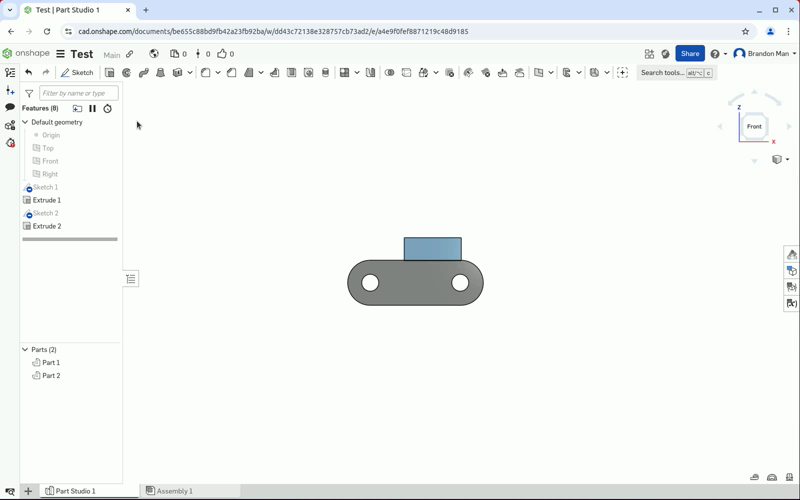
key(shift+h)
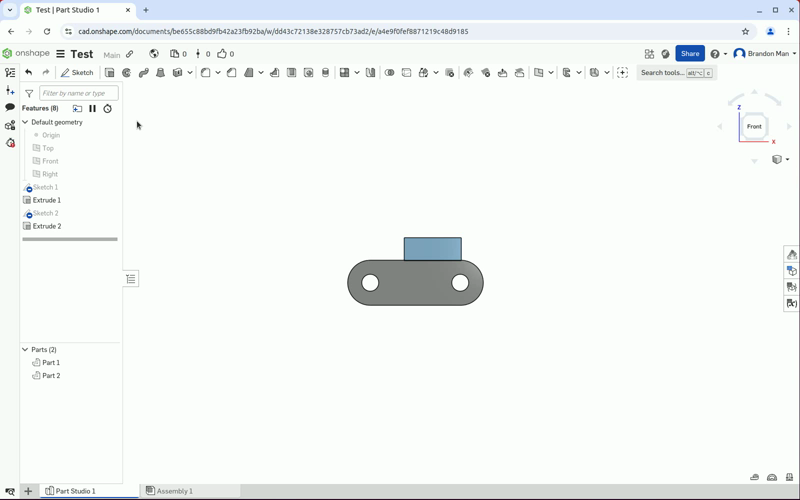
mouse_move(73, 189)
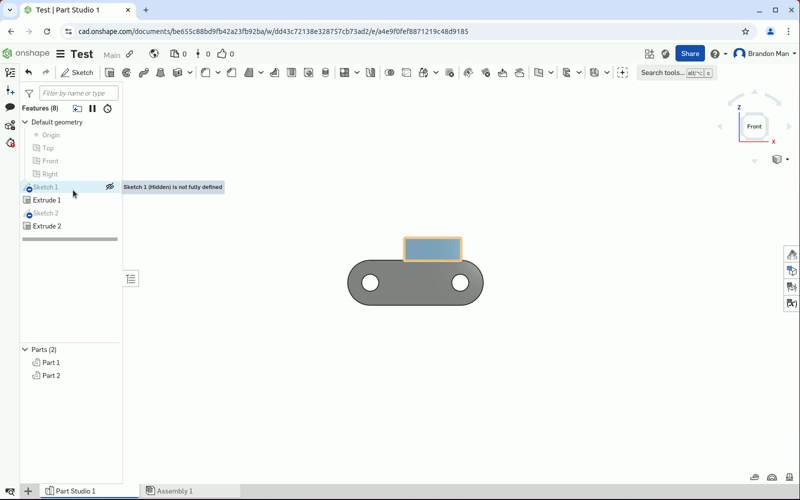
click(73, 189)
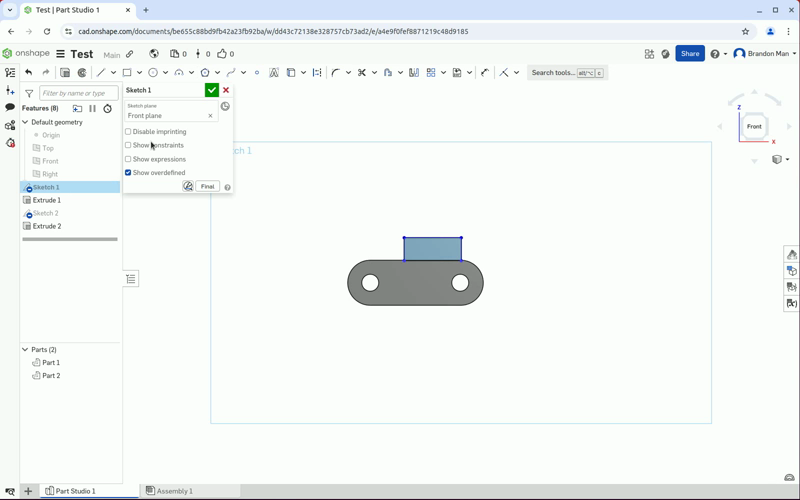
mouse_move(229, 92)
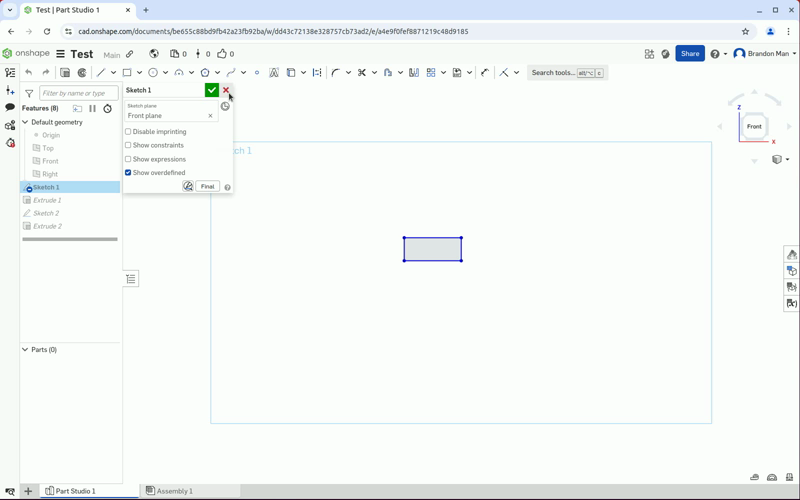
click(229, 92)
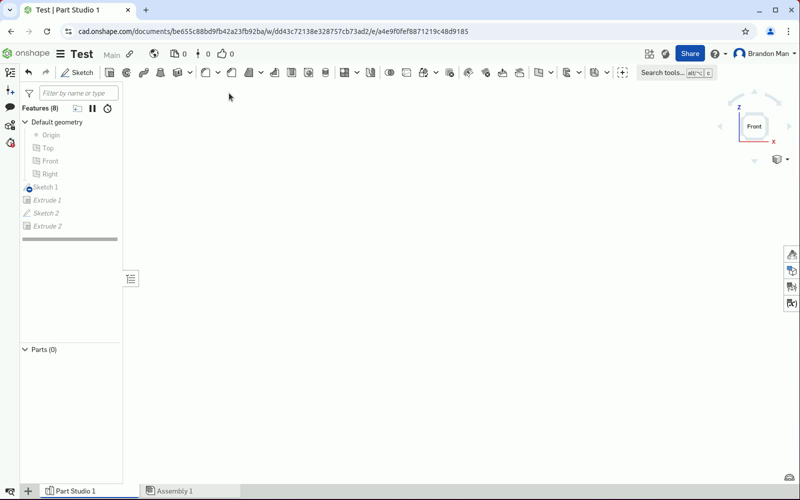
mouse_move(73, 352)
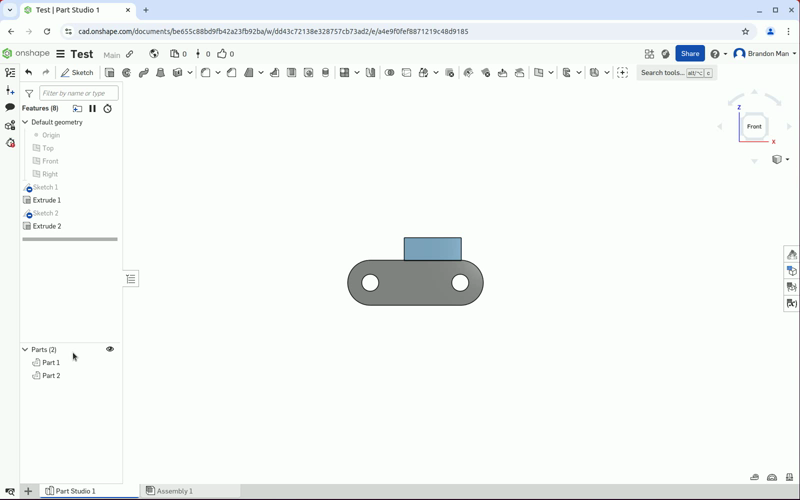
key(y)
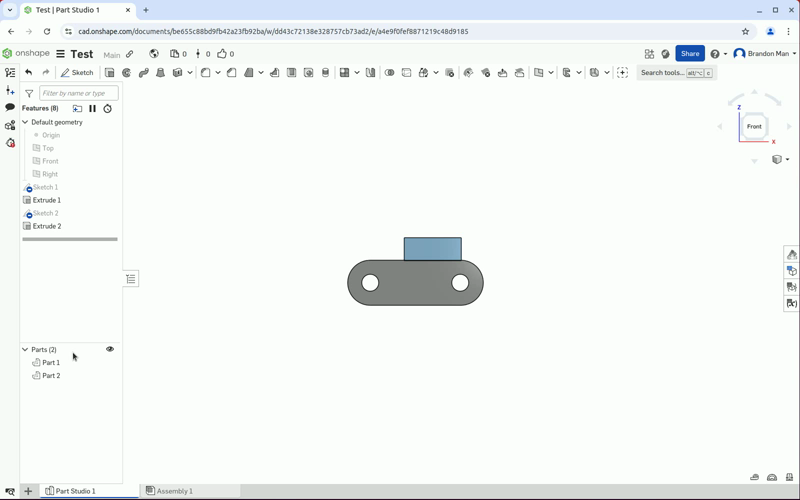
key(shift+p)
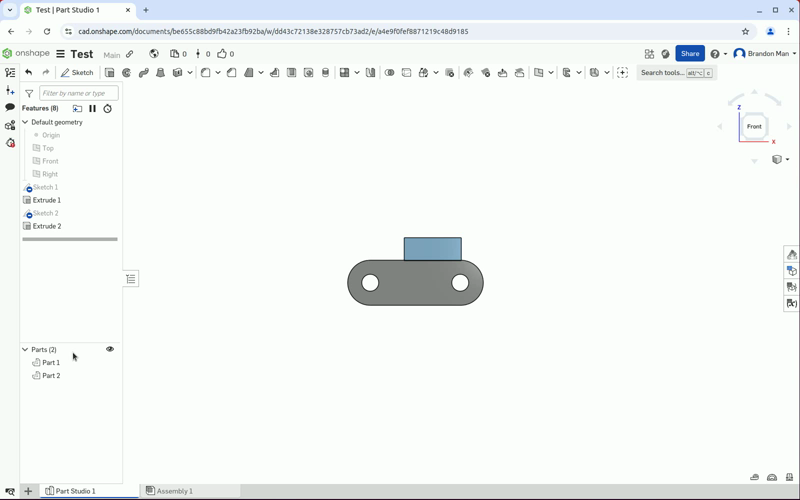
key(space)
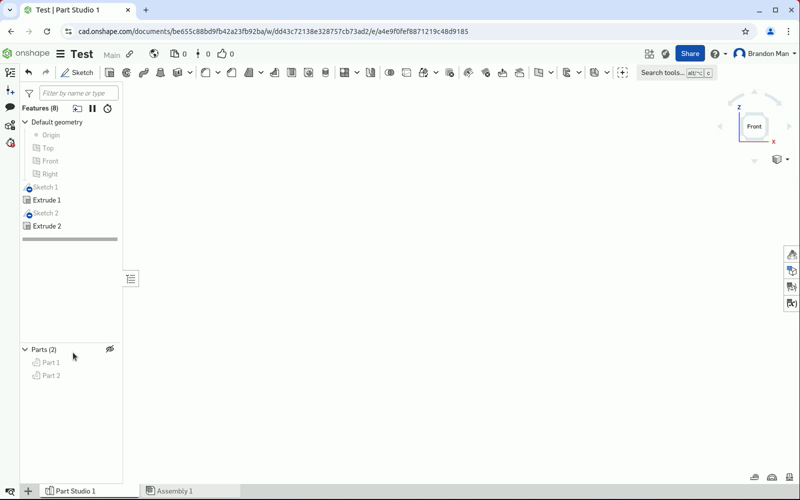
key_down(shift)
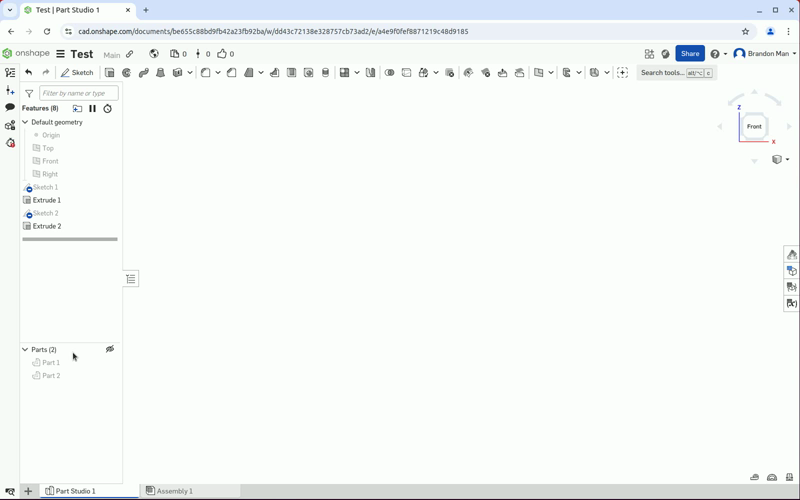
key(left)
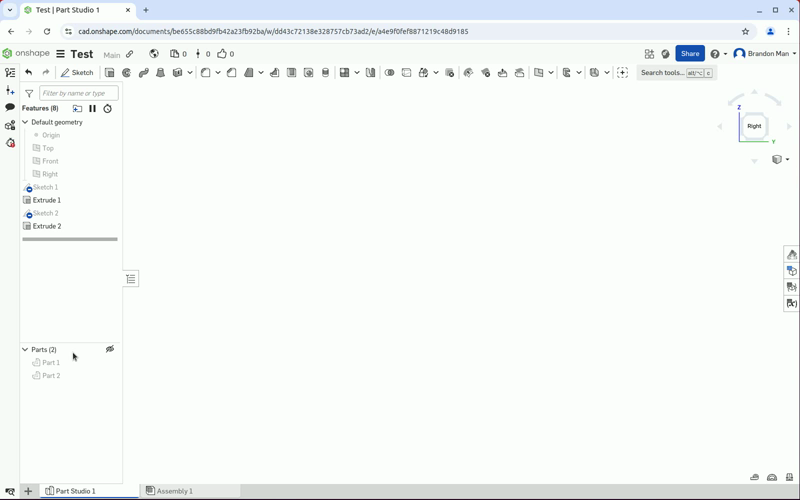
key_up(shift)
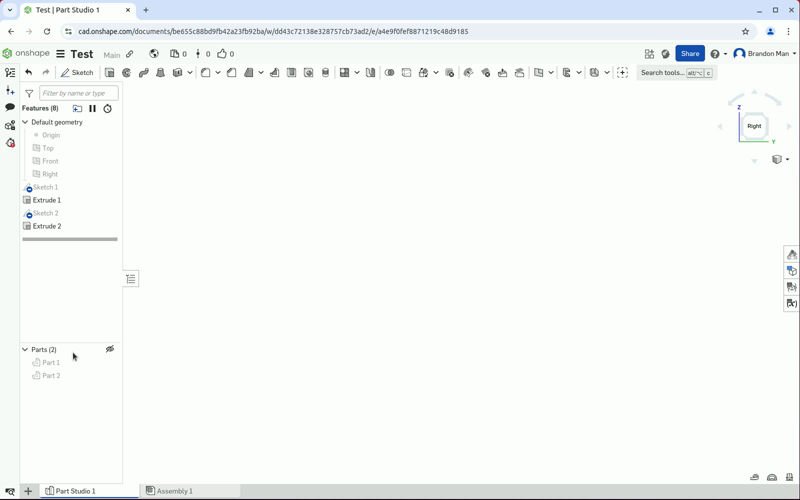
mouse_move(73, 352)
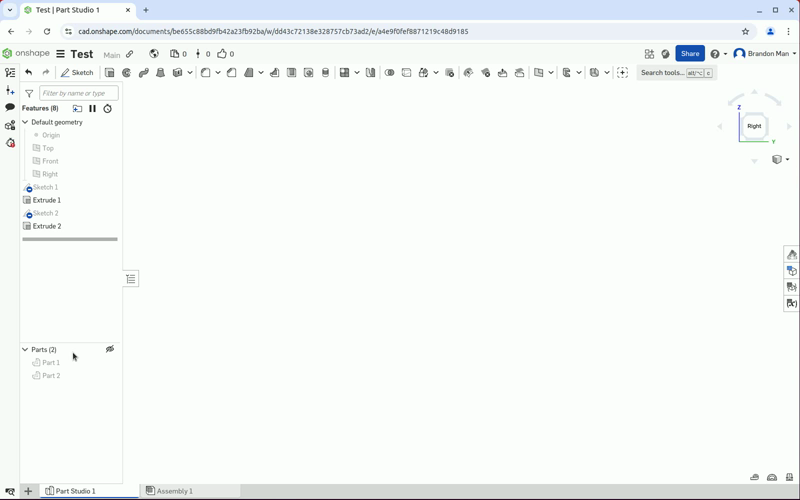
key(shift+y)
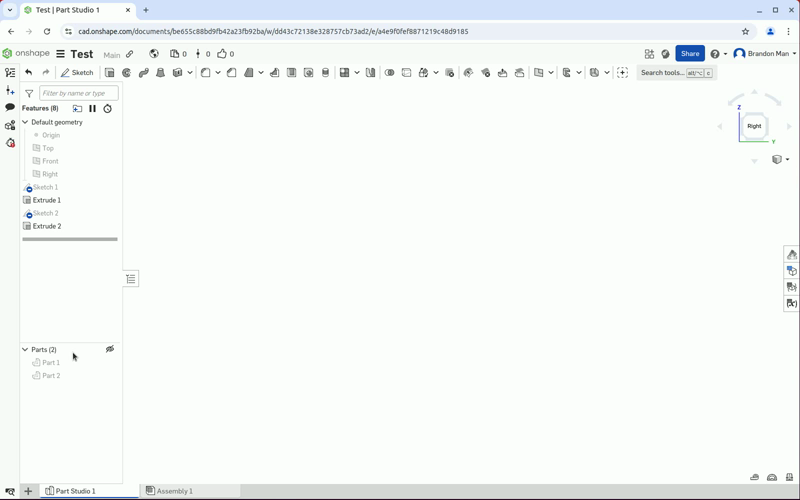
key(shift+s)
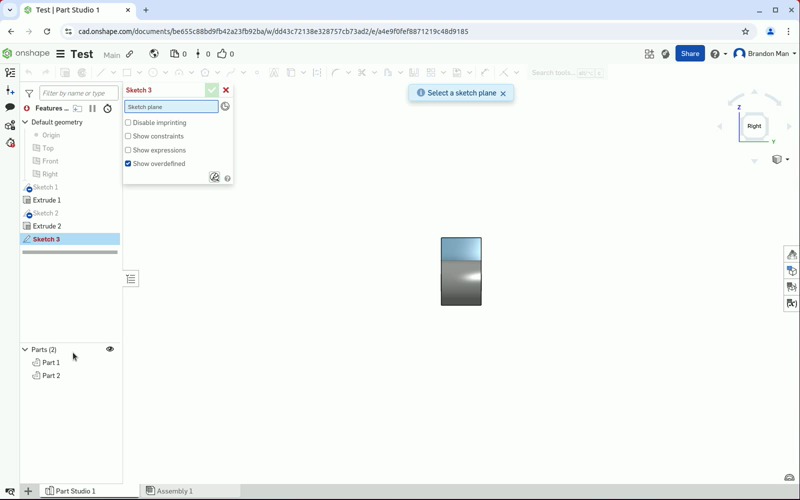
mouse_move(73, 176)
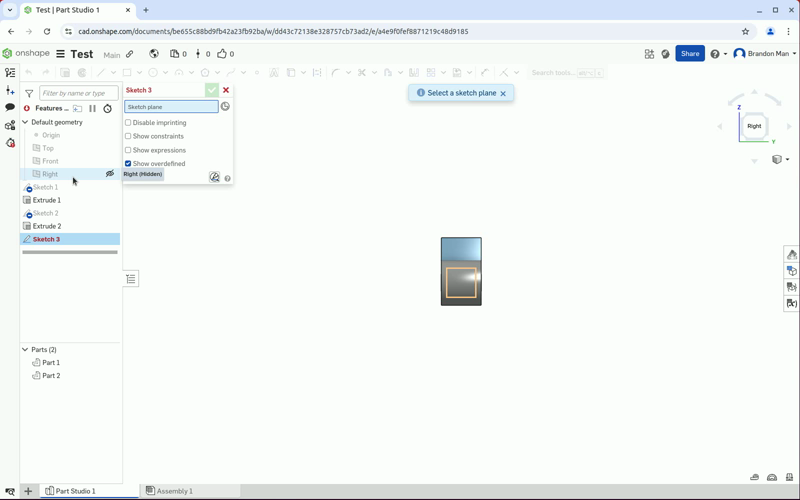
click(73, 176)
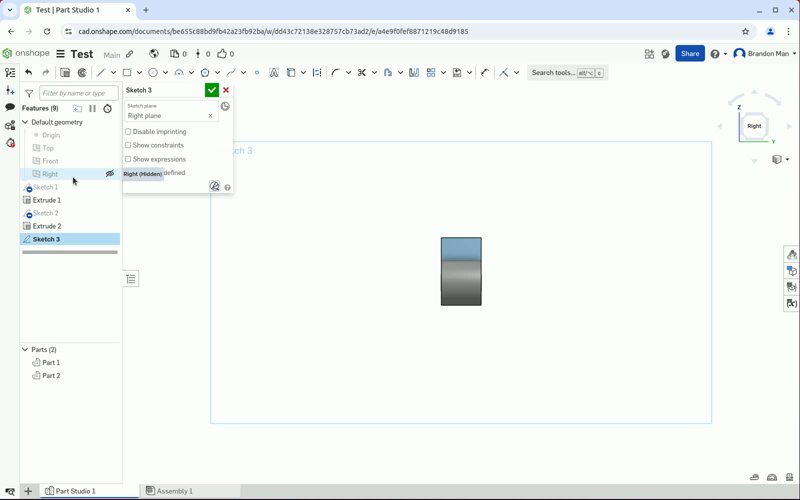
mouse_move(73, 352)
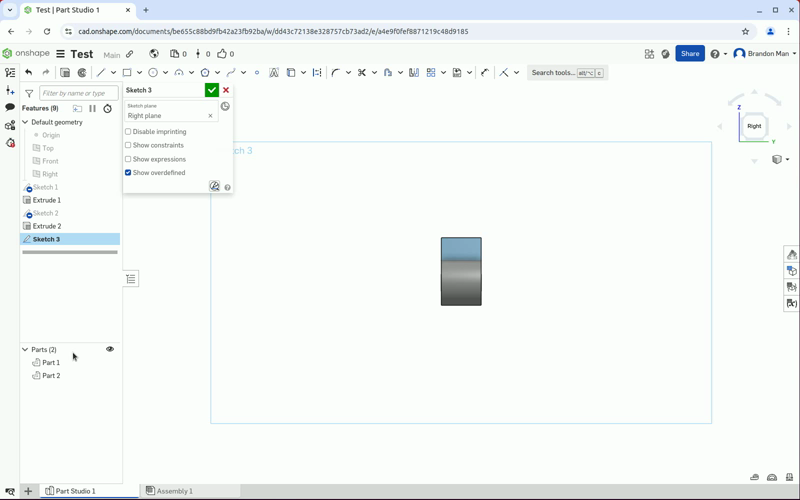
key(y)
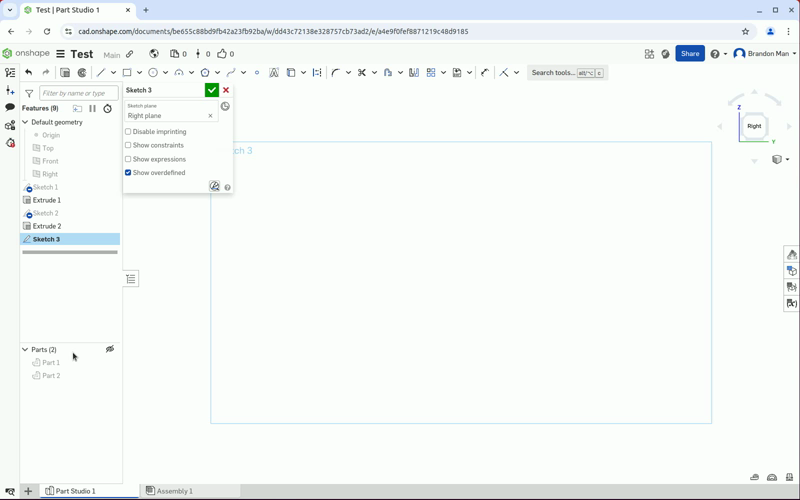
key(l)
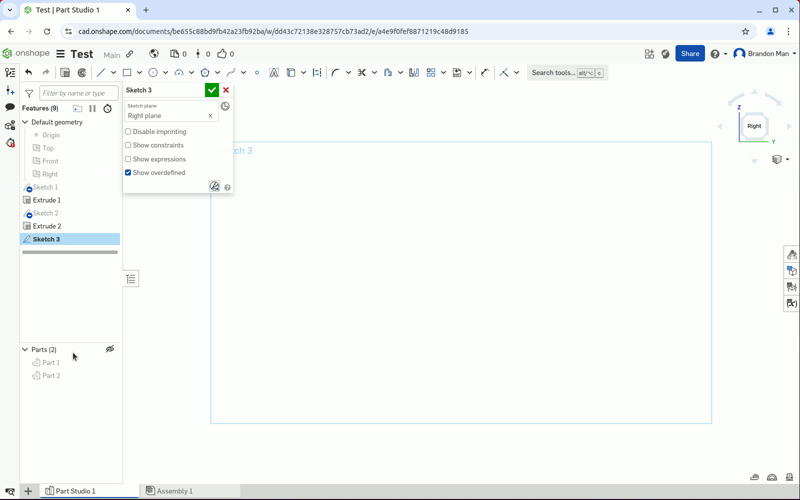
key_down(shift)
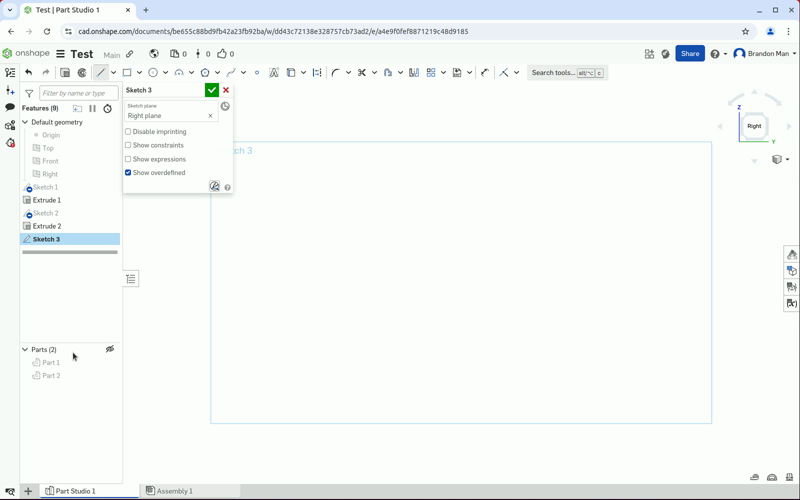
mouse_move(449, 319)
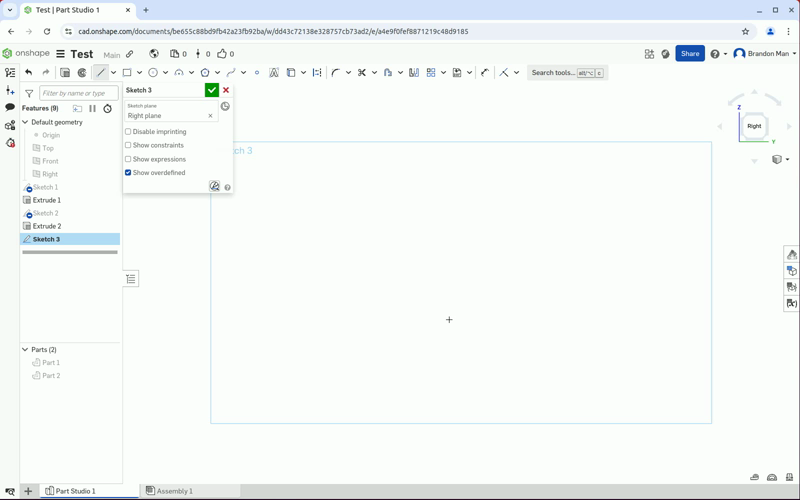
click(449, 319)
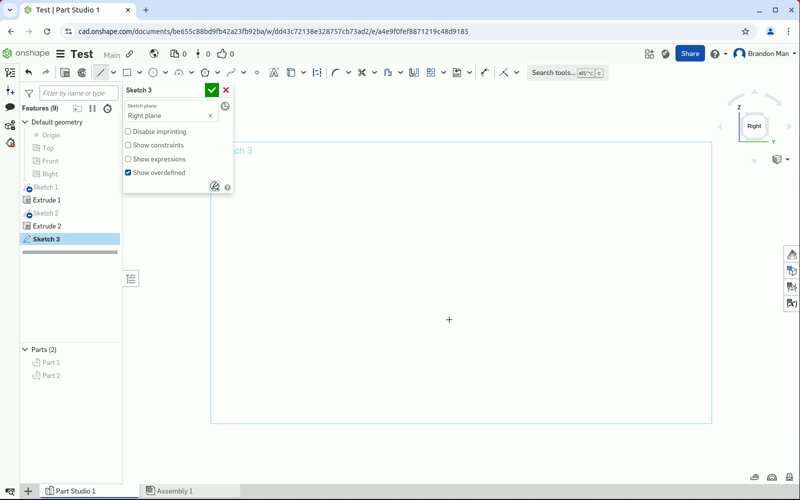
key_up(shift)
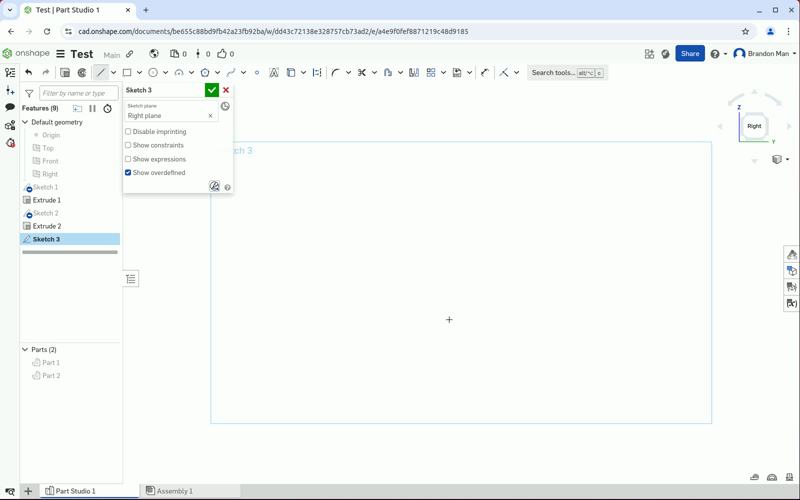
key_down(shift)
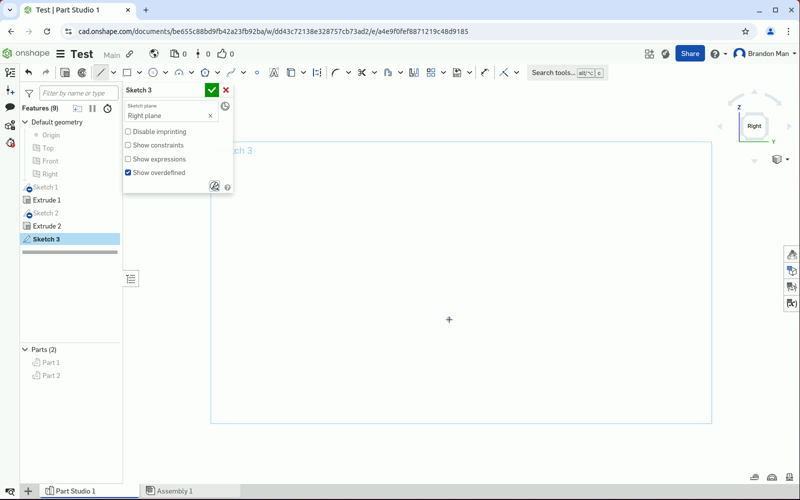
mouse_move(479, 319)
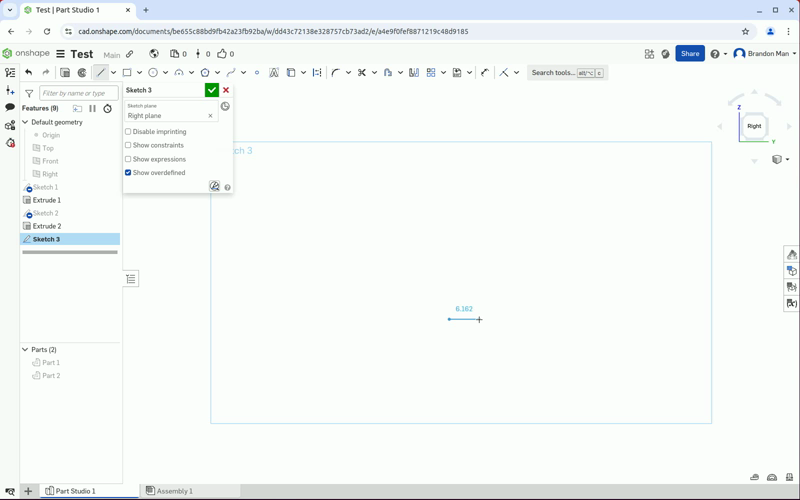
mouse_move(471, 319)
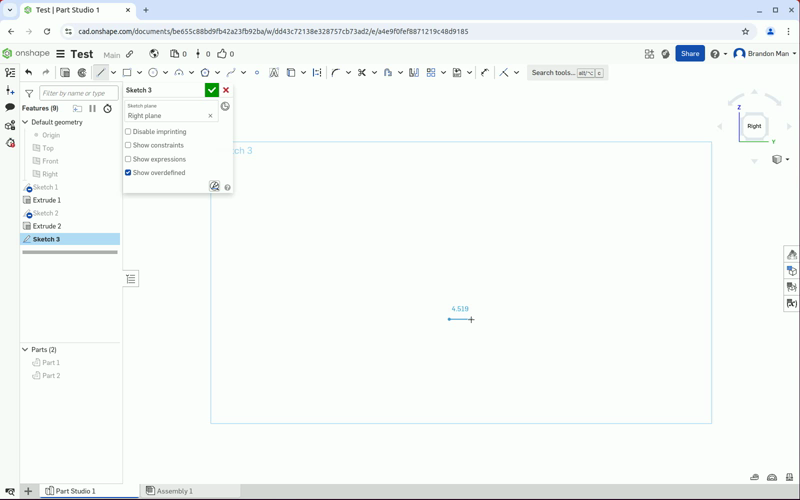
click(471, 319)
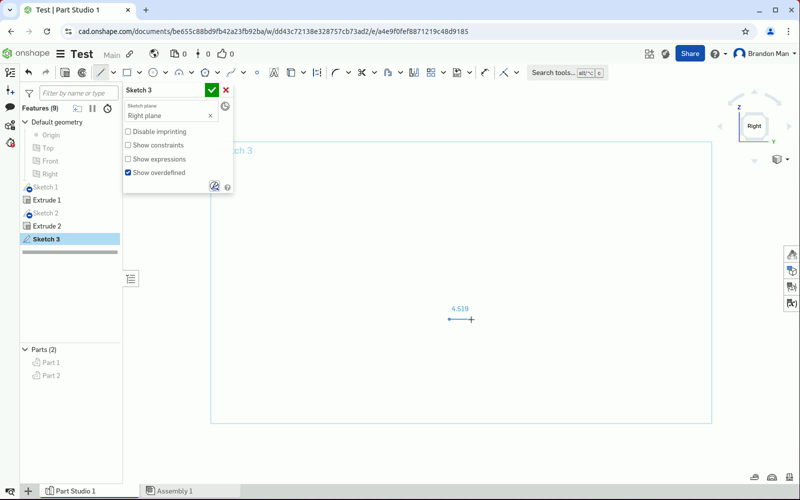
key_up(shift)
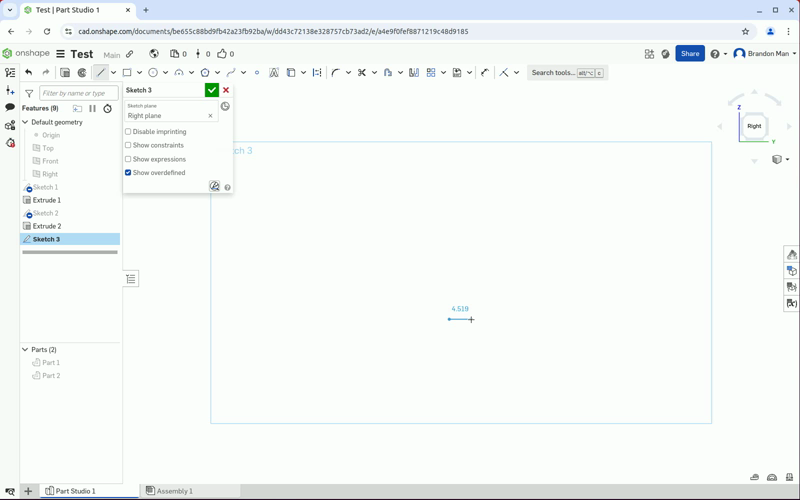
key_down(shift)
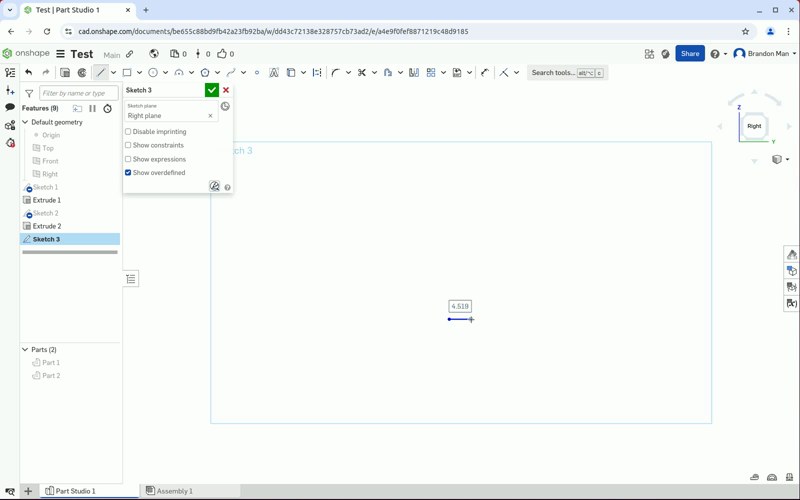
mouse_move(471, 246)
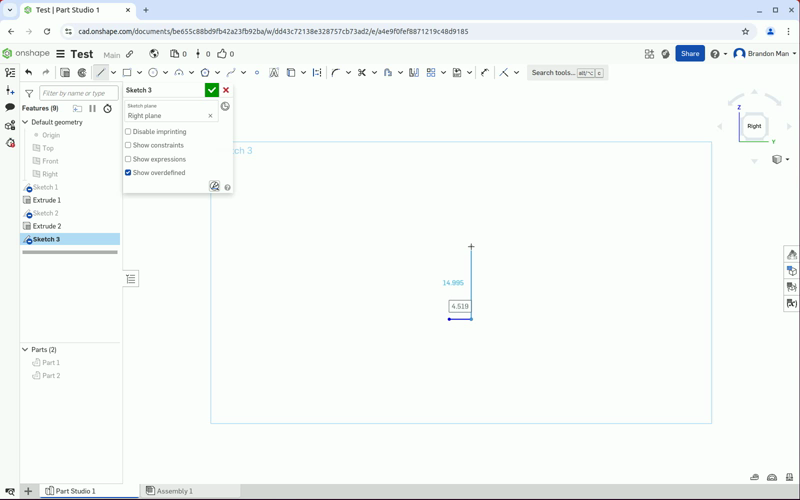
click(471, 246)
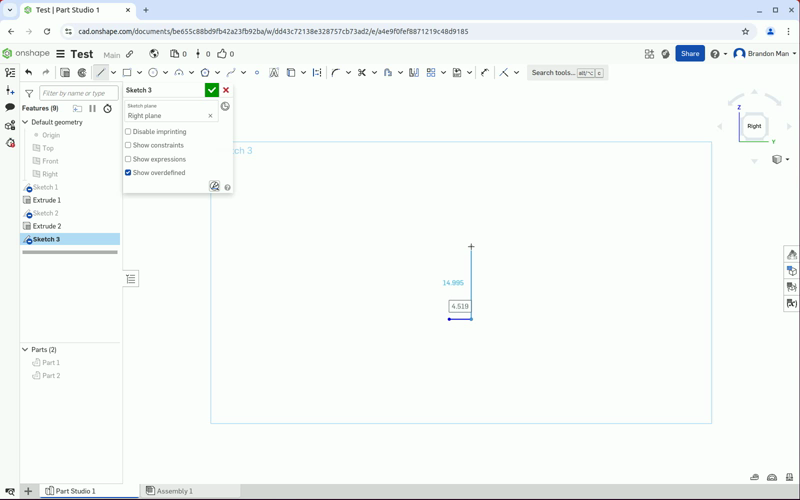
key_up(shift)
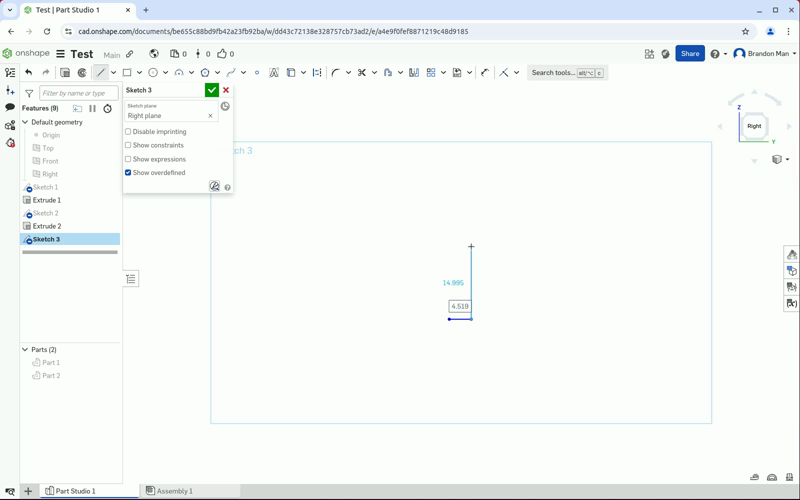
key_down(shift)
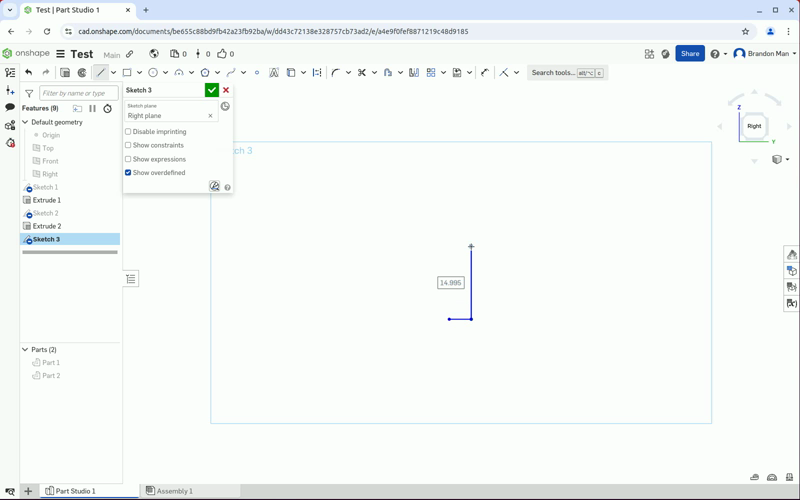
mouse_move(501, 246)
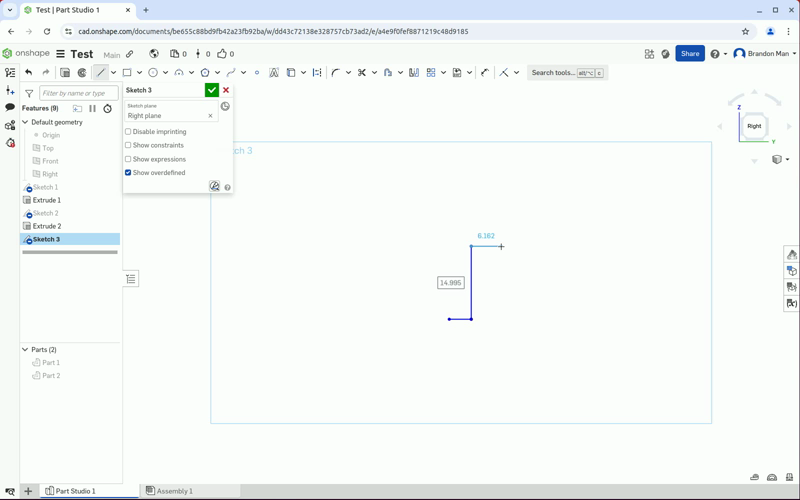
mouse_move(449, 246)
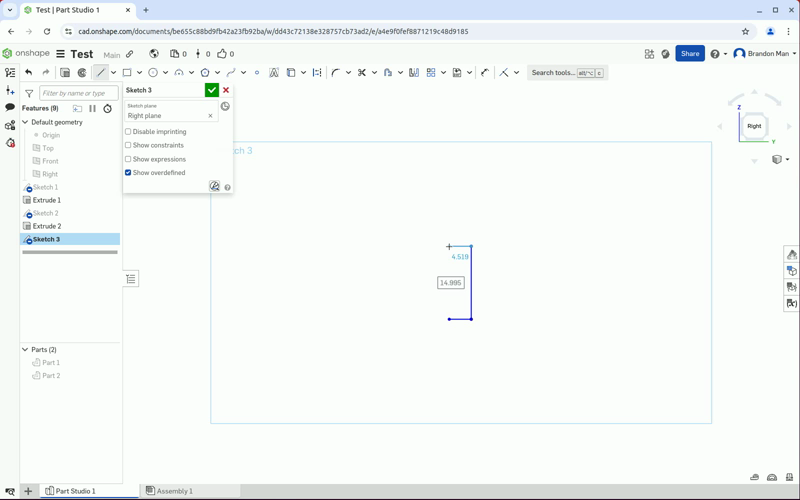
click(449, 246)
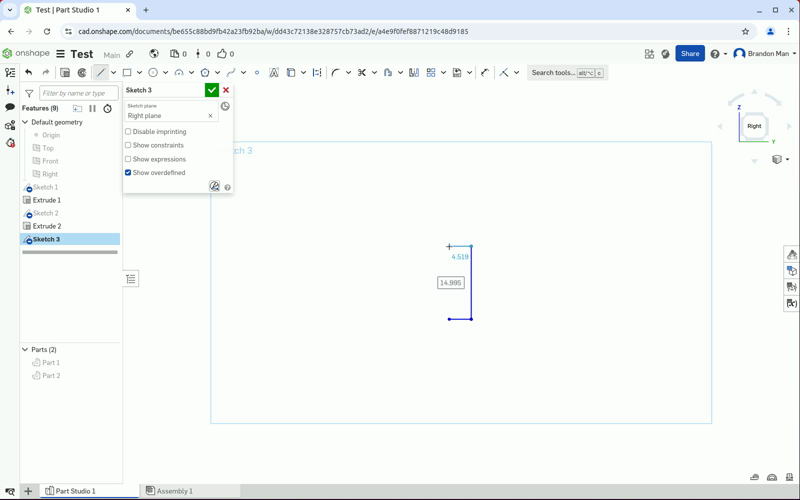
key_up(shift)
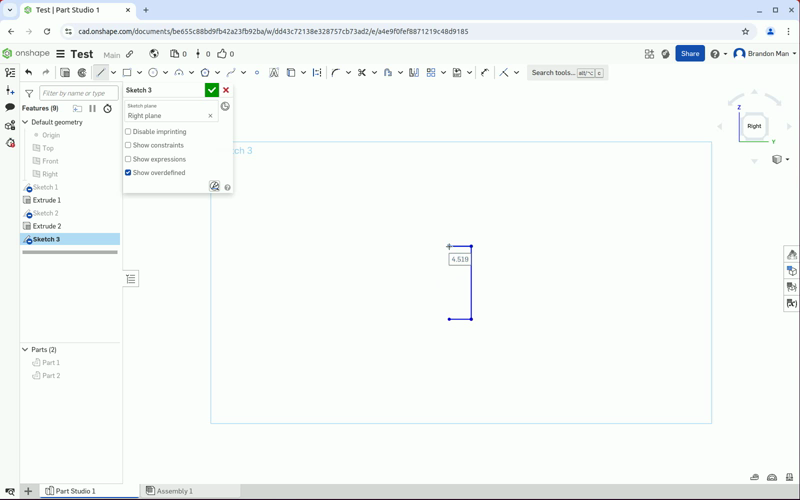
key_down(shift)
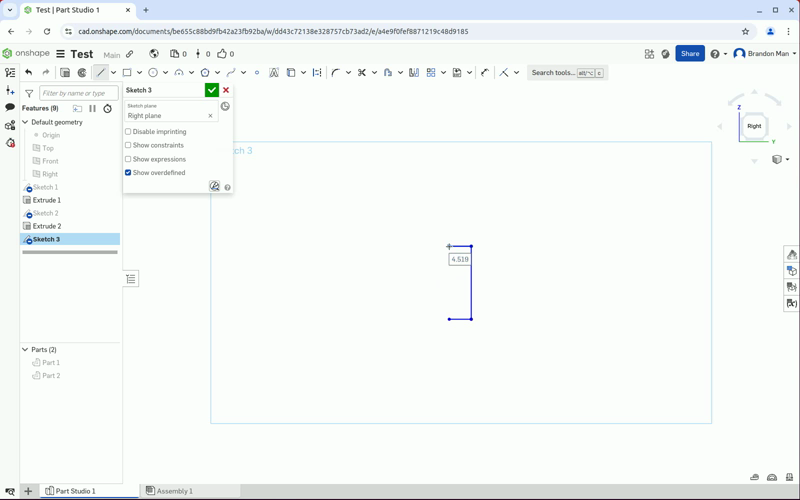
mouse_move(449, 319)
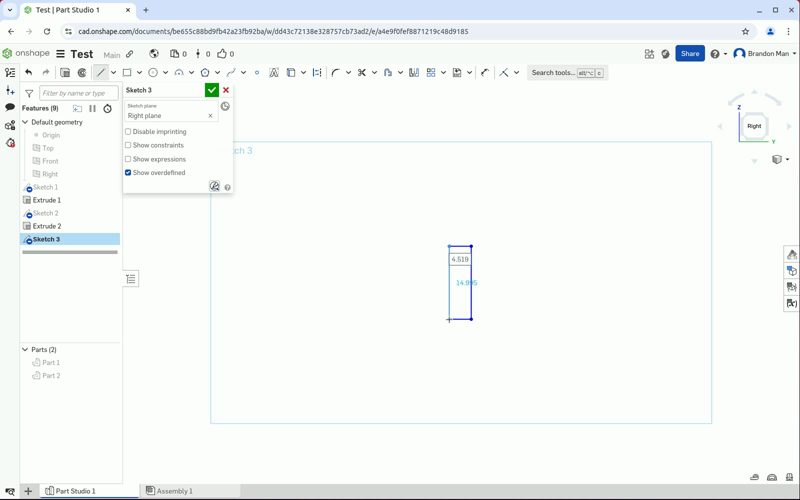
key_up(shift)
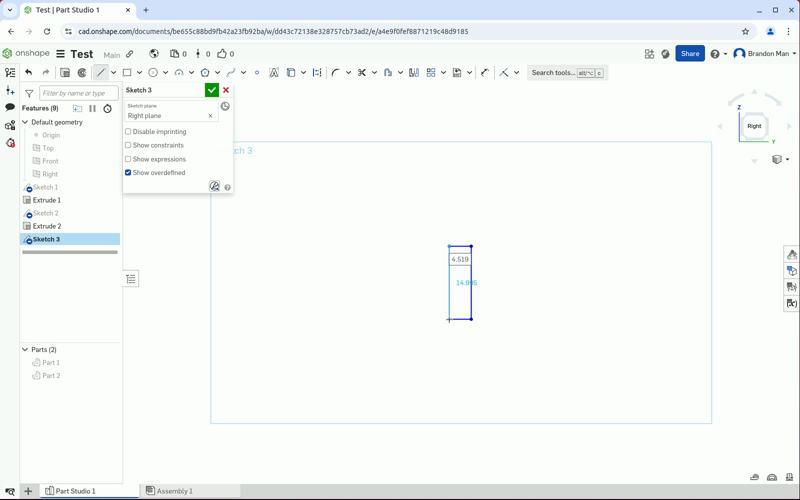
click(449, 319)
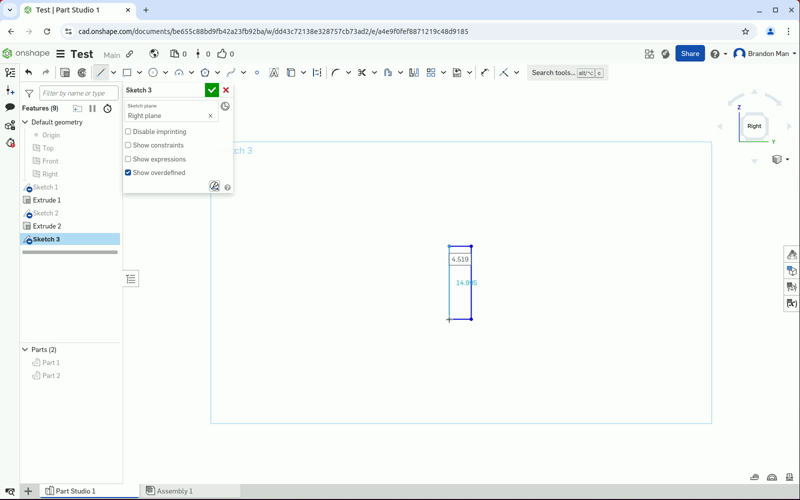
key(esc)
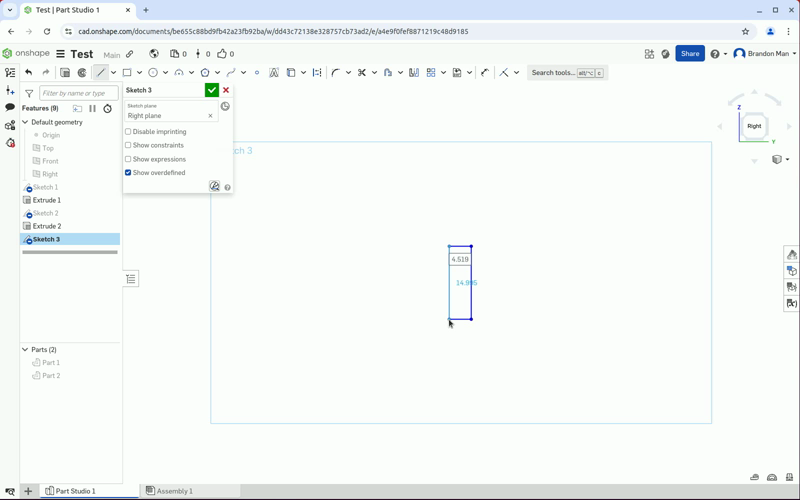
mouse_move(453, 268)
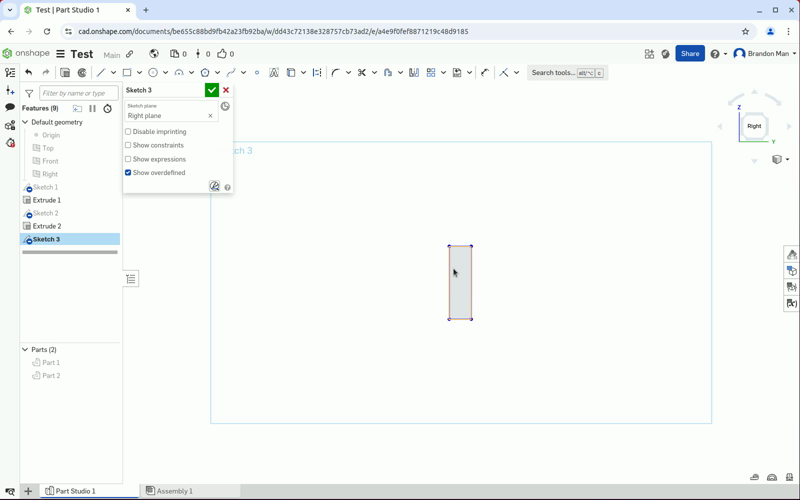
scroll(6)
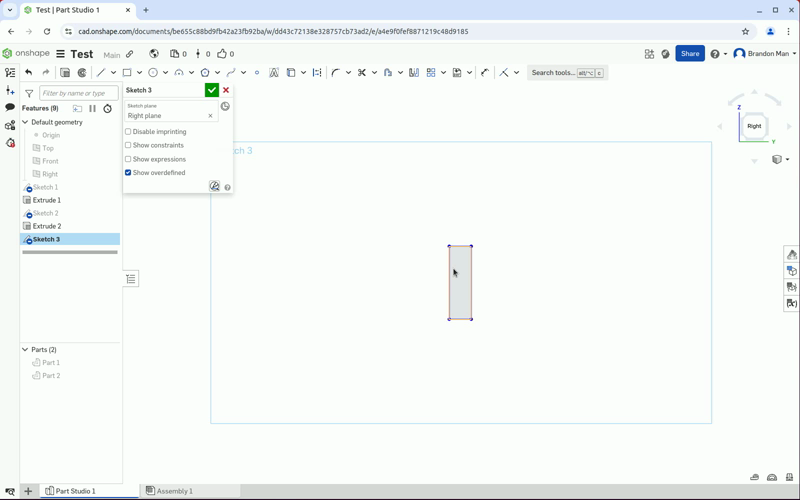
scroll(6)
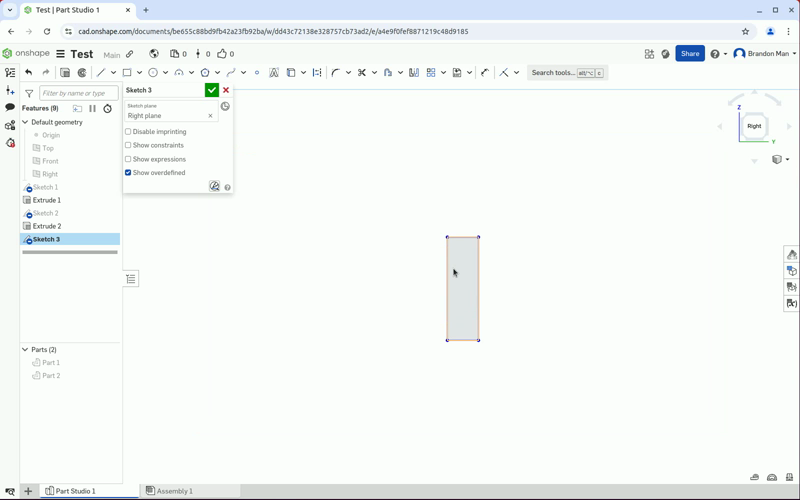
scroll(6)
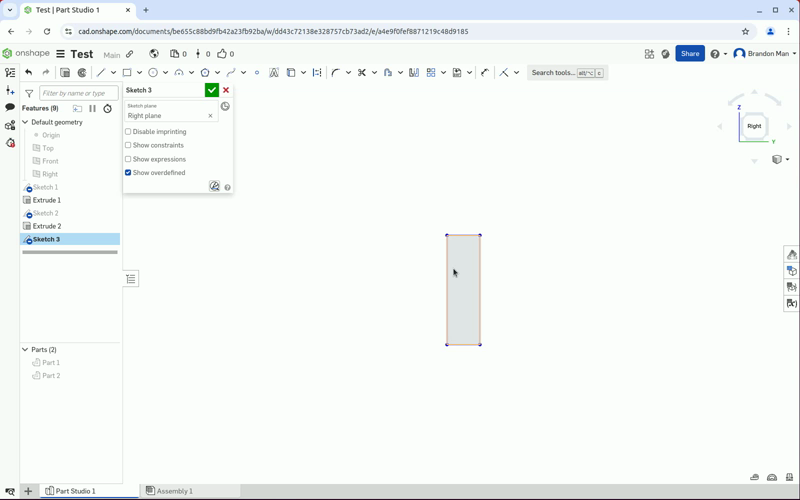
scroll(6)
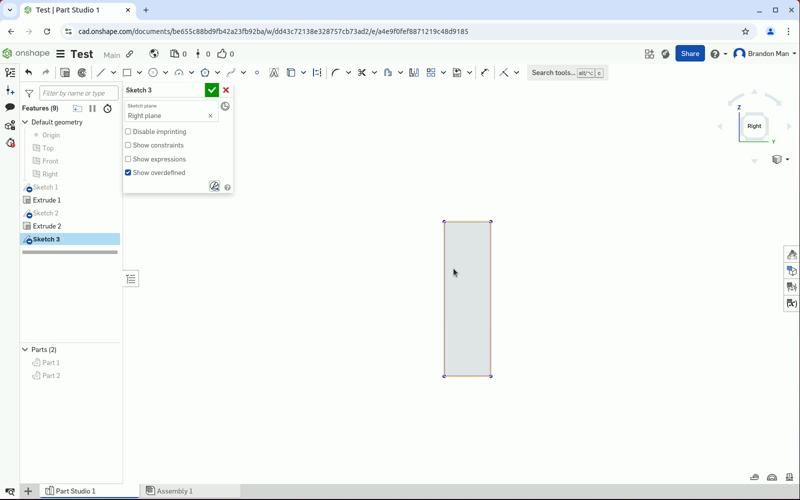
scroll(6)
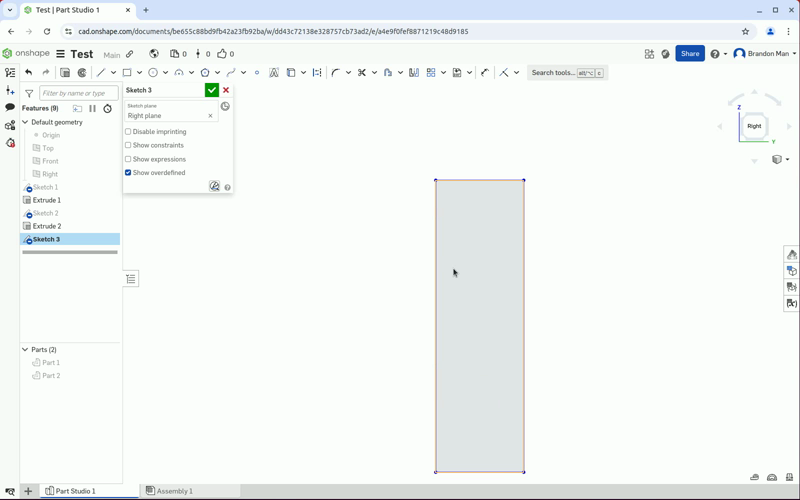
scroll(6)
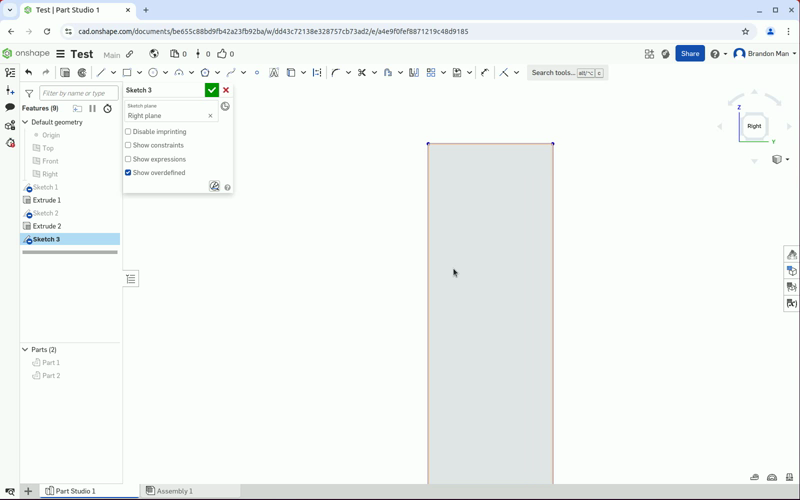
scroll(6)
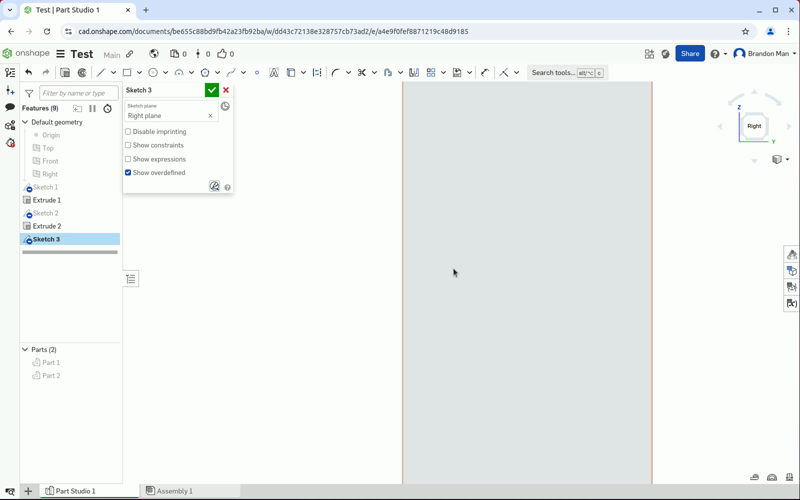
click(453, 268)
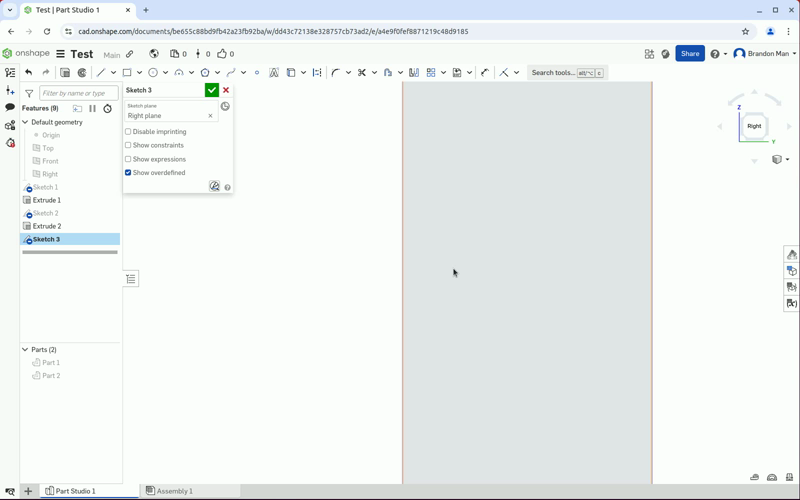
scroll(-6)
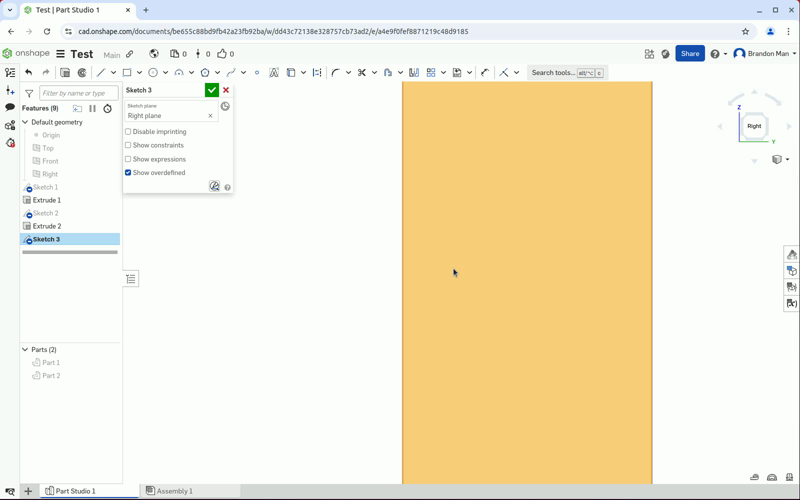
scroll(-6)
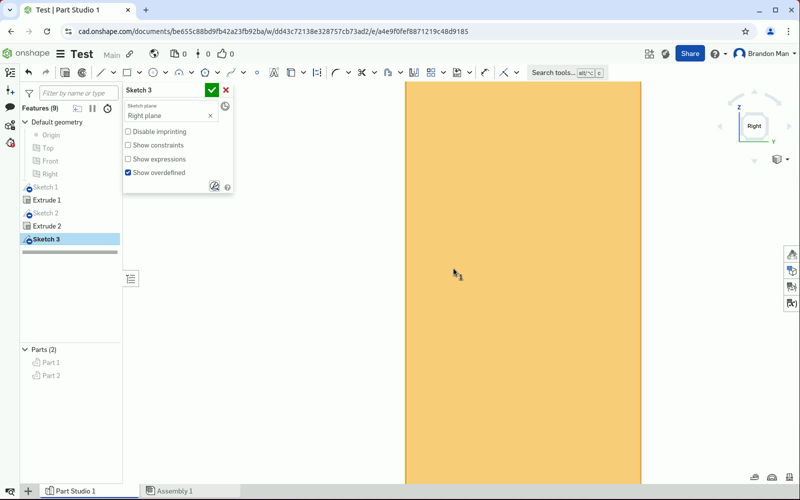
scroll(-6)
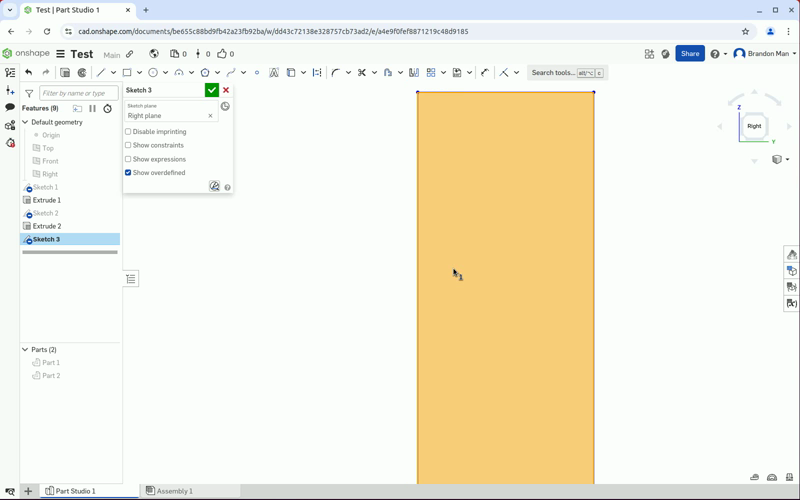
scroll(-6)
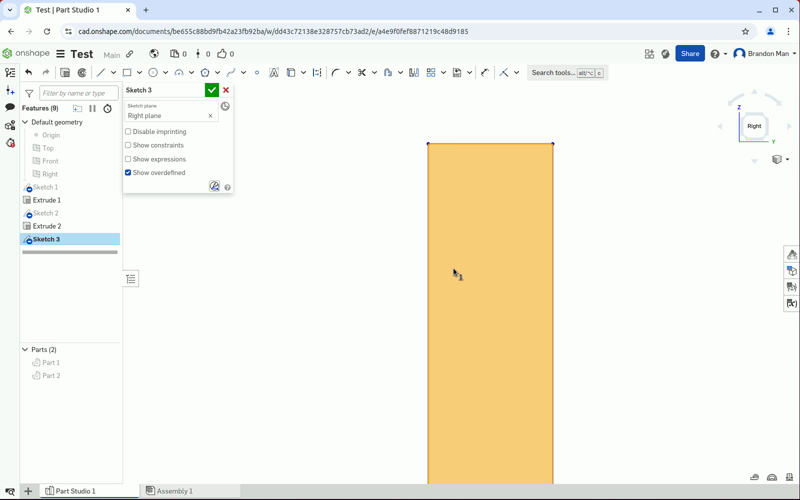
scroll(-6)
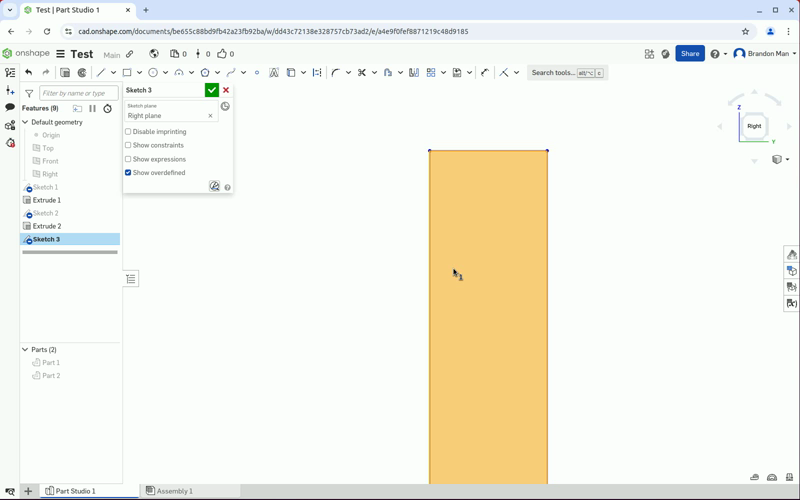
scroll(-6)
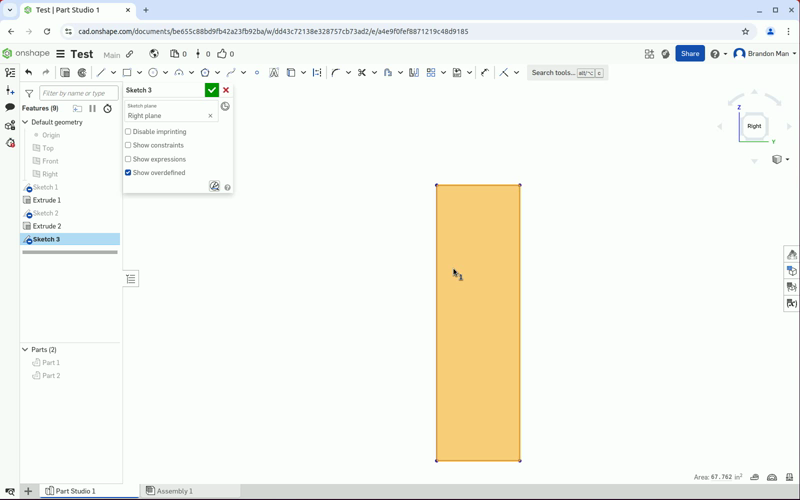
scroll(-6)
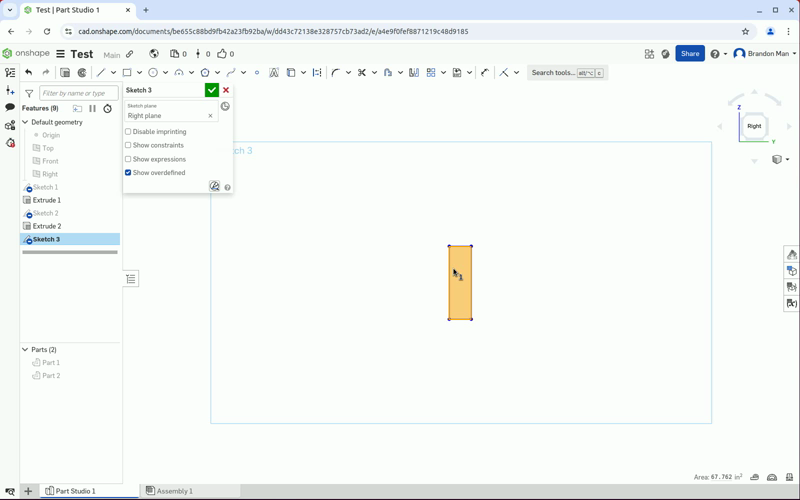
mouse_move(73, 352)
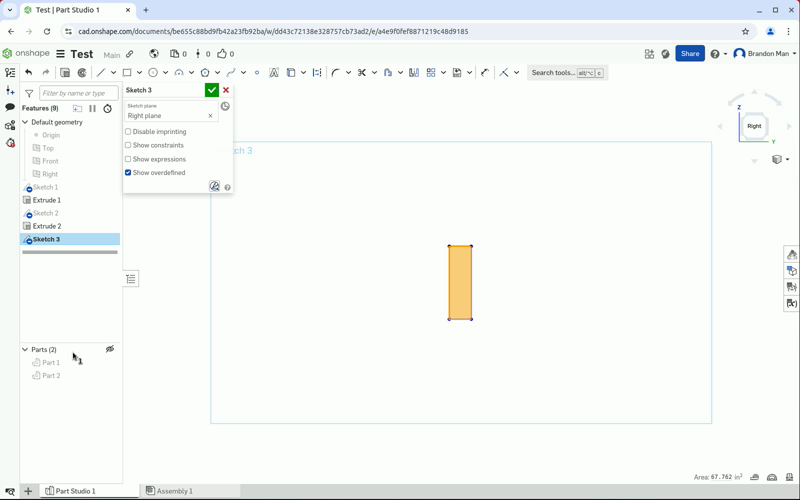
key(shift+y)
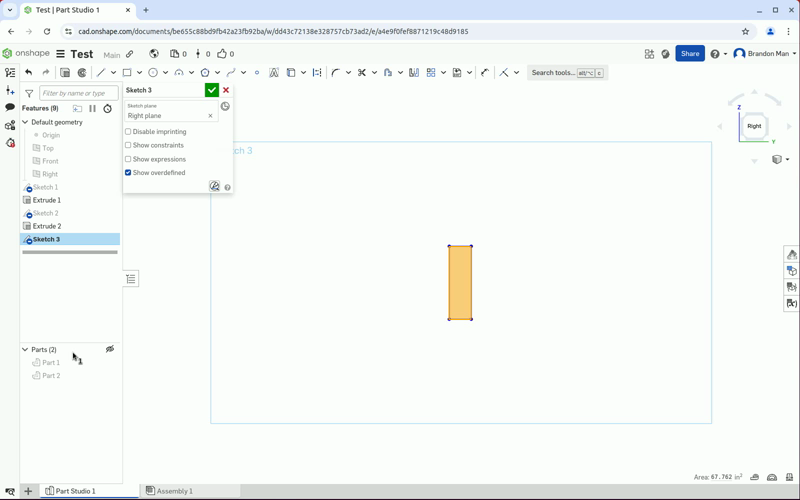
key(shift+e)
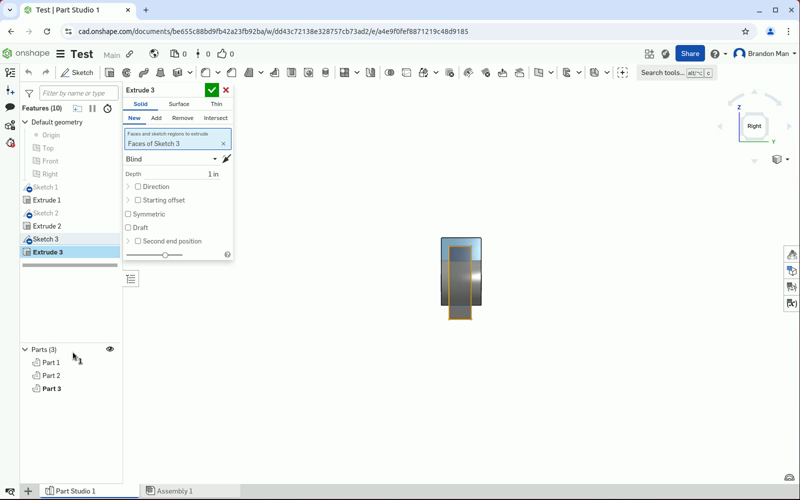
mouse_move(143, 106)
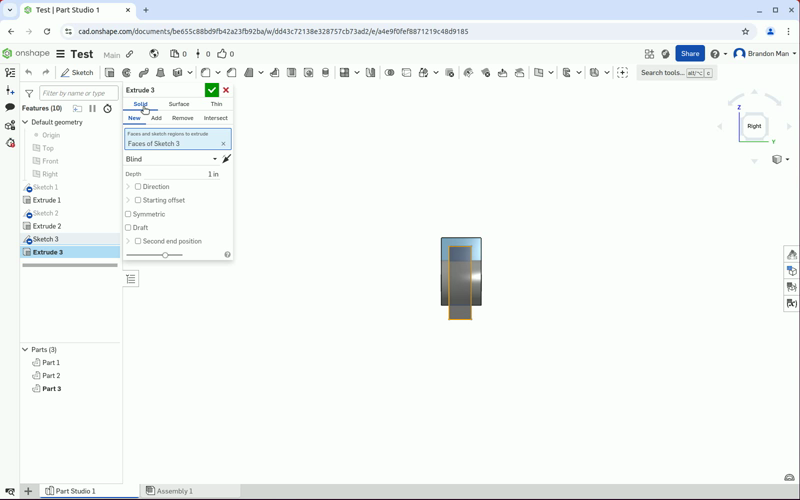
click(143, 106)
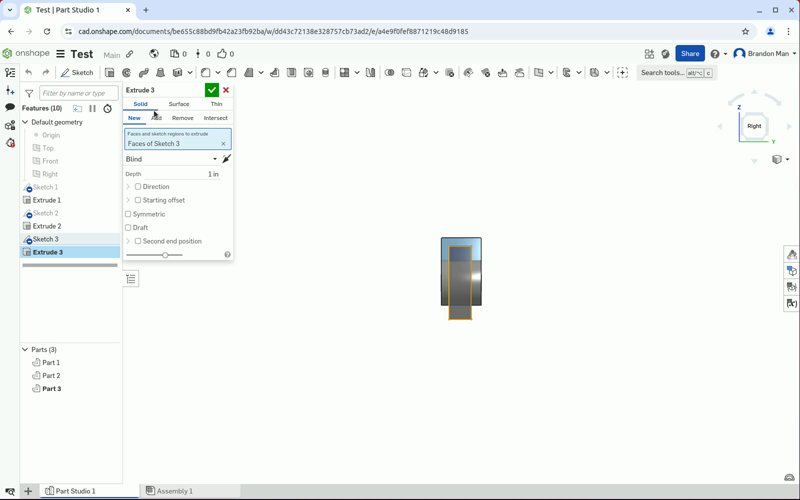
mouse_move(186, 120)
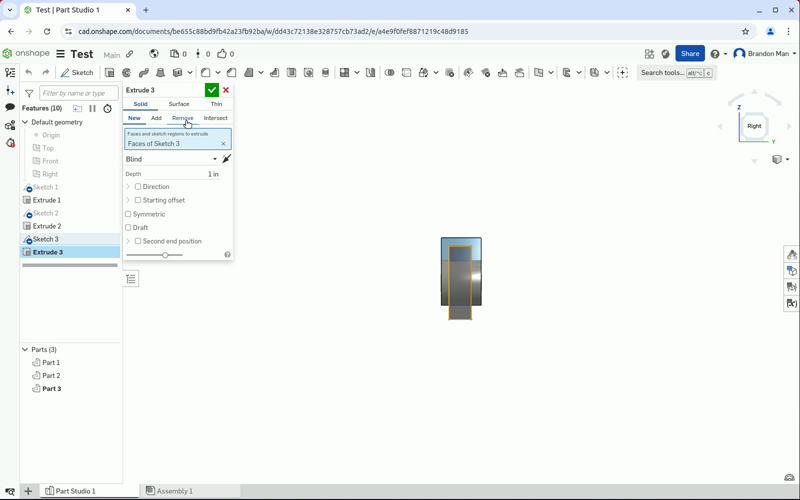
click(186, 120)
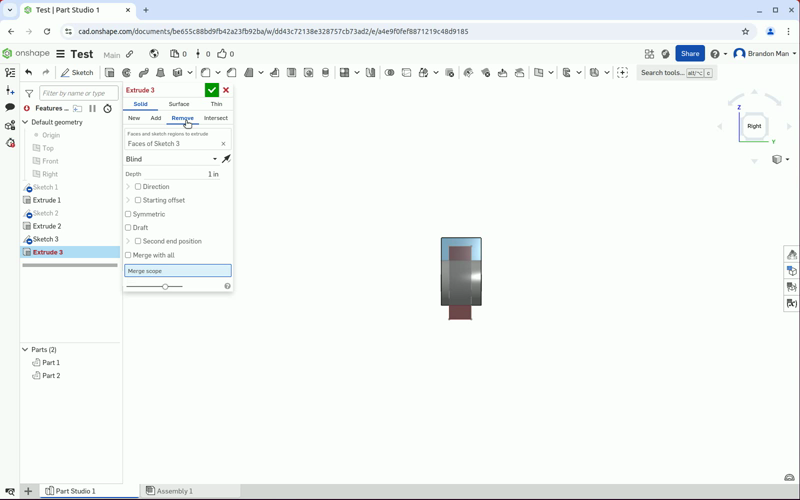
key(tab, 4)
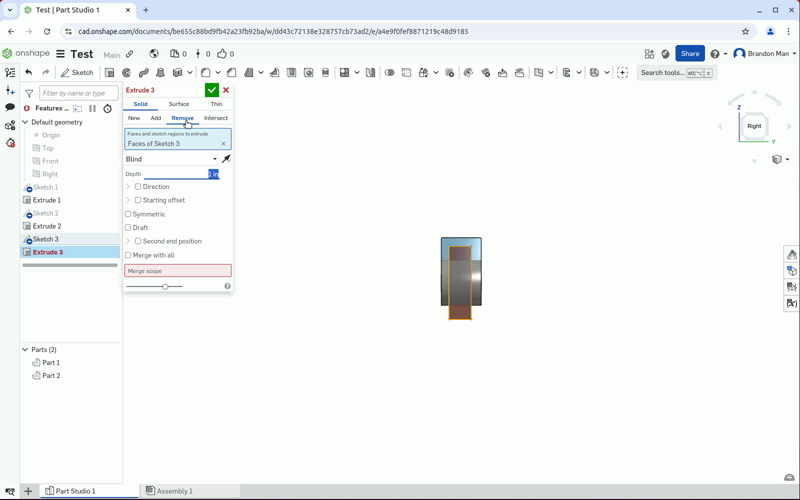
text(-57.77)
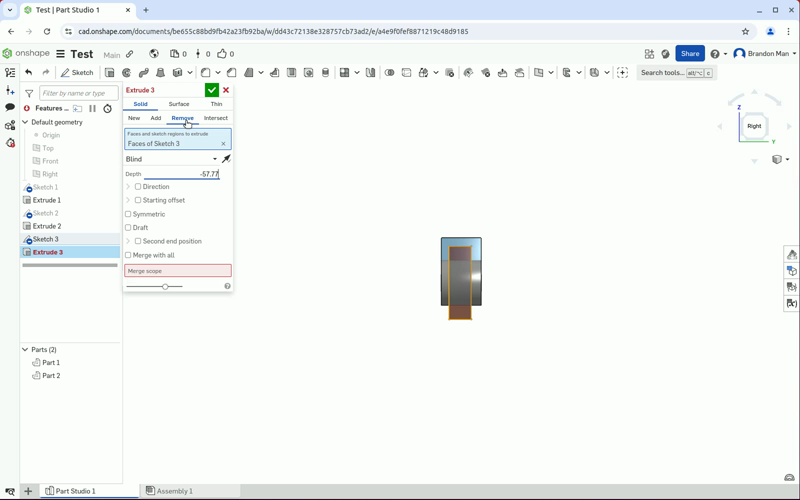
key(tab, 3)
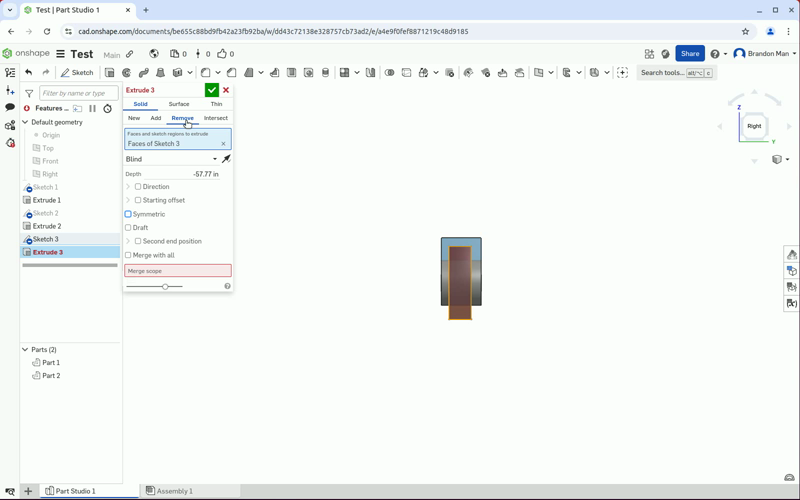
key(space)
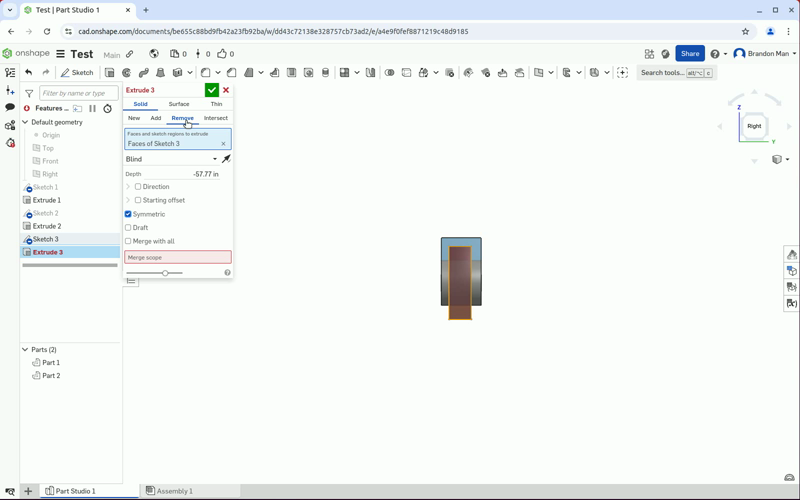
key(tab, 2)
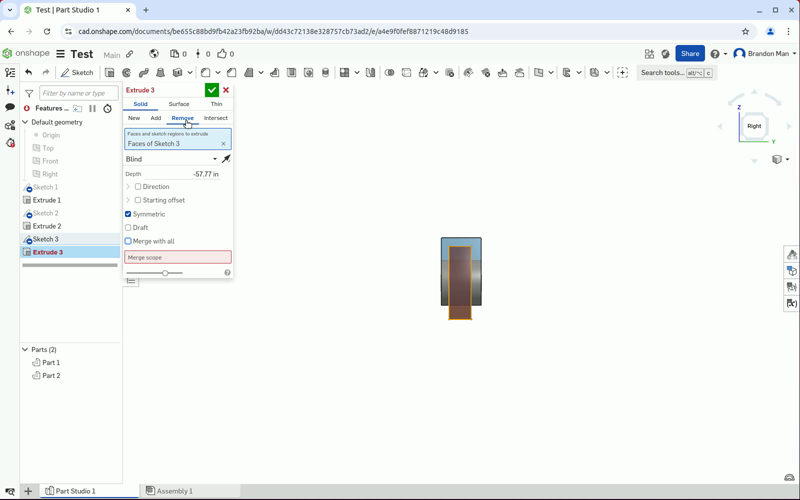
key(space)
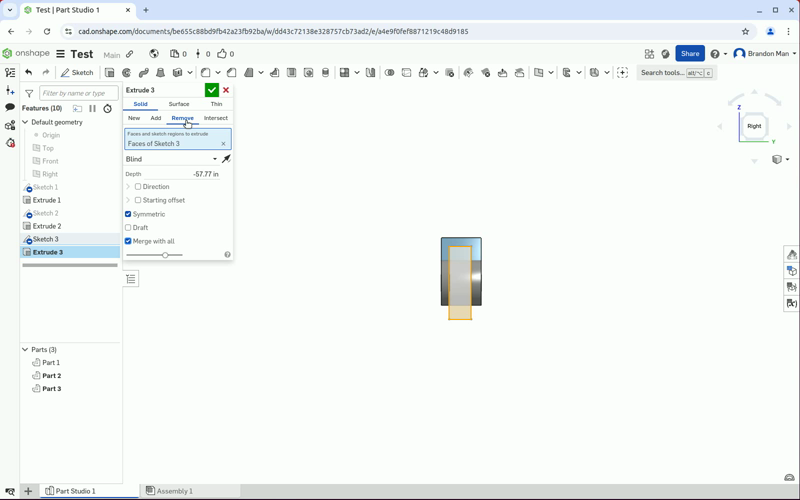
key(enter)
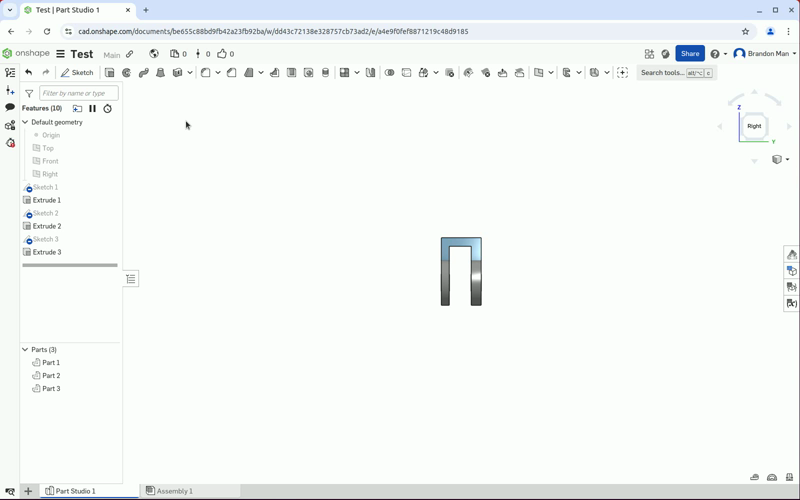
key(shift+h)
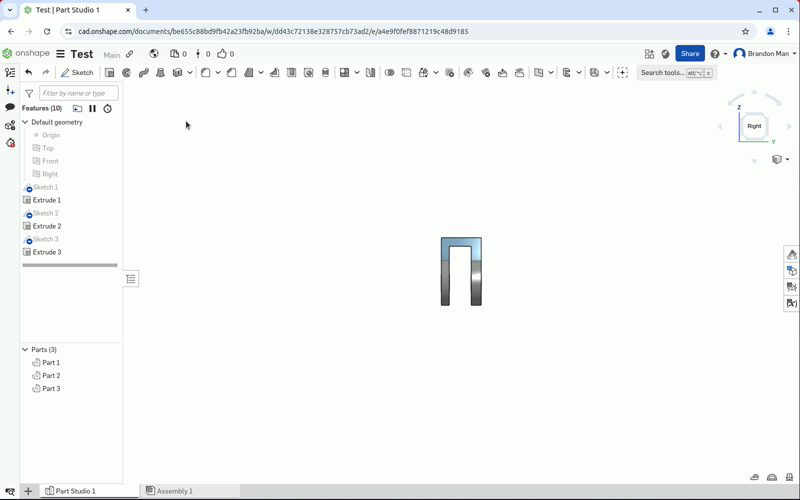
key(shift+h)
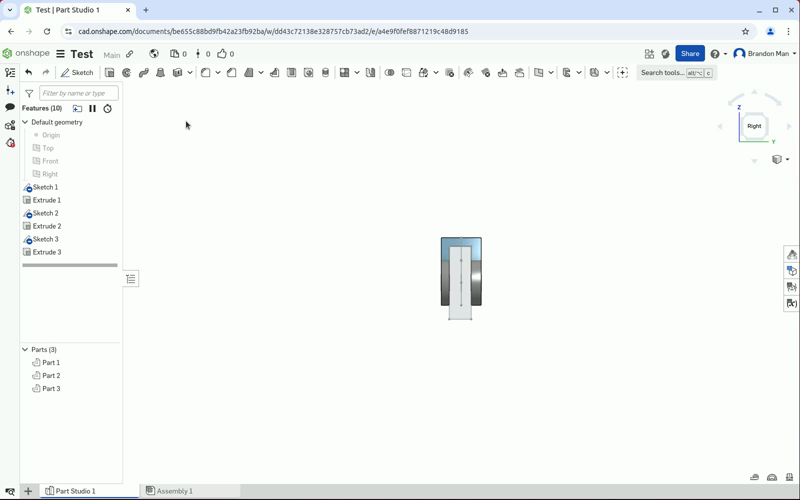
key(shift+7)
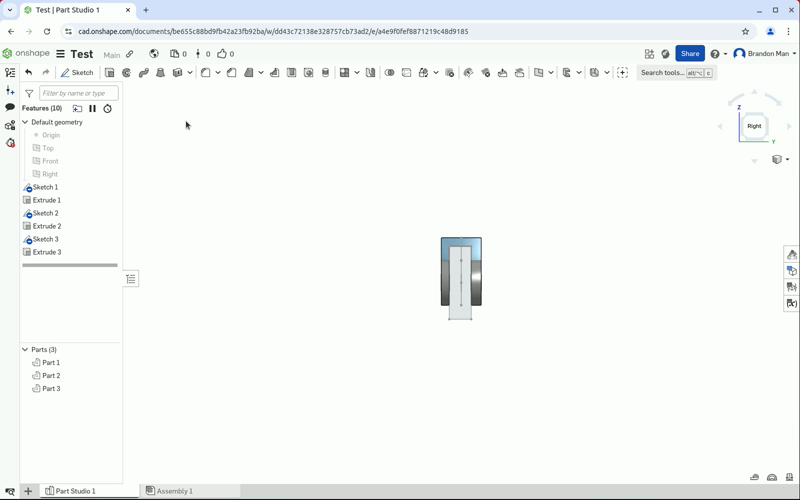
key(right, 2)
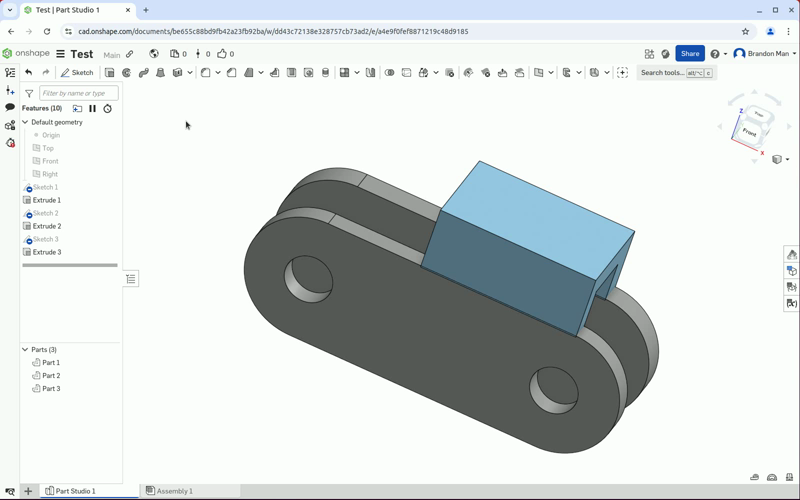
key(down, 2)
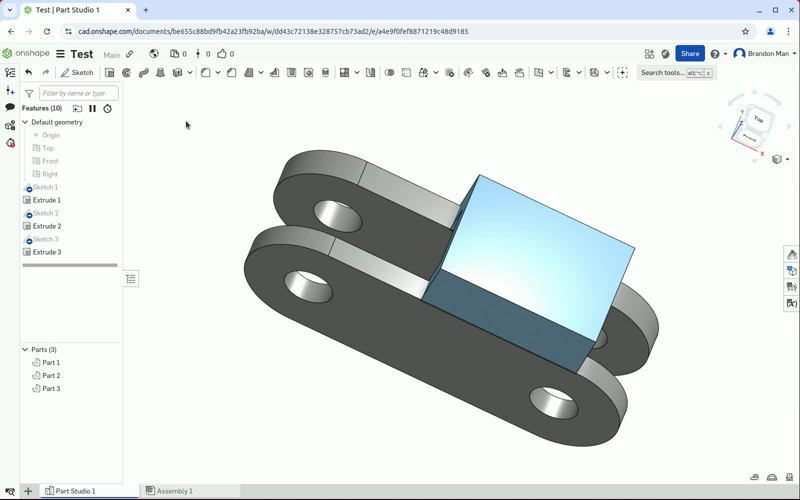
key(up, 2)
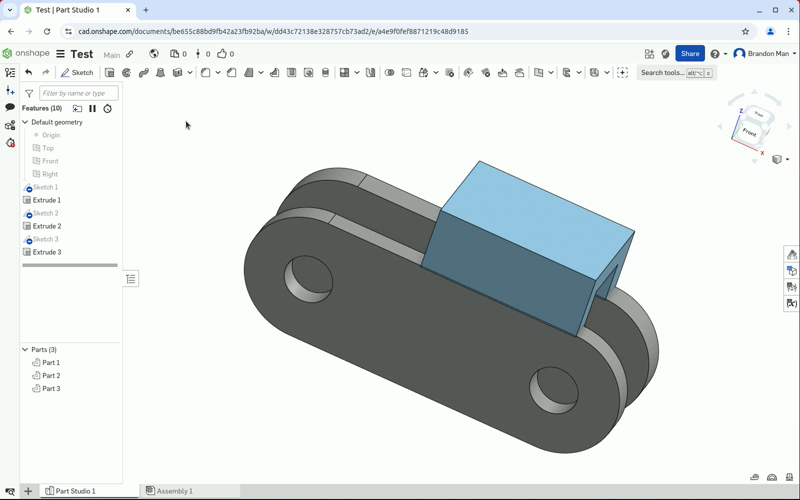
key(left, 2)
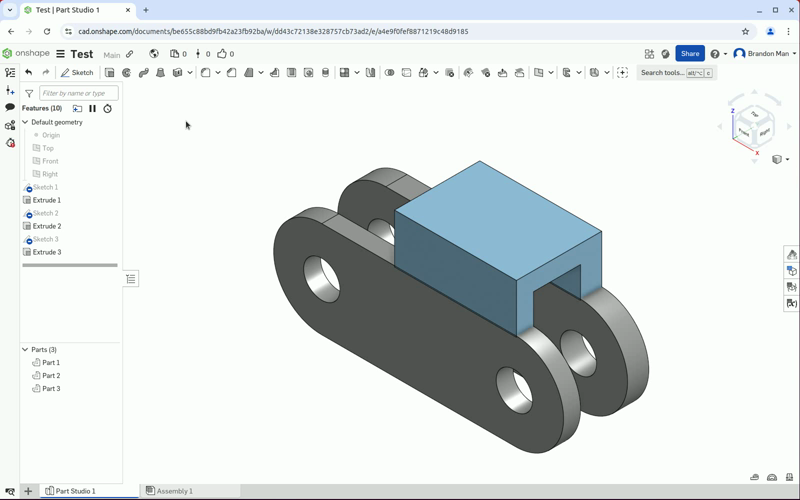
mouse_move(73, 189)
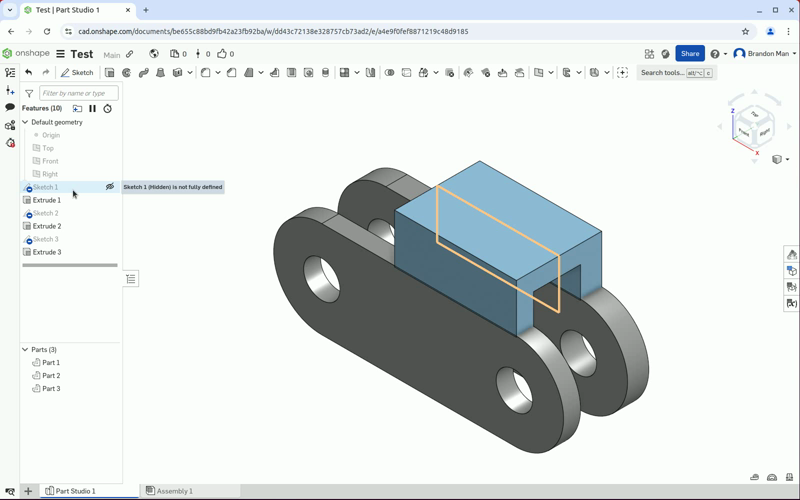
click(73, 189)